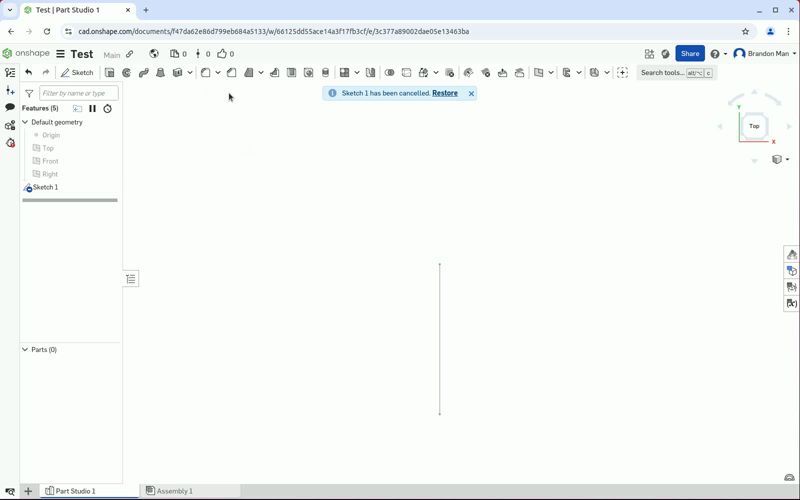
key(shift+h)
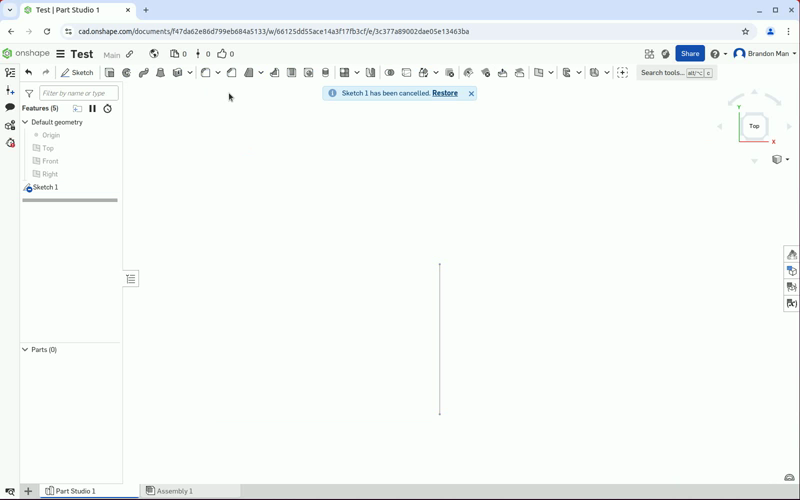
key(shift+s)
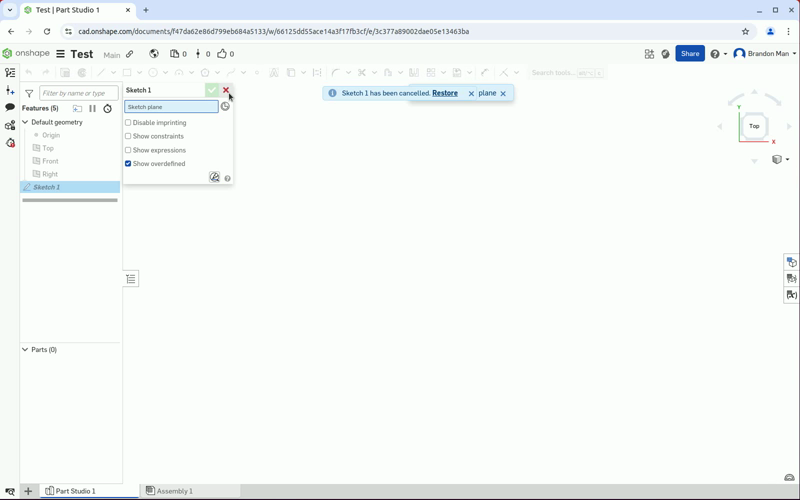
mouse_move(73, 150)
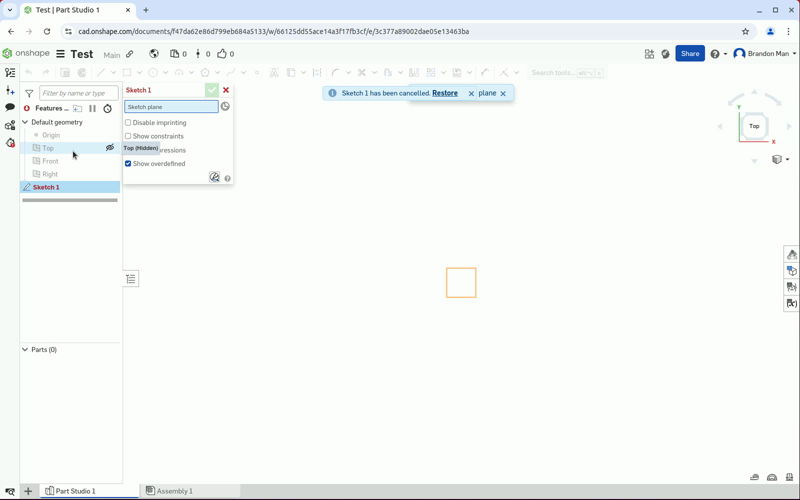
click(73, 150)
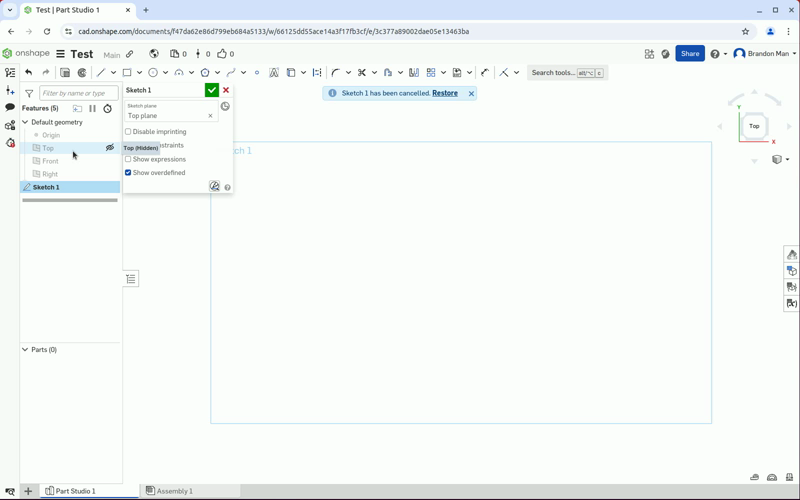
mouse_move(73, 352)
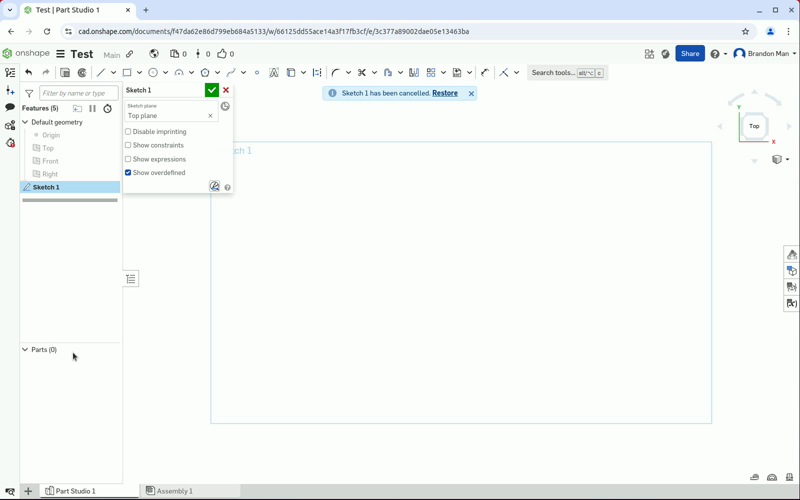
key(y)
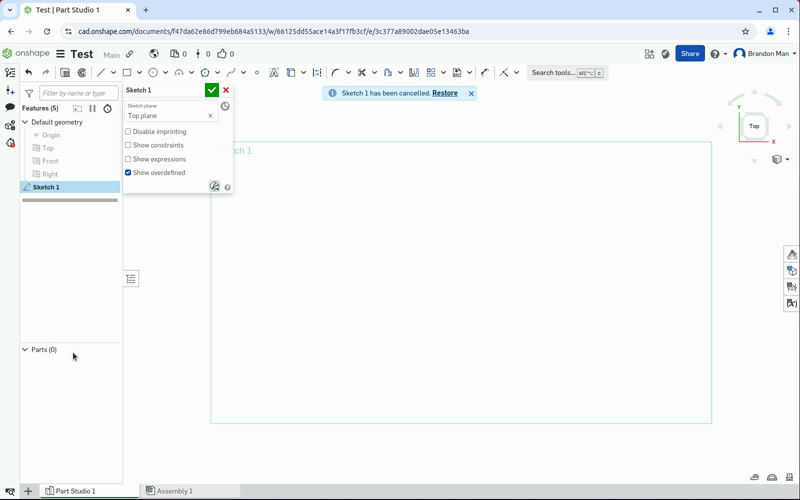
key(l)
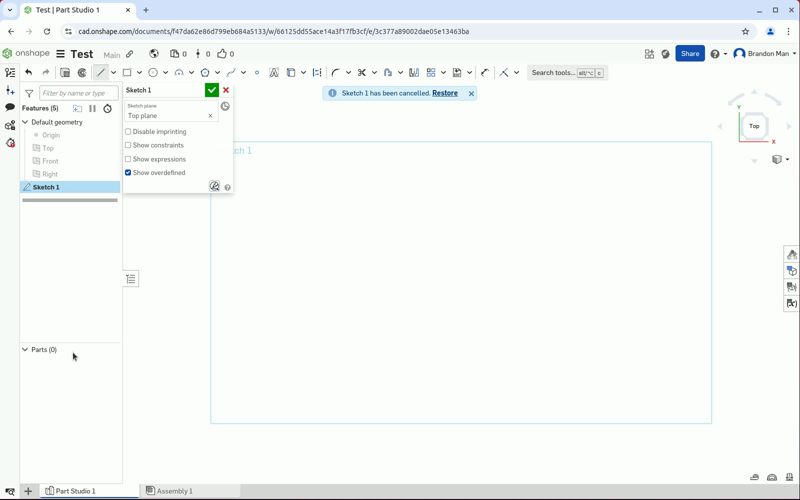
key_down(shift)
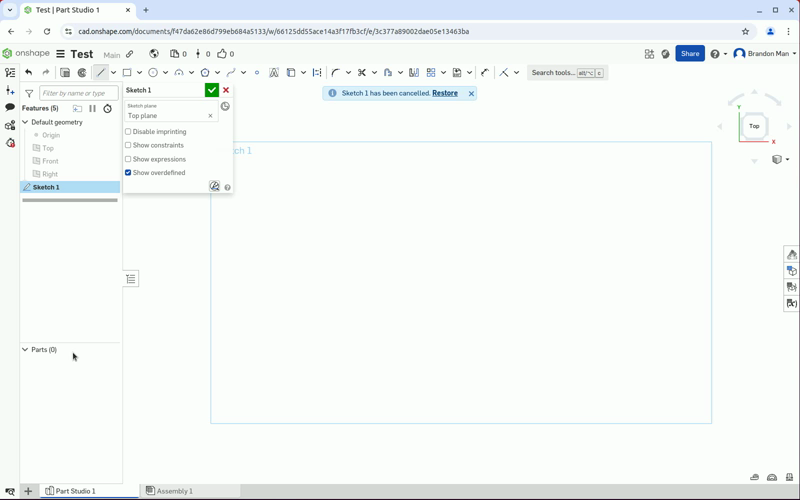
mouse_move(377, 395)
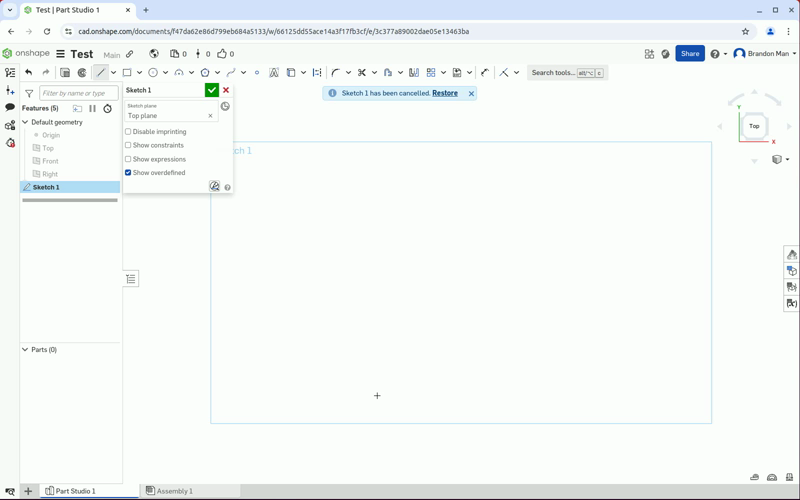
click(377, 395)
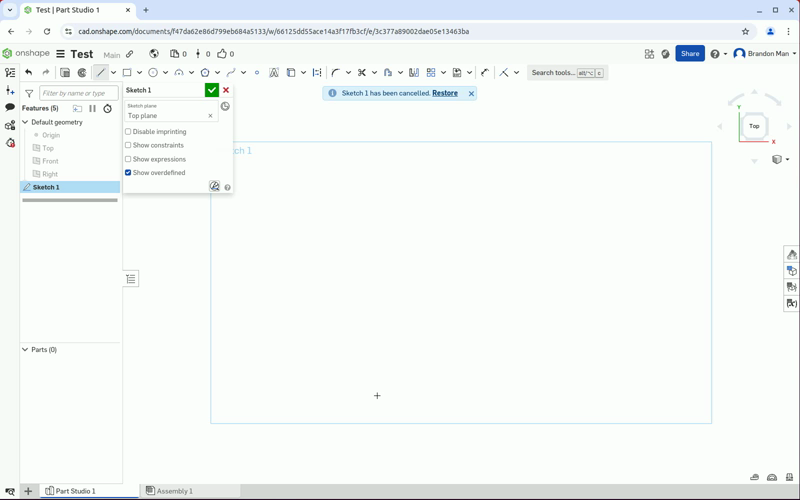
key_up(shift)
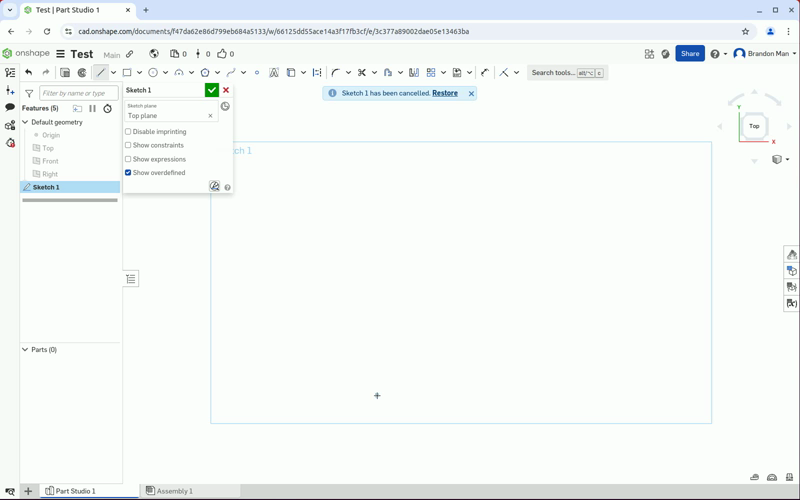
key_down(shift)
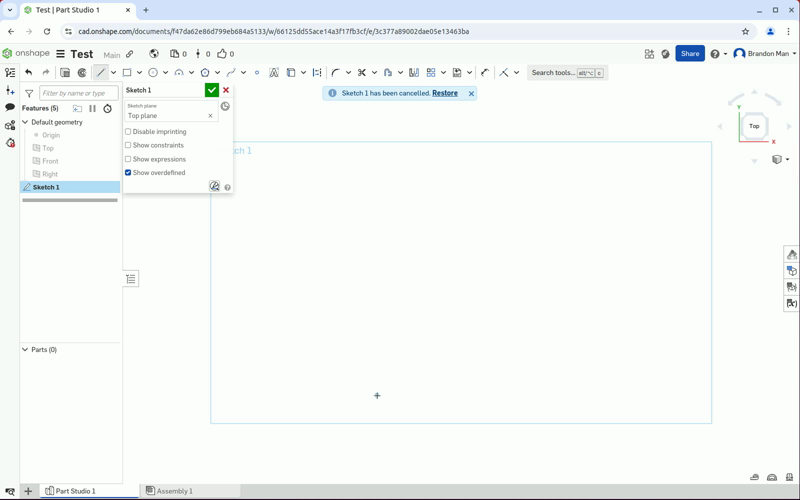
mouse_move(542, 395)
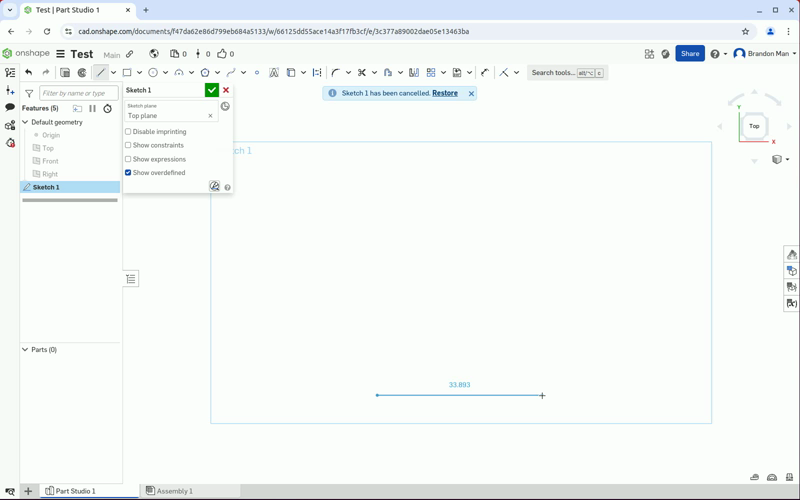
click(542, 395)
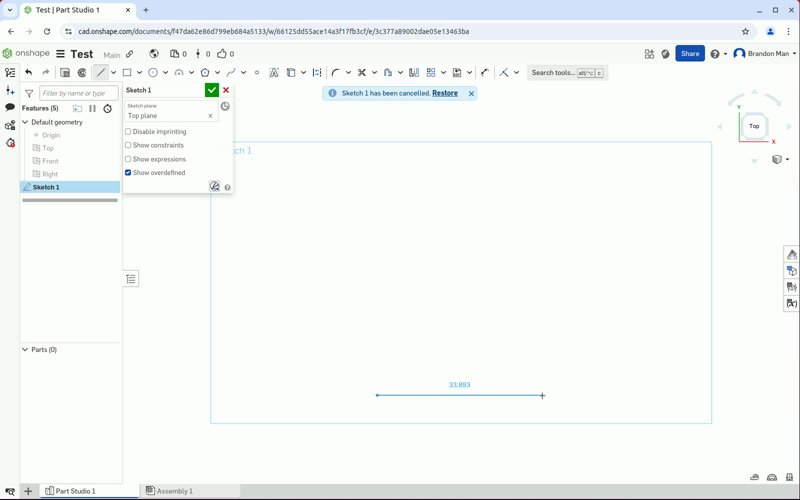
key_up(shift)
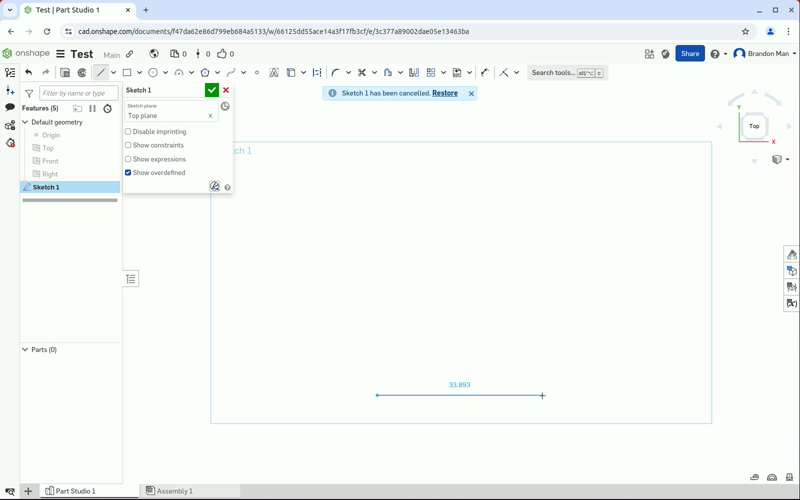
key_down(shift)
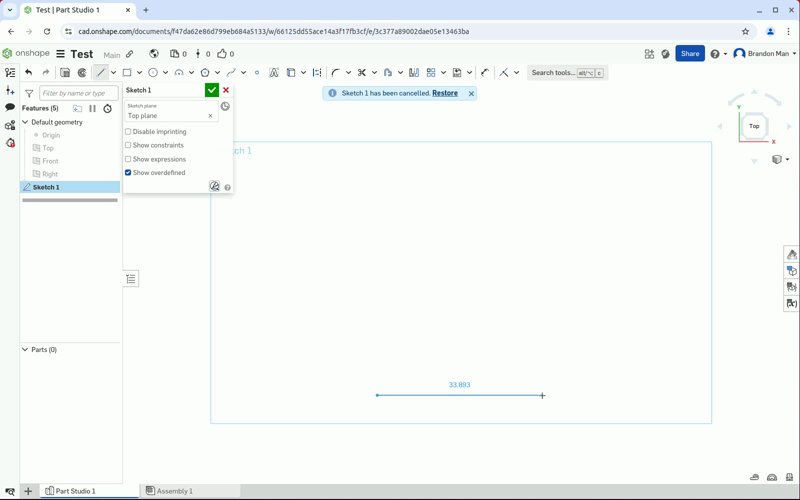
mouse_move(542, 171)
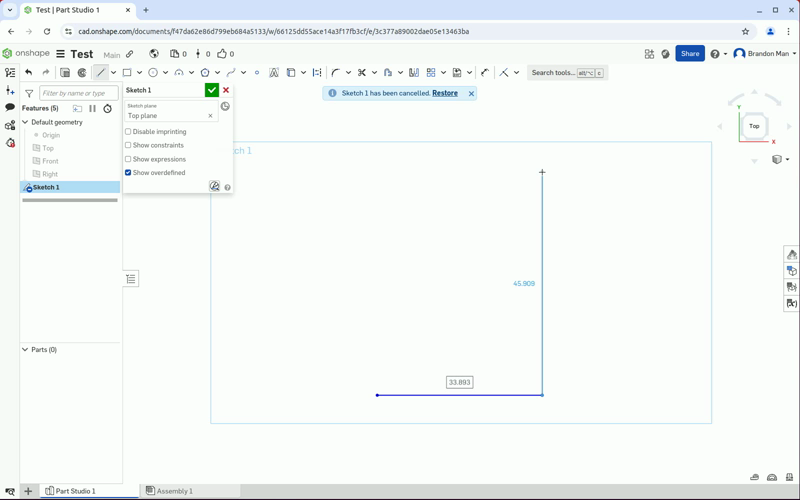
click(542, 171)
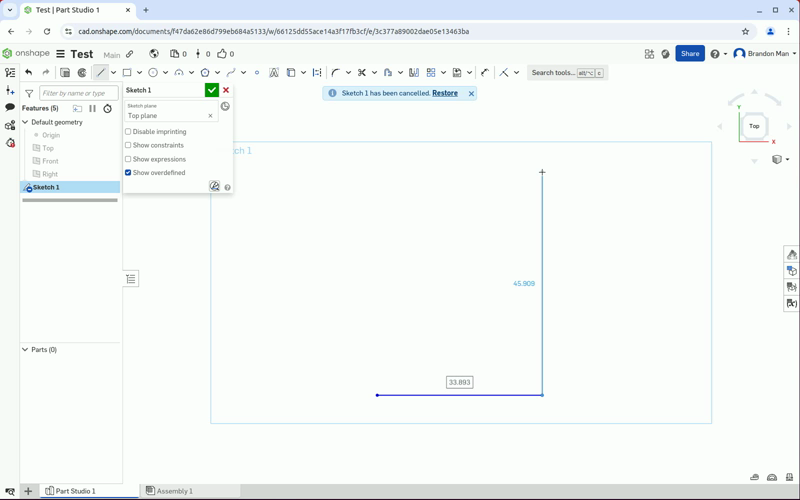
key_up(shift)
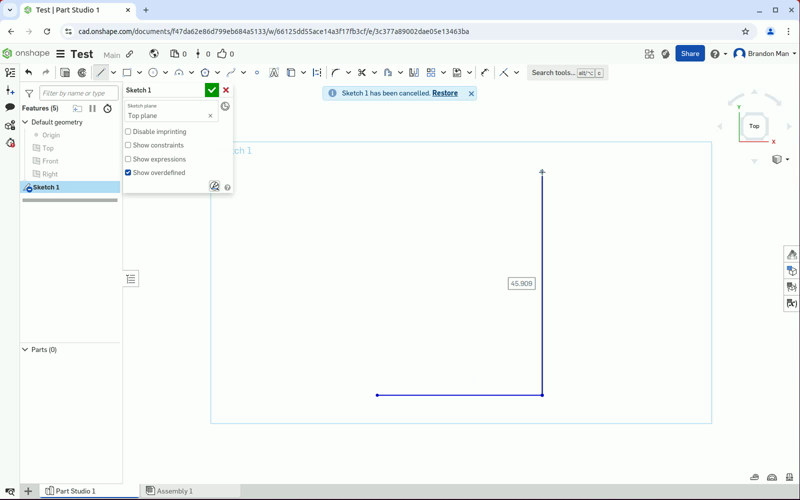
key_down(shift)
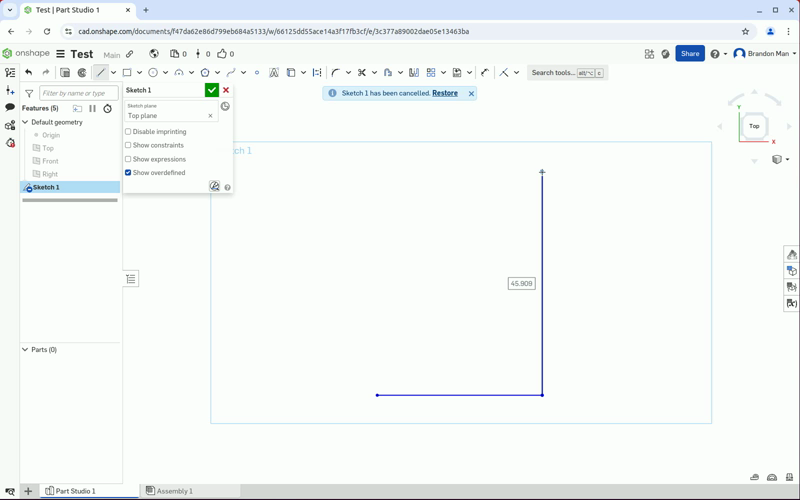
mouse_move(377, 171)
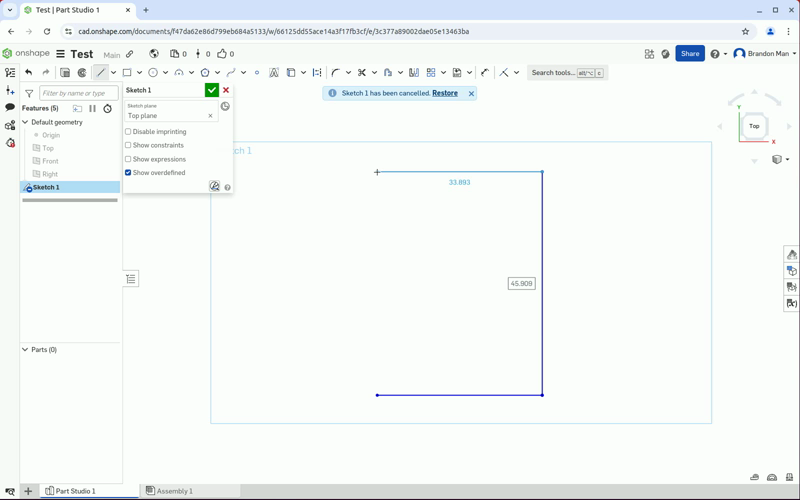
click(377, 171)
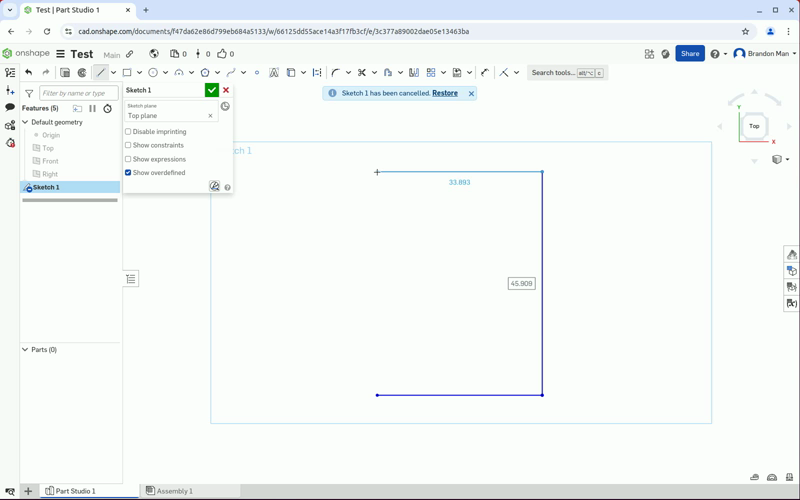
key_up(shift)
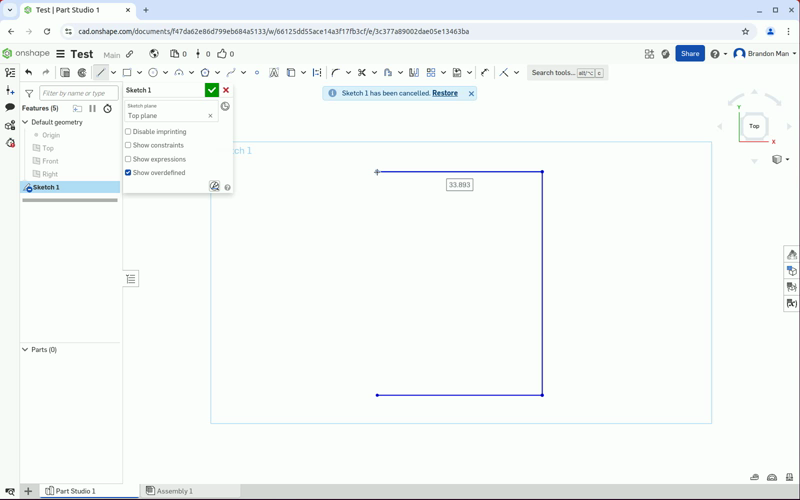
key_down(shift)
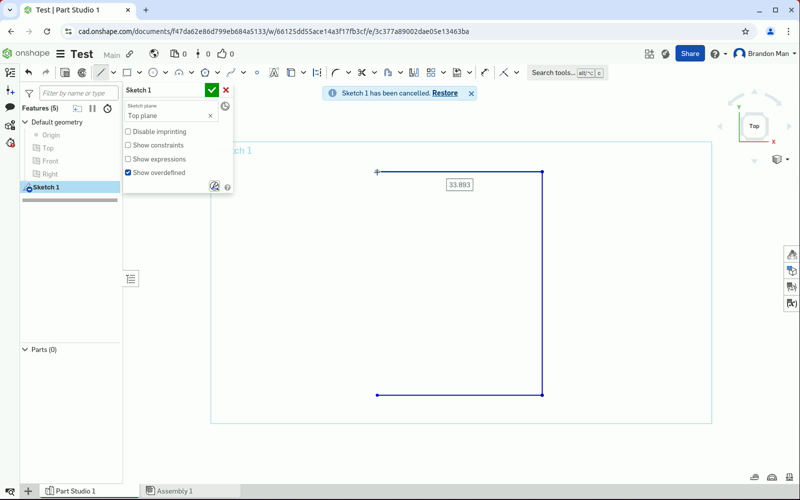
mouse_move(377, 395)
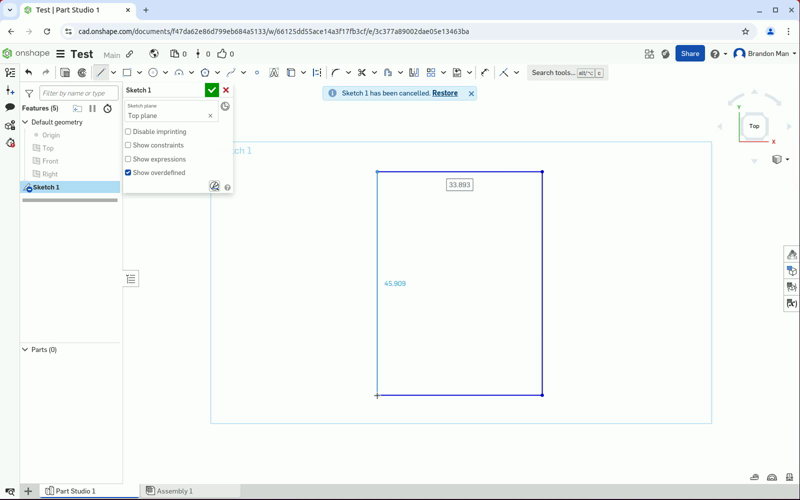
key_up(shift)
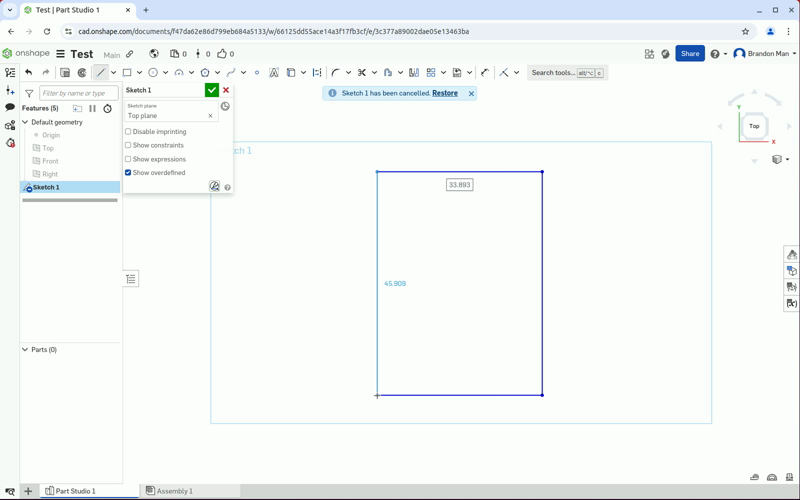
click(377, 395)
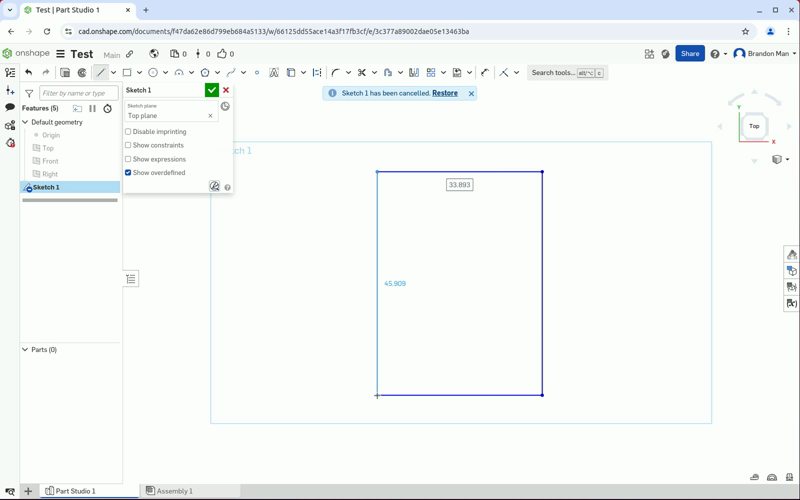
key(esc)
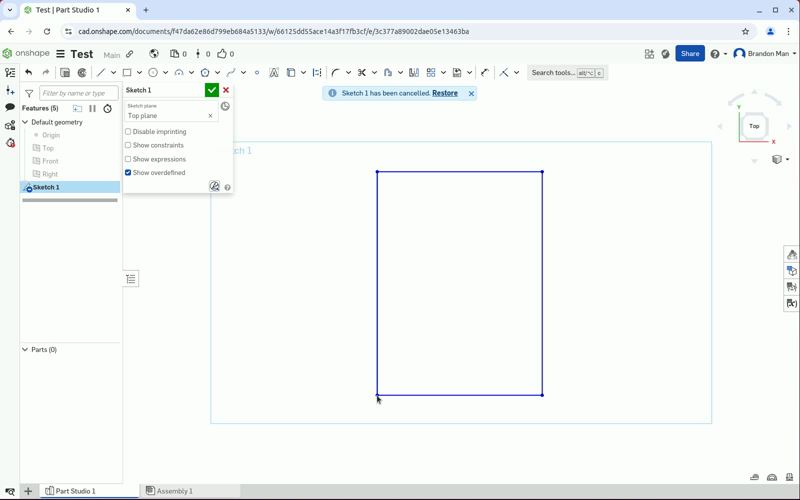
key(l)
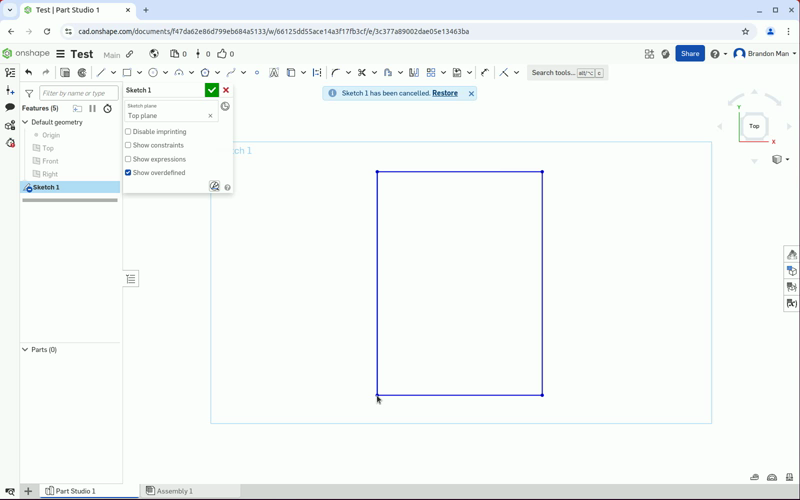
key_down(shift)
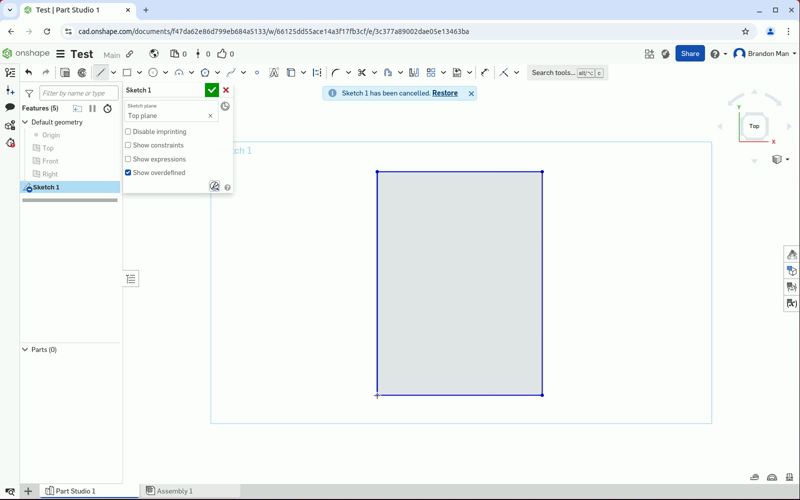
mouse_move(384, 388)
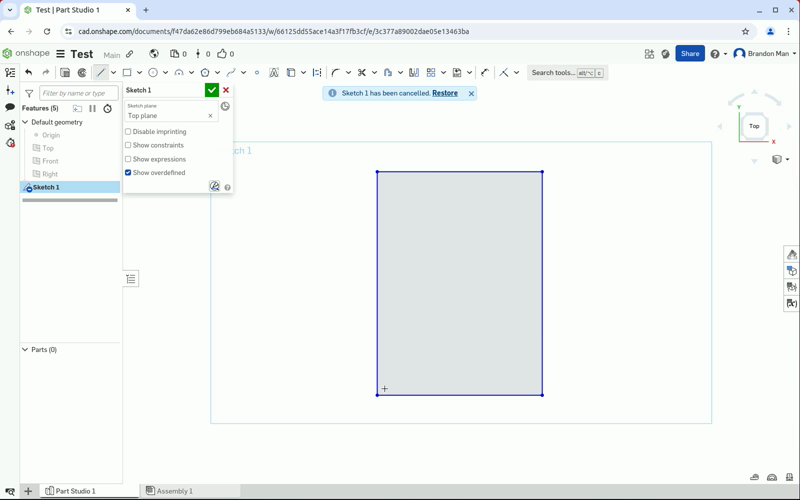
click(384, 388)
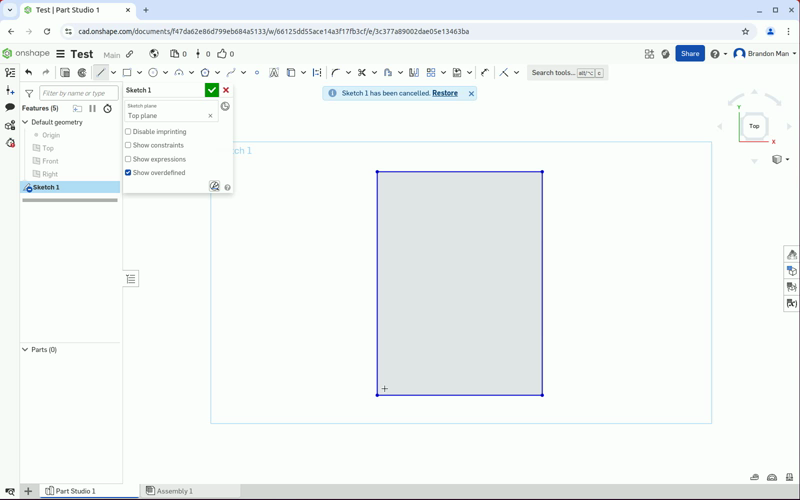
key_up(shift)
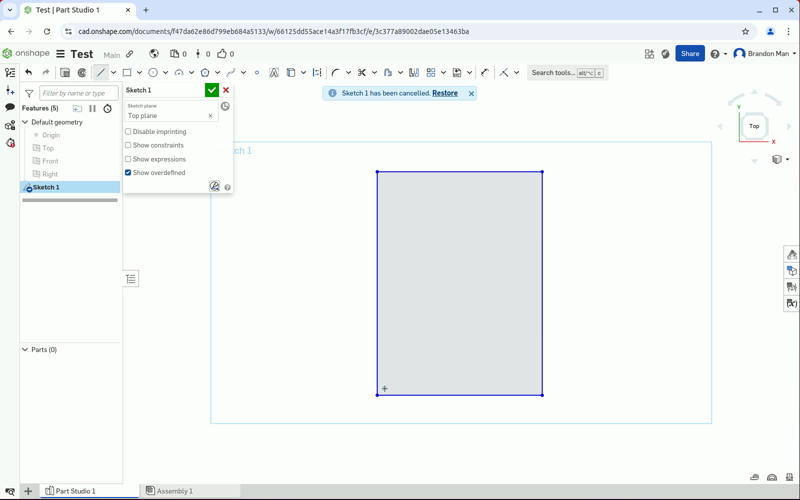
key_down(shift)
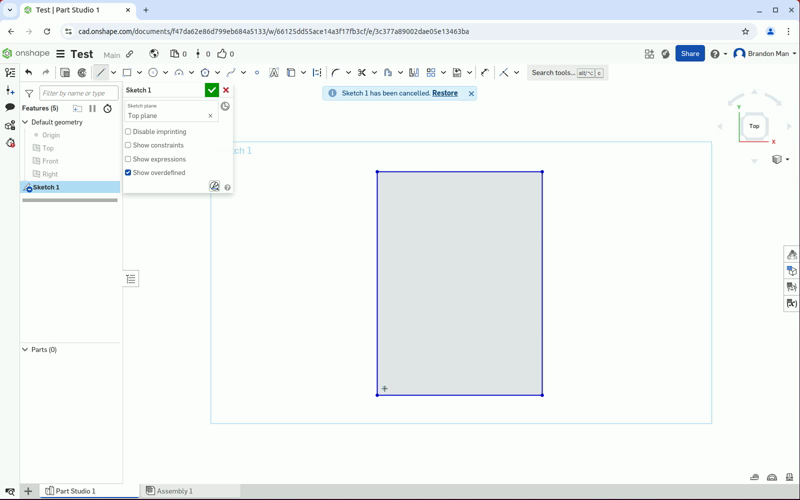
mouse_move(535, 388)
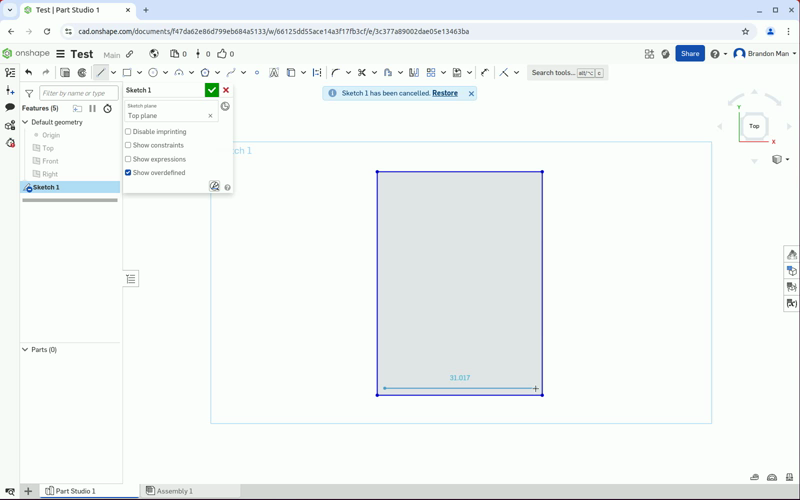
click(535, 388)
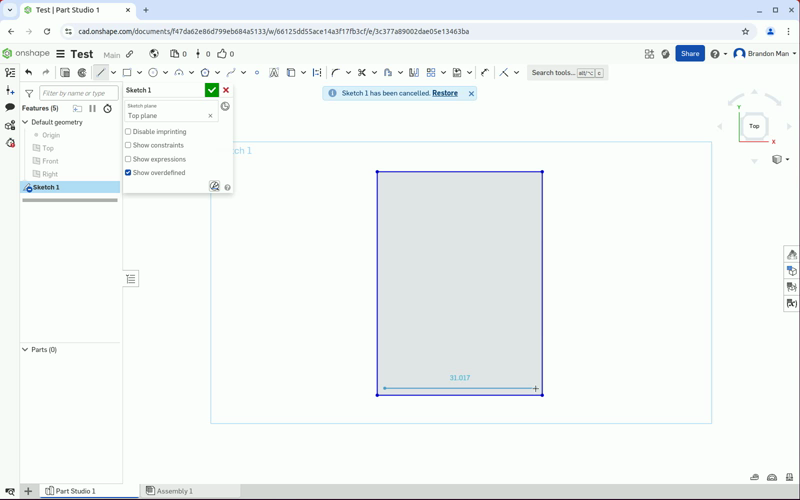
key_up(shift)
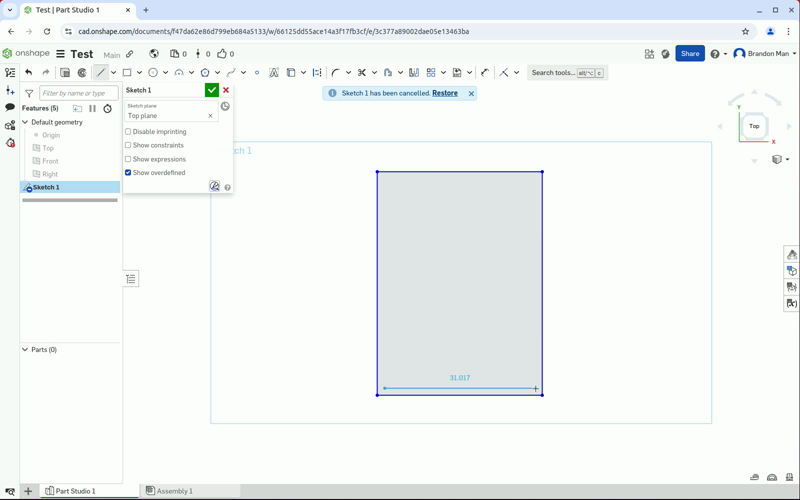
key_down(shift)
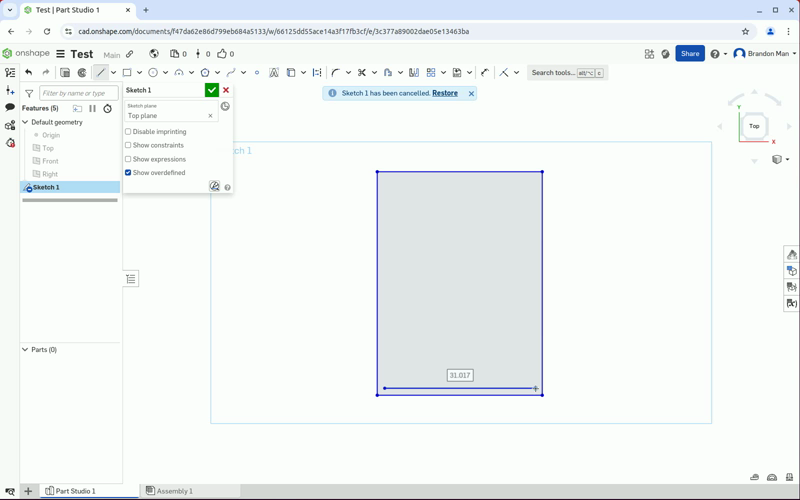
mouse_move(535, 178)
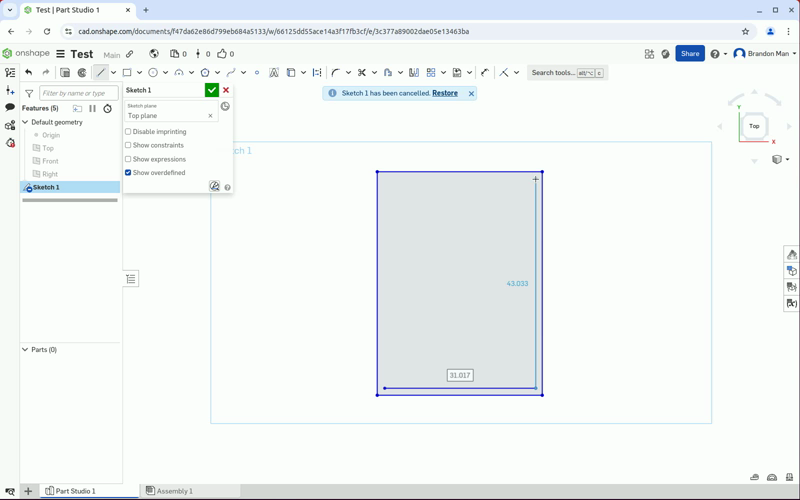
click(535, 178)
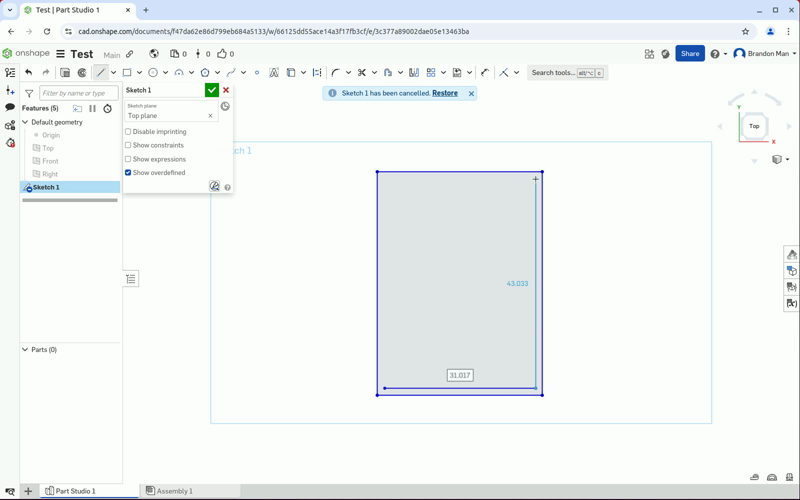
key_up(shift)
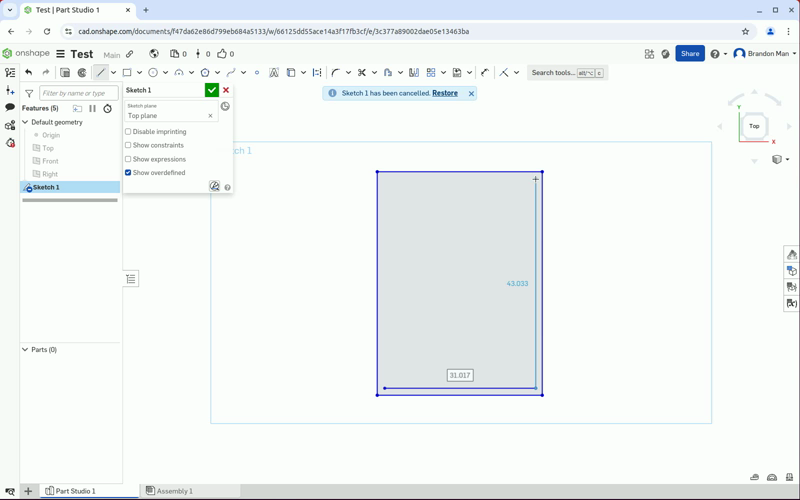
key_down(shift)
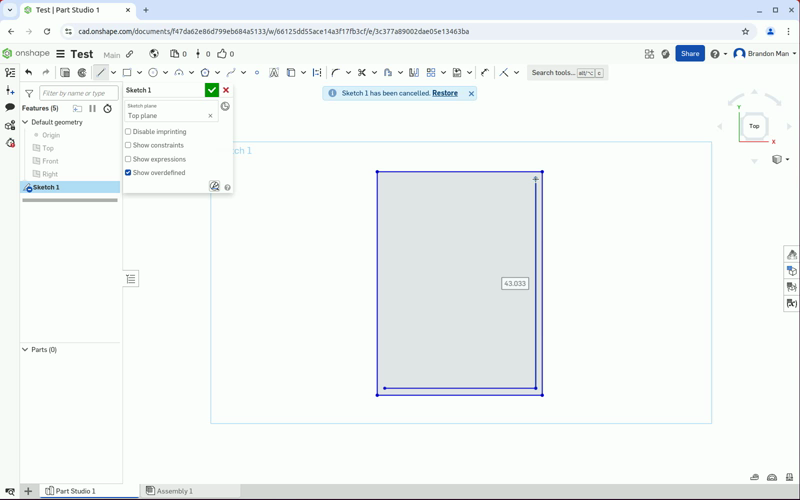
mouse_move(384, 178)
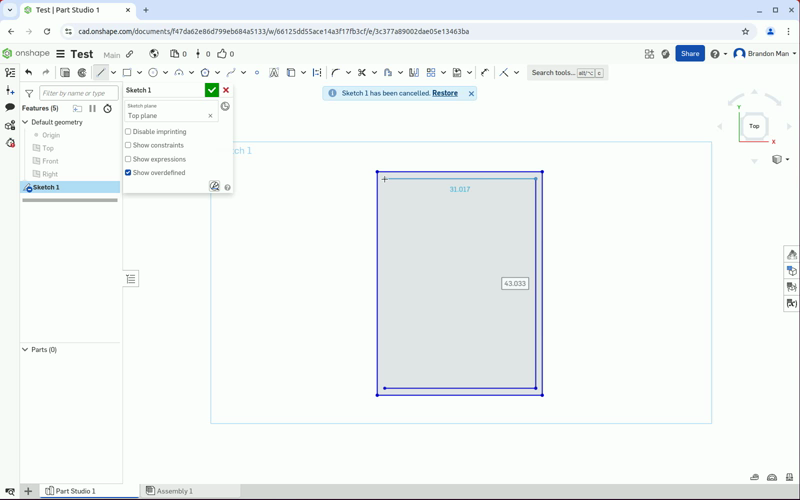
click(384, 178)
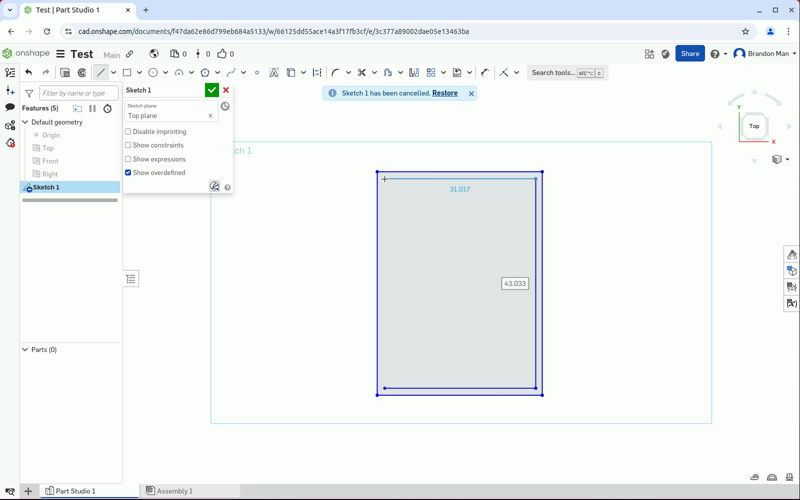
key_up(shift)
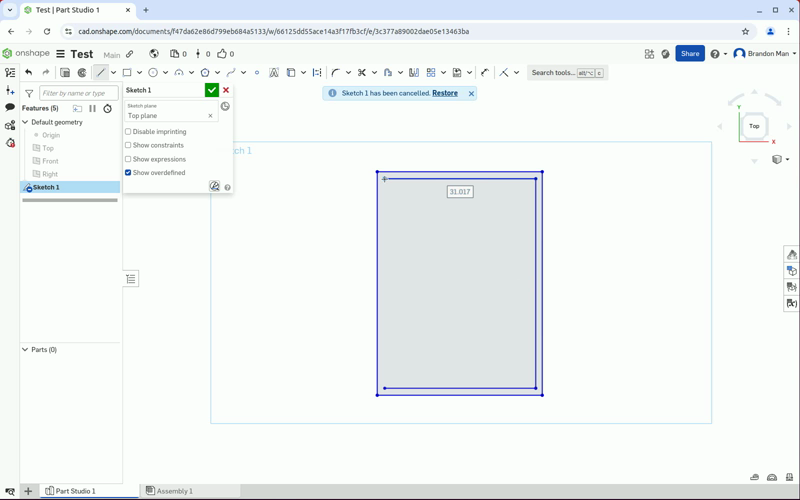
key_down(shift)
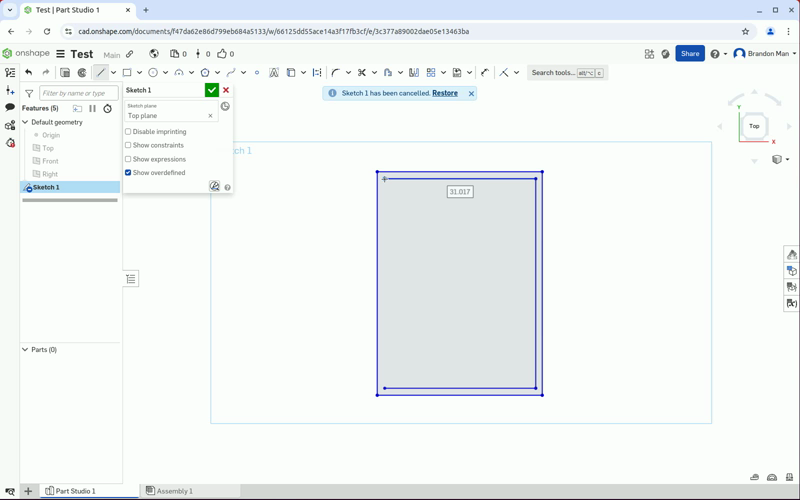
mouse_move(384, 388)
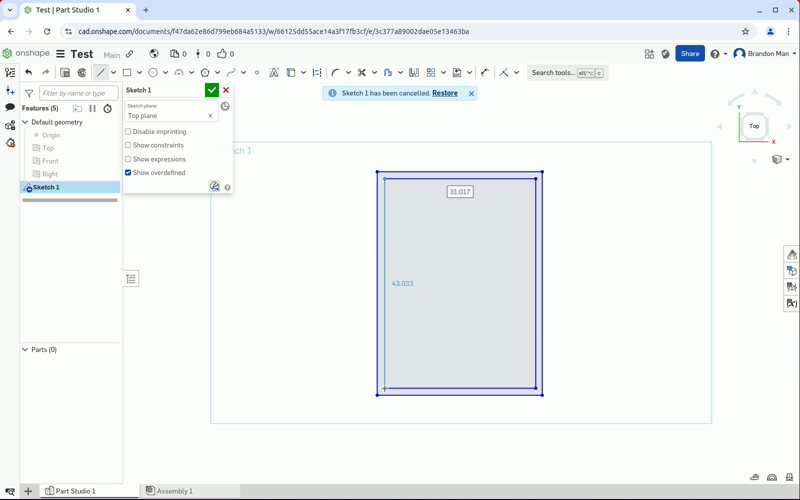
key_up(shift)
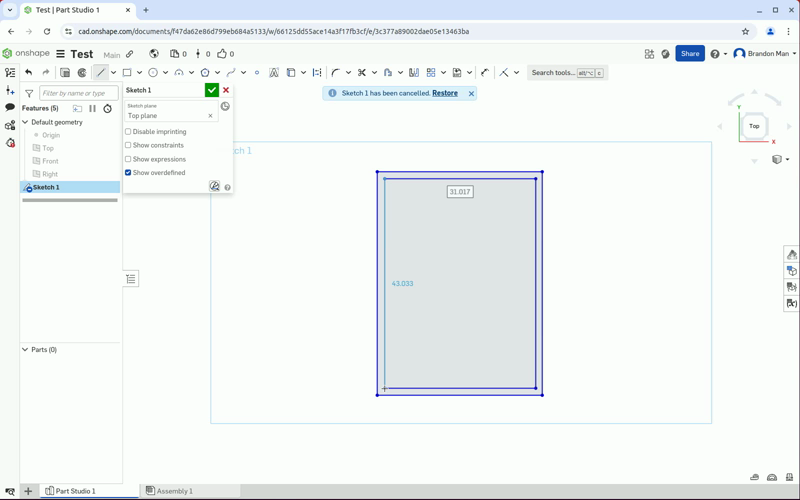
click(384, 388)
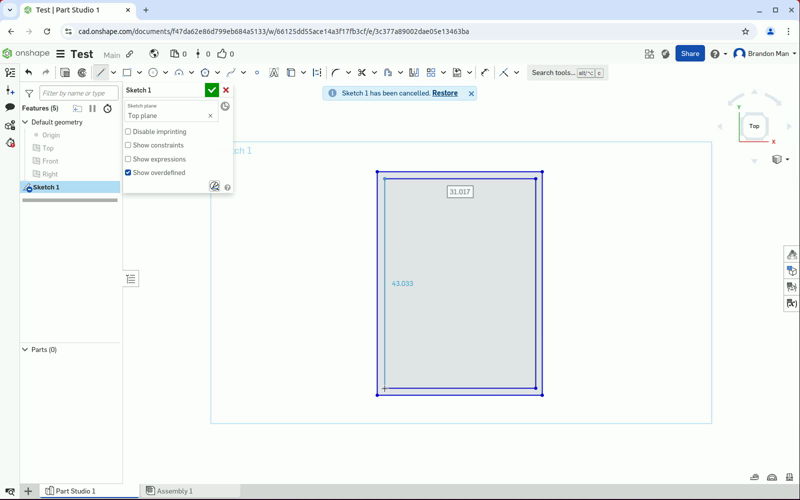
key(esc)
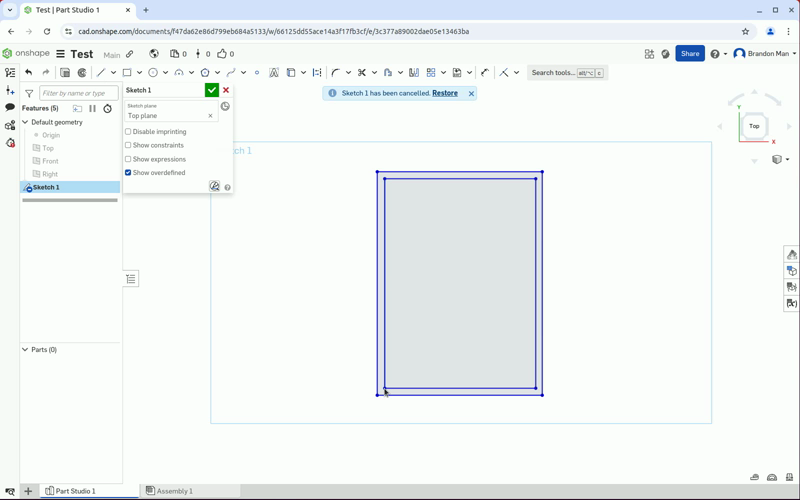
mouse_move(390, 391)
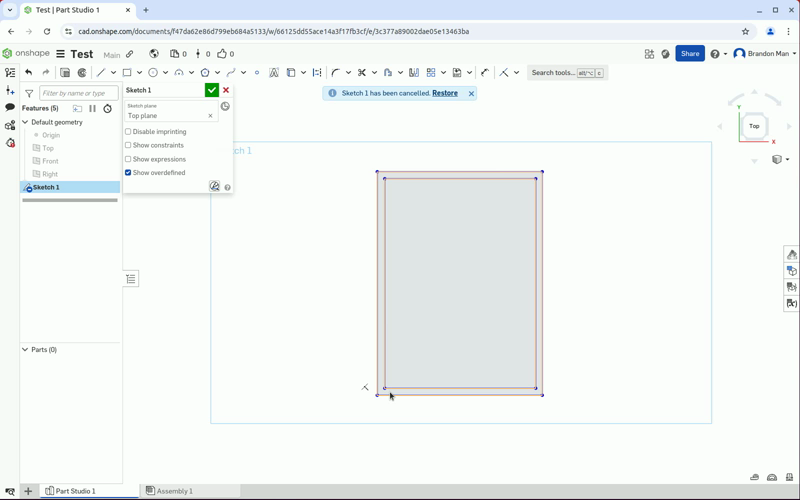
click(390, 391)
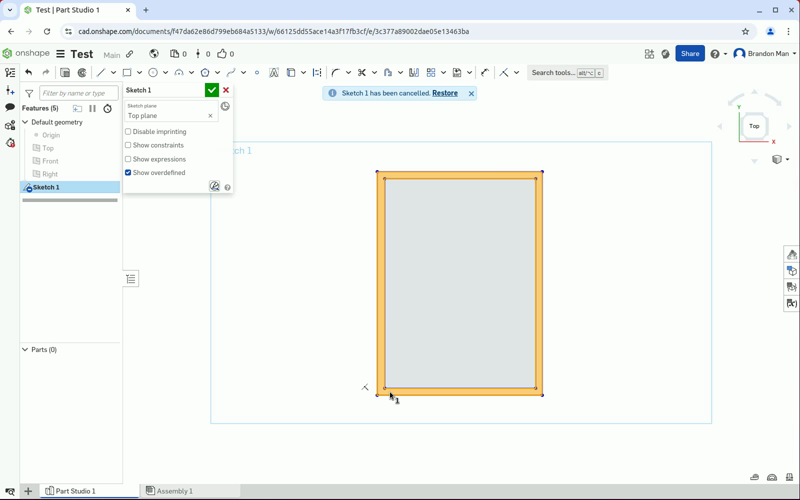
mouse_move(73, 352)
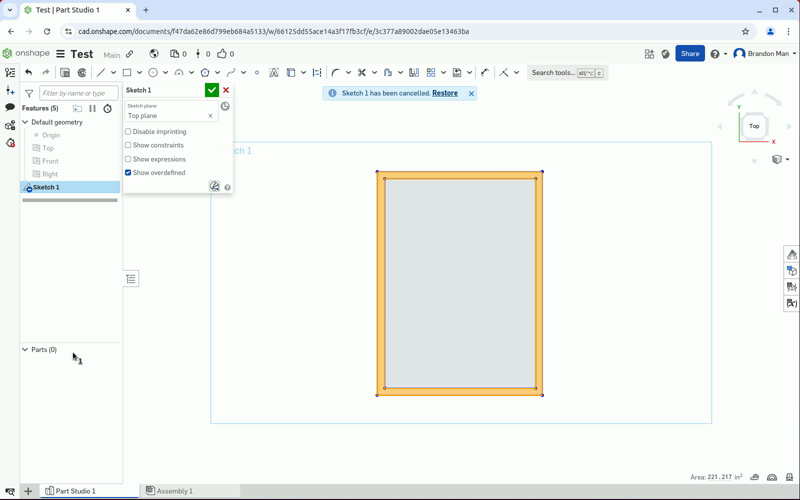
key(shift+y)
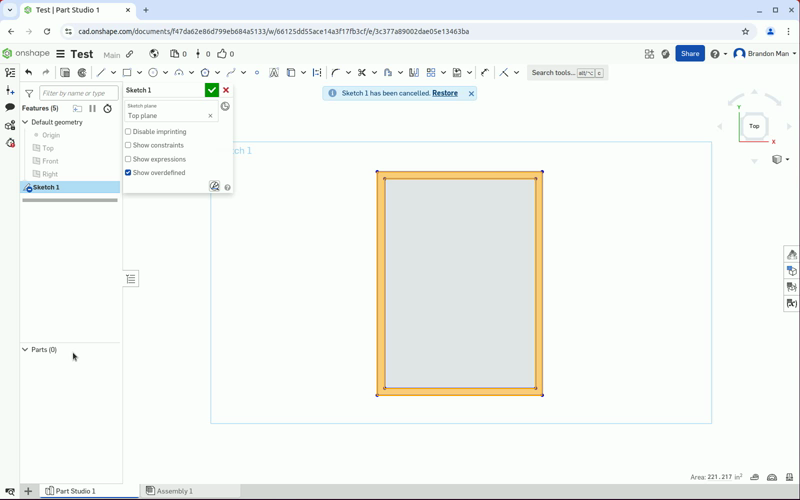
key(shift+e)
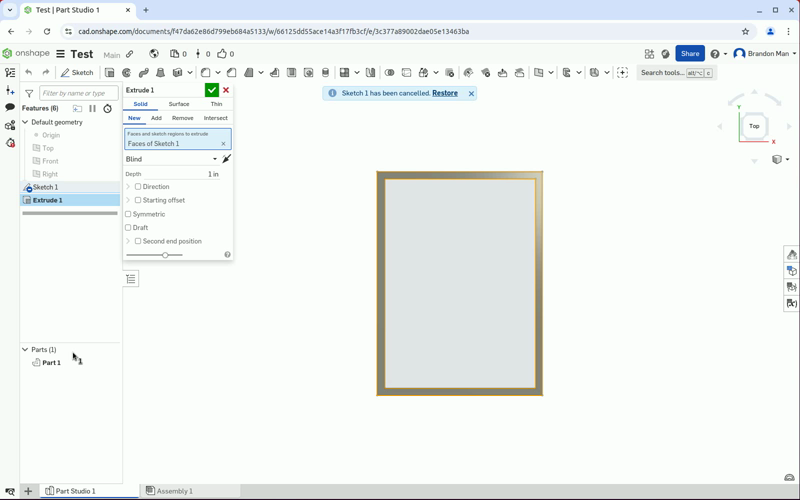
mouse_move(143, 106)
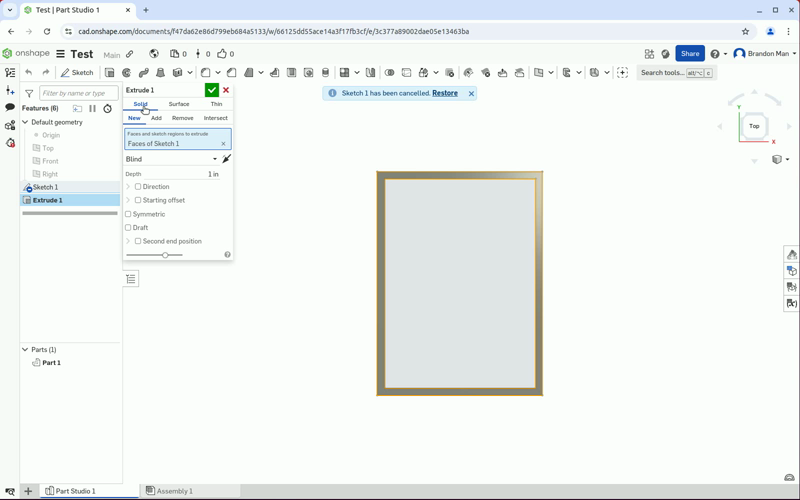
click(143, 106)
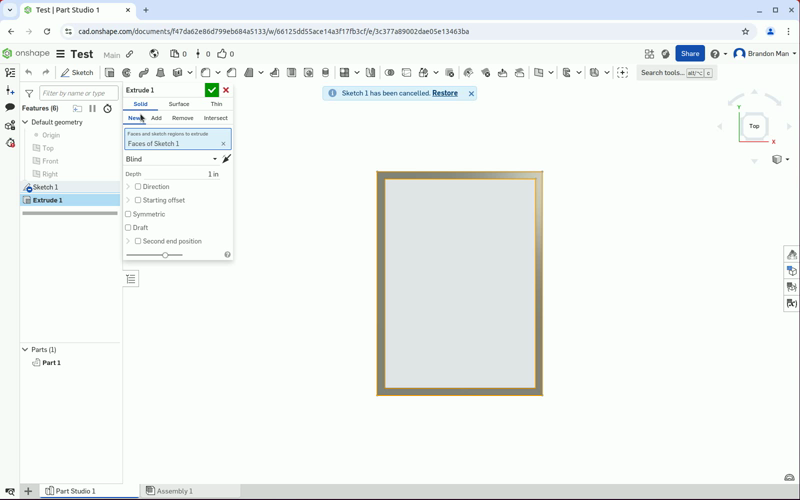
mouse_move(137, 120)
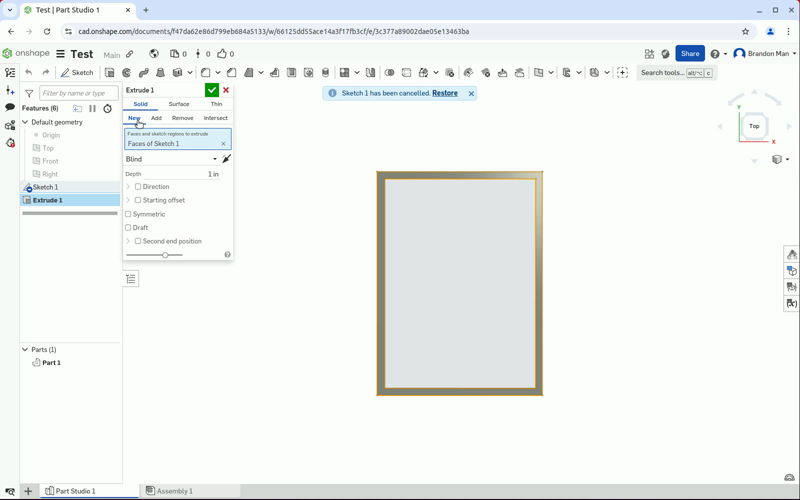
click(137, 120)
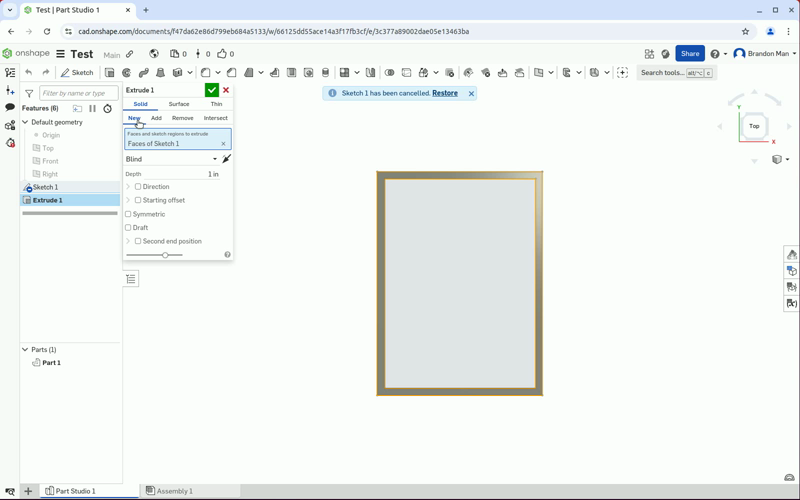
key(tab, 4)
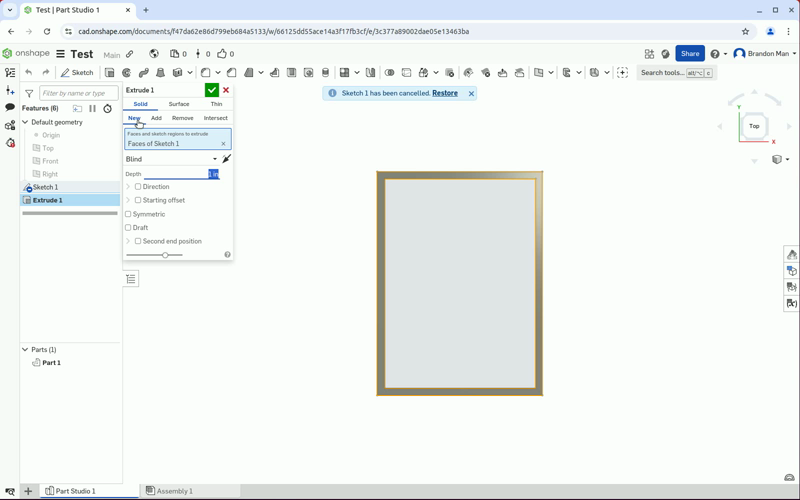
text(5.536)
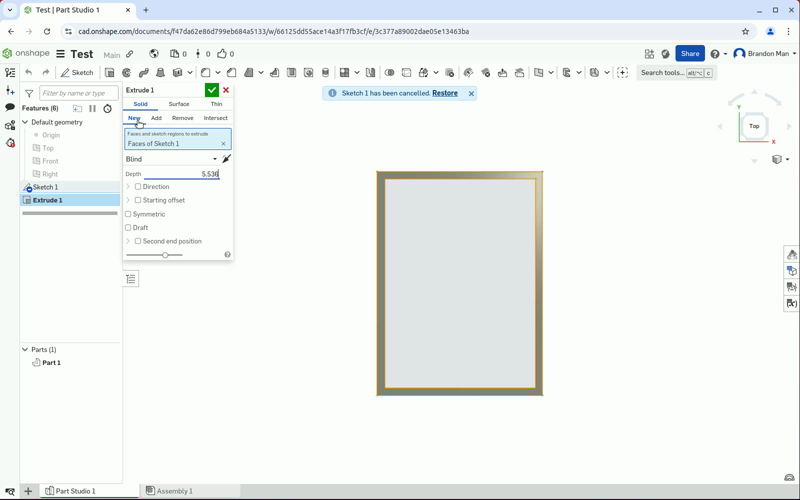
key(enter)
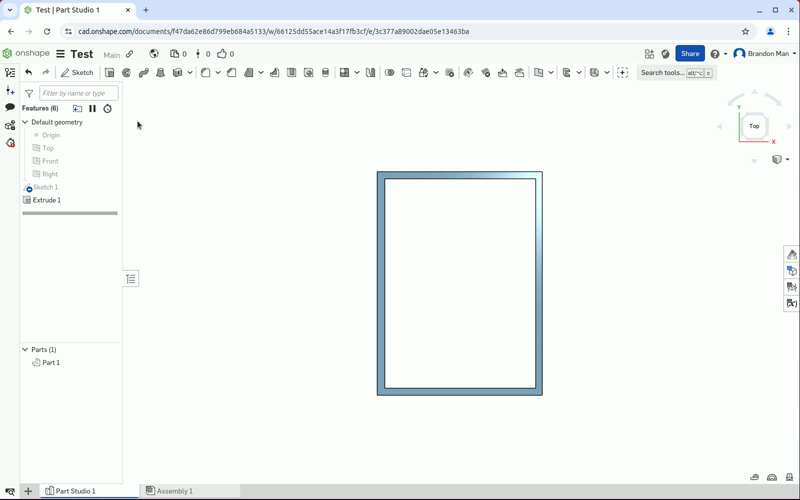
key(shift+h)
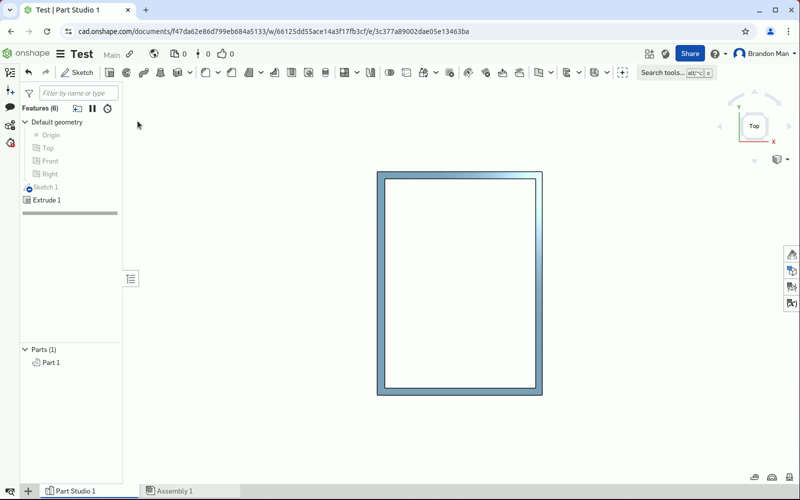
key(shift+h)
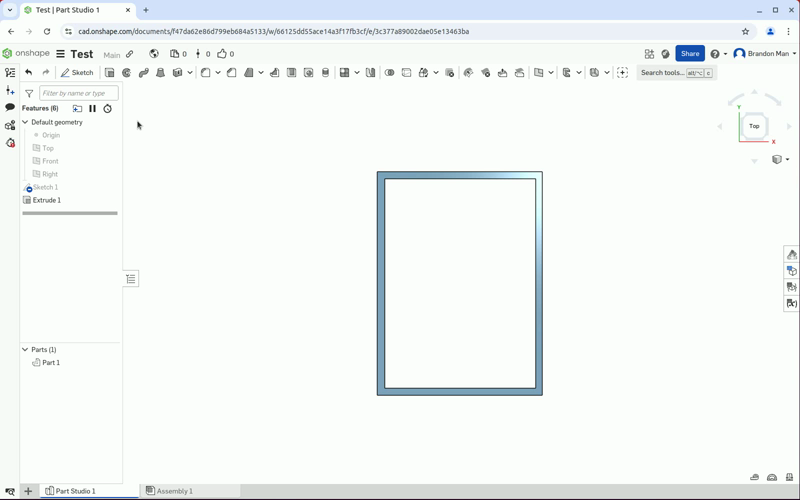
mouse_move(73, 189)
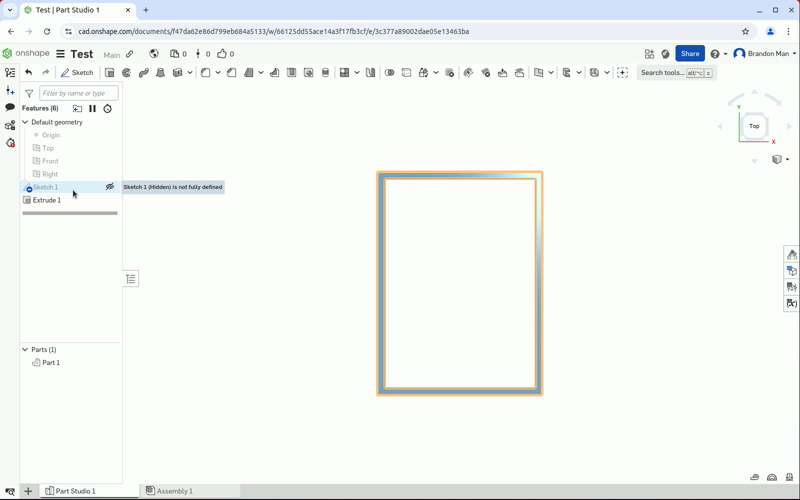
click(73, 189)
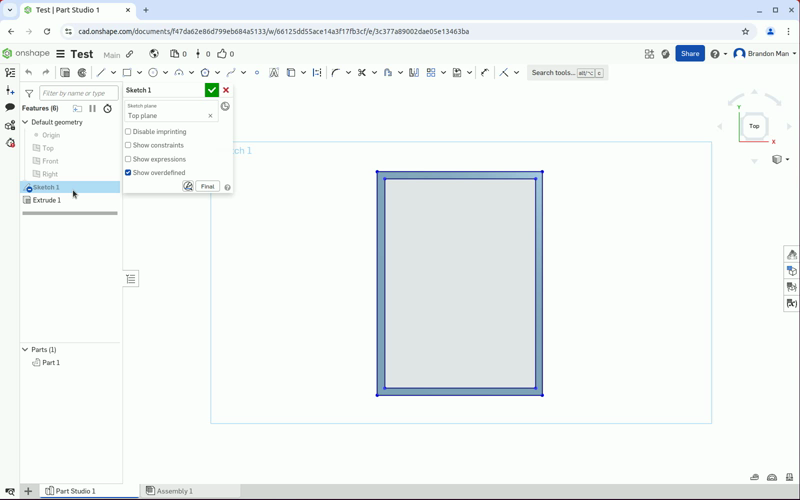
mouse_move(229, 92)
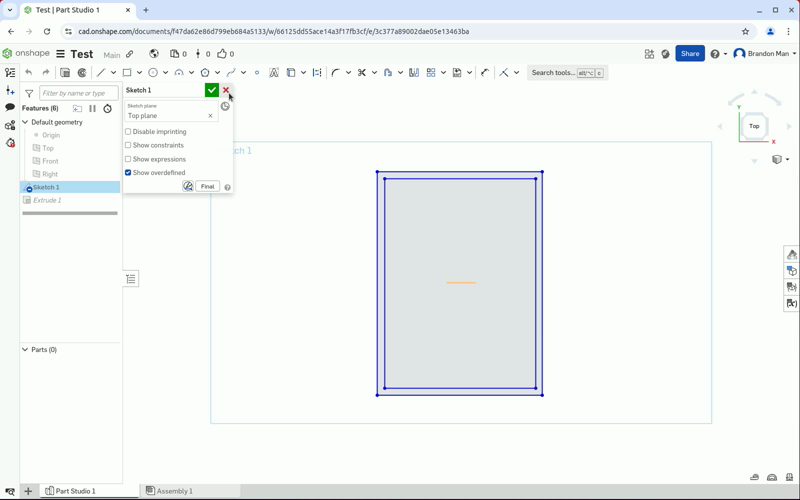
click(229, 92)
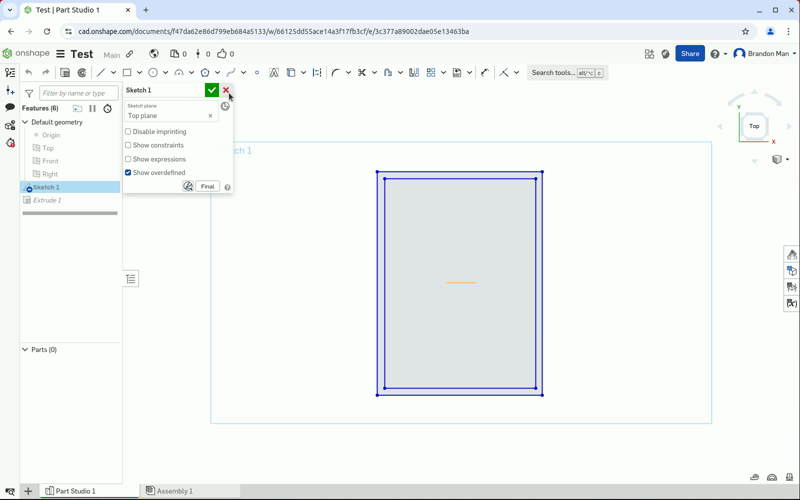
key(shift+s)
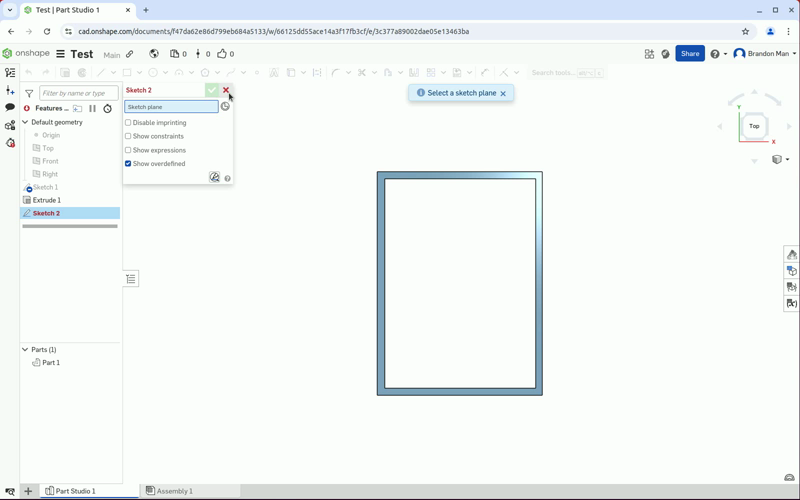
mouse_move(73, 150)
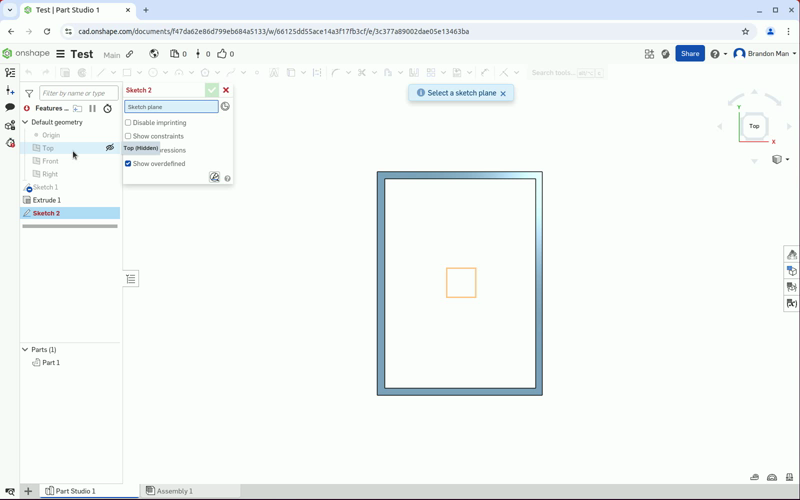
click(73, 150)
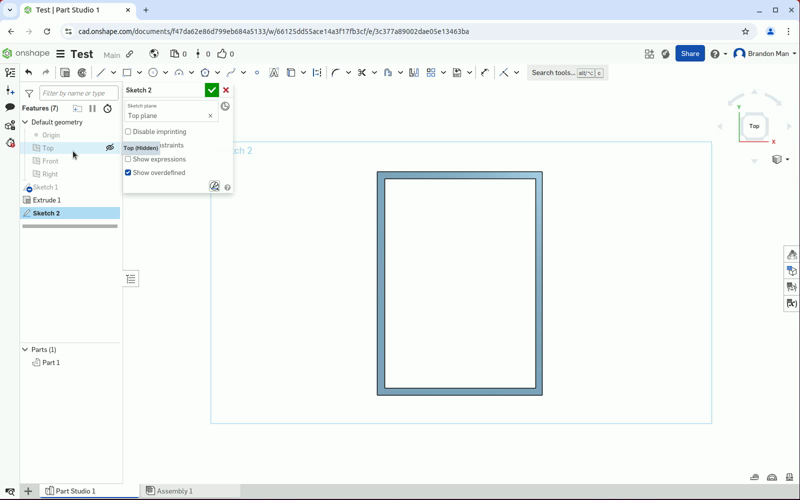
mouse_move(73, 352)
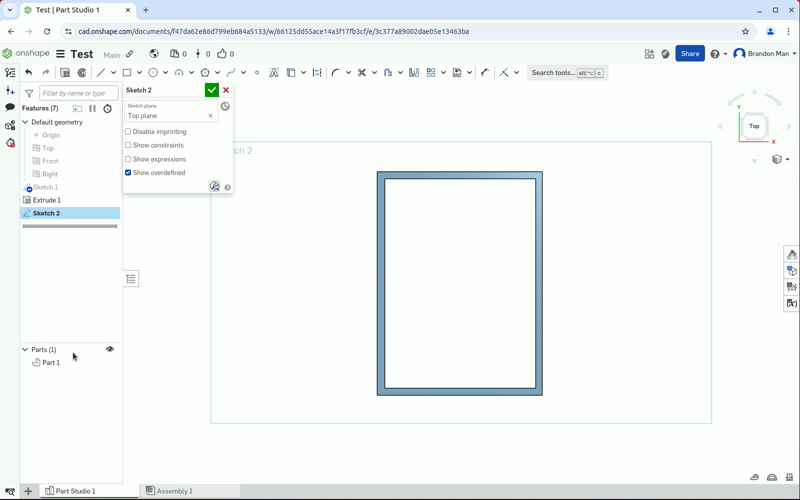
key(y)
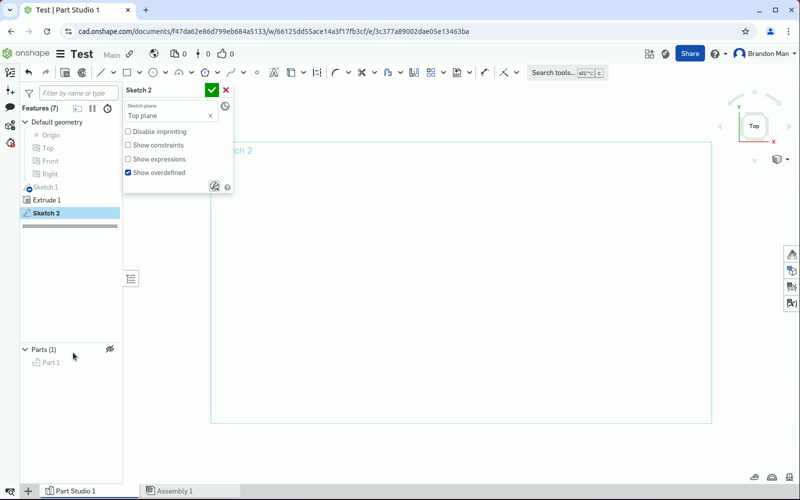
key(l)
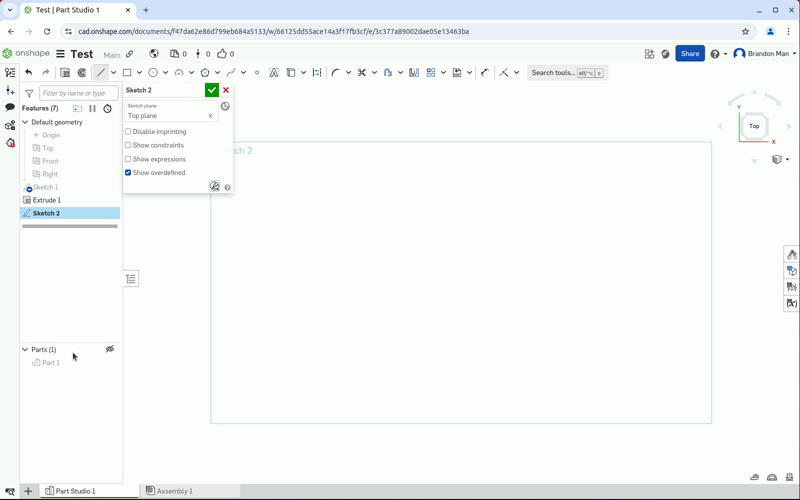
key_down(shift)
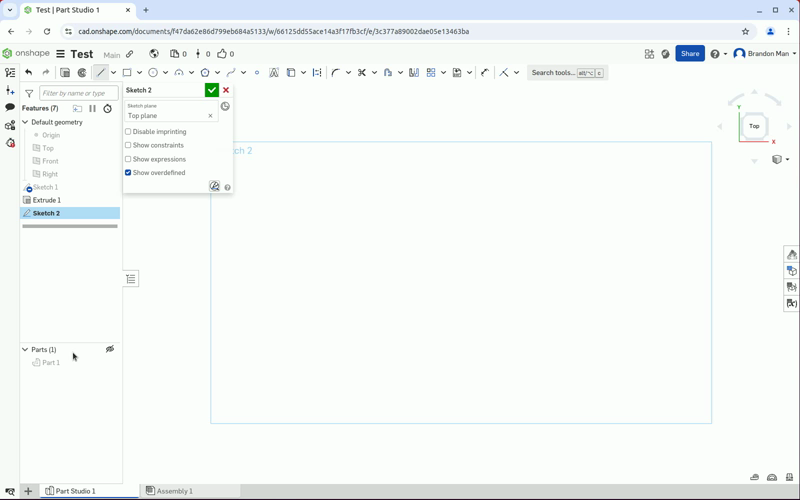
mouse_move(377, 395)
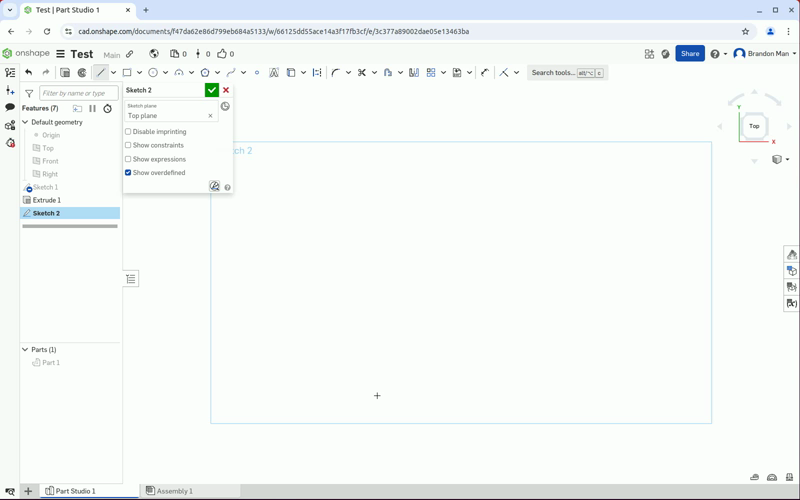
click(377, 395)
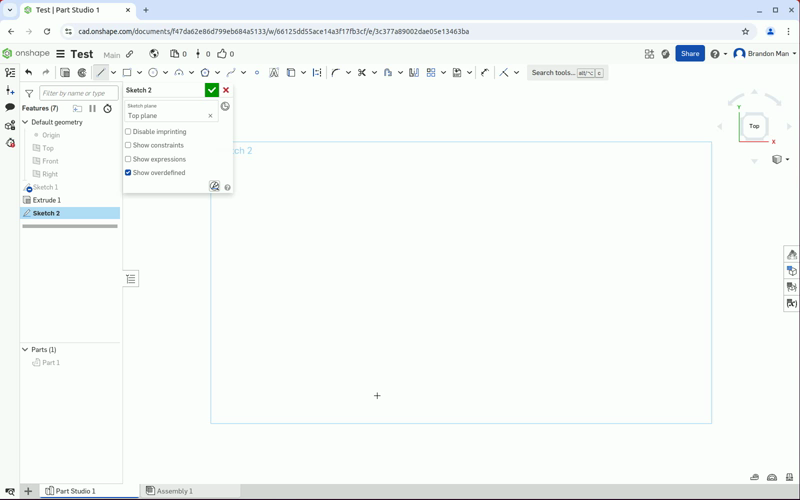
key_up(shift)
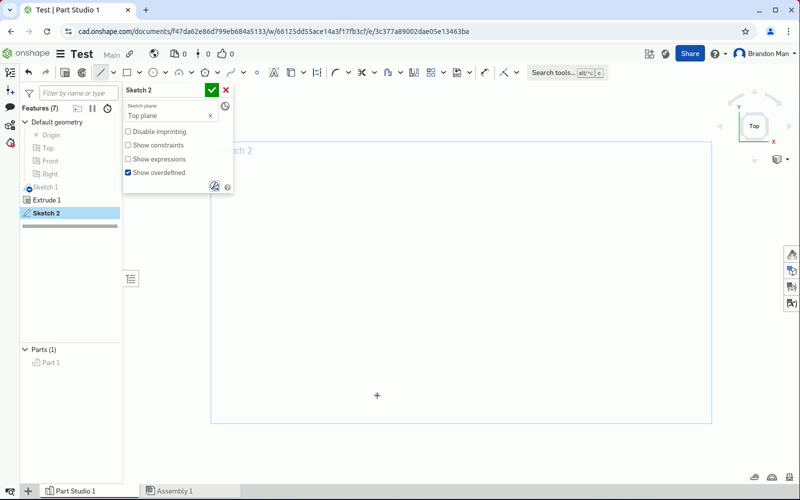
key_down(shift)
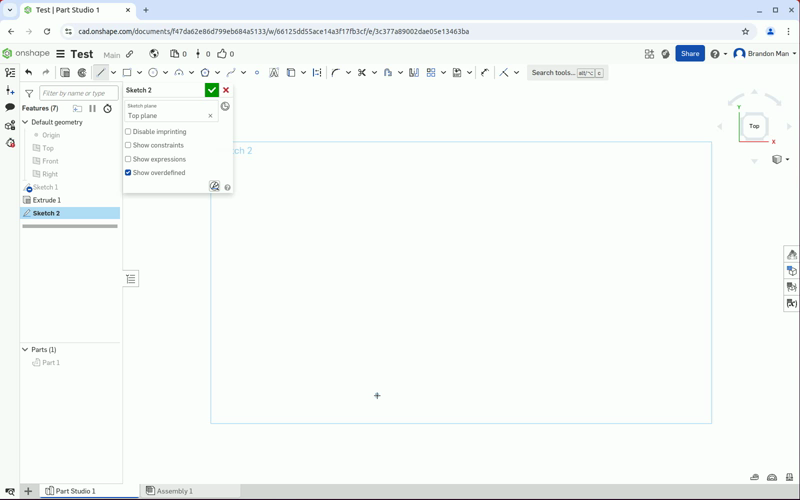
mouse_move(542, 395)
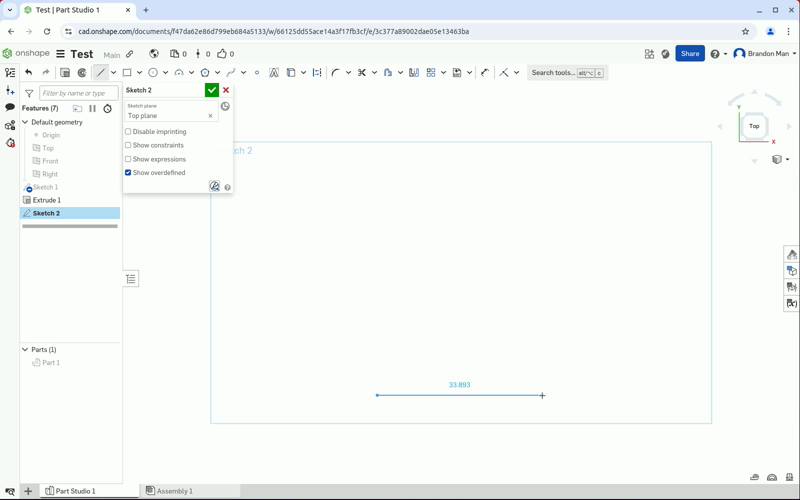
click(542, 395)
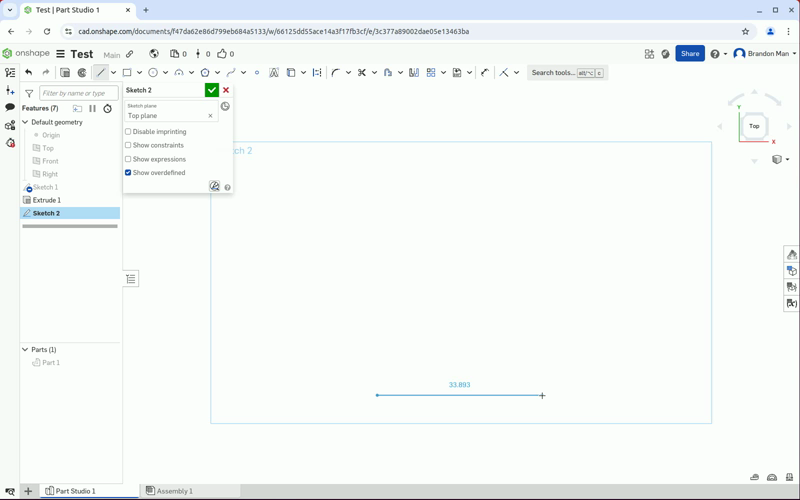
key_up(shift)
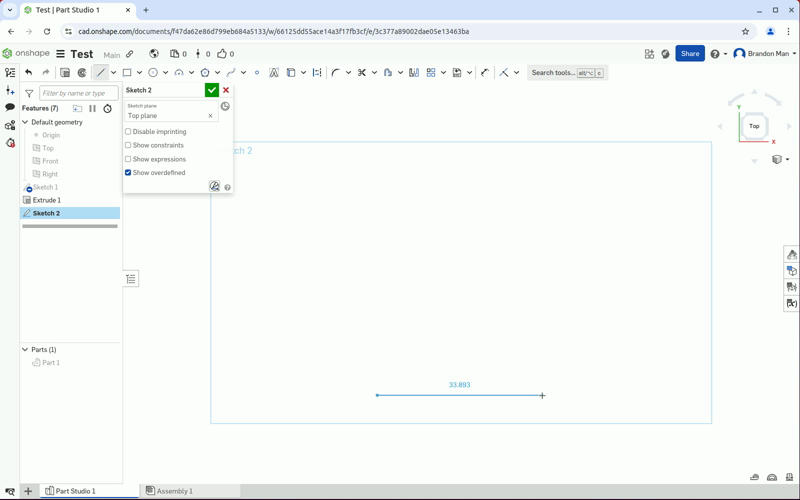
key_down(shift)
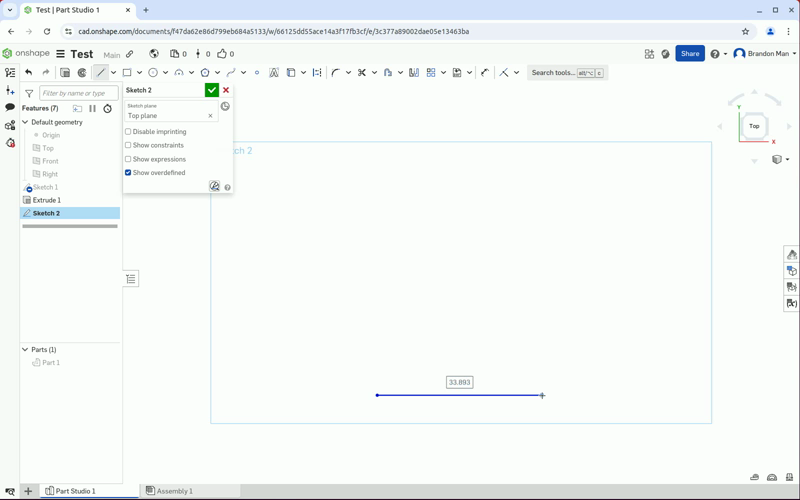
mouse_move(542, 171)
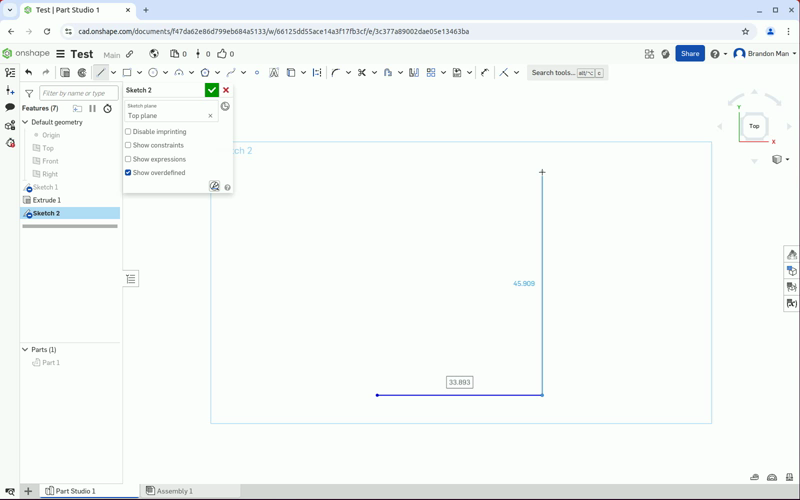
click(542, 171)
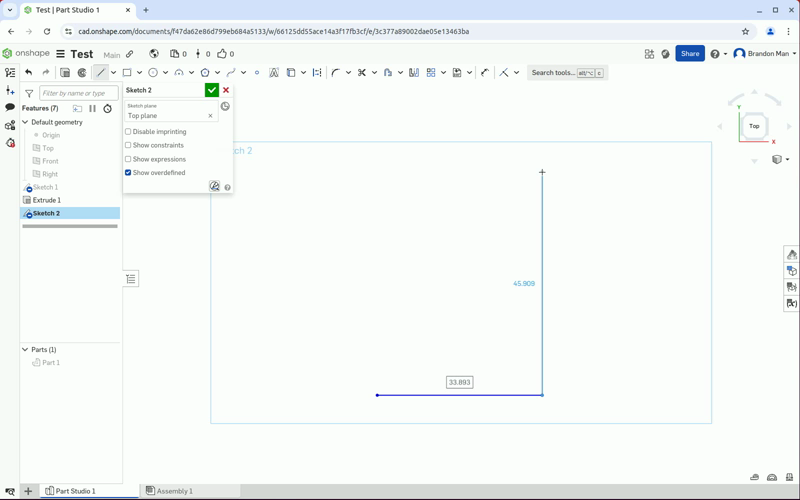
key_up(shift)
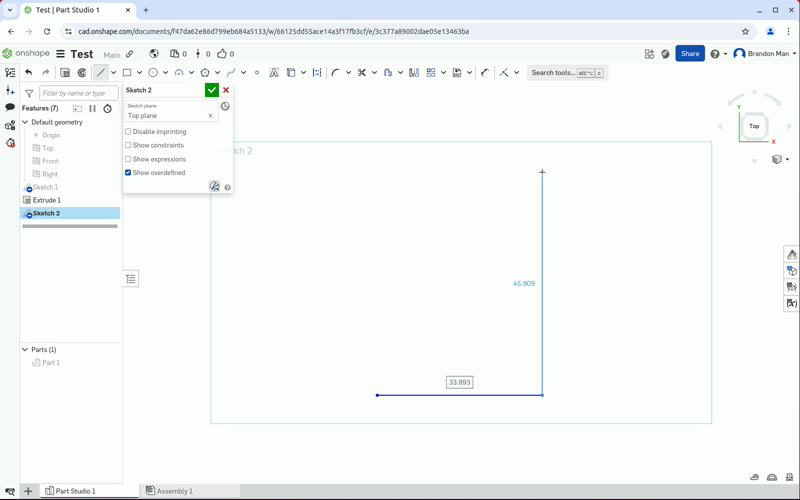
key_down(shift)
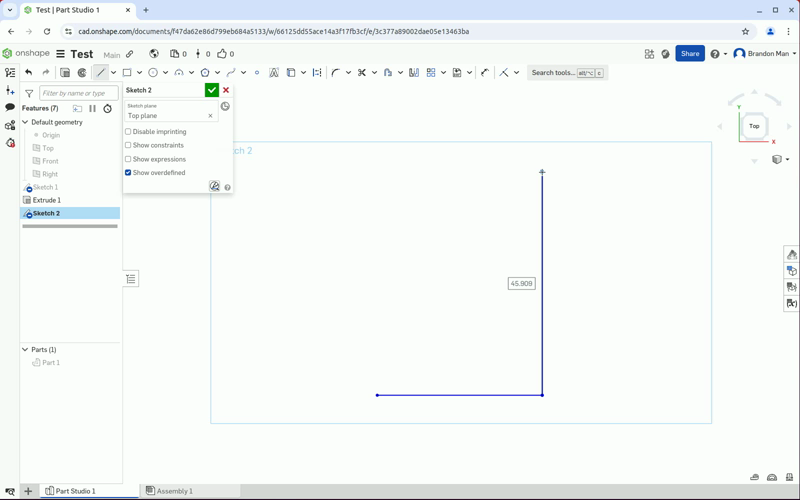
mouse_move(377, 171)
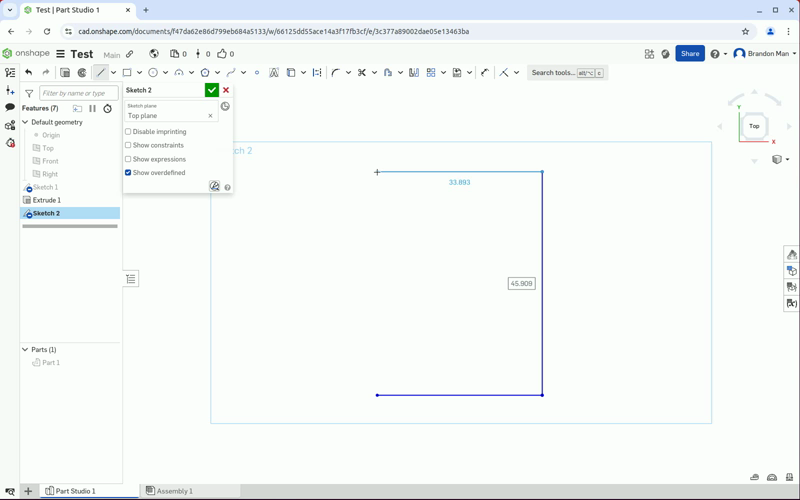
click(377, 171)
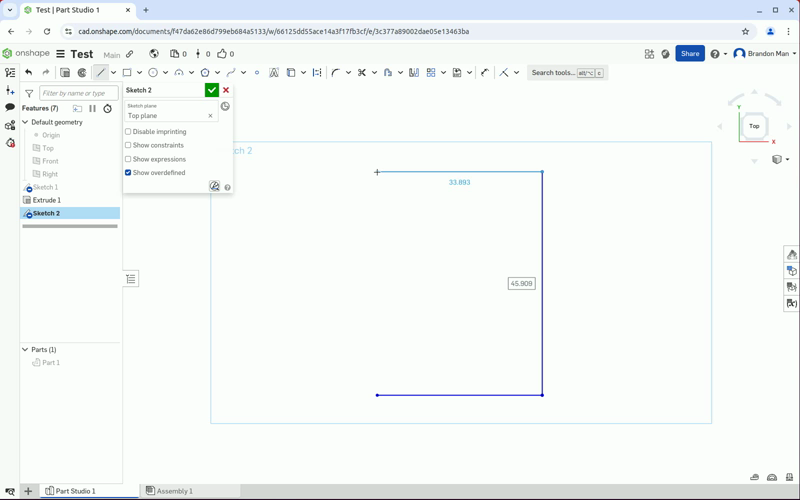
key_up(shift)
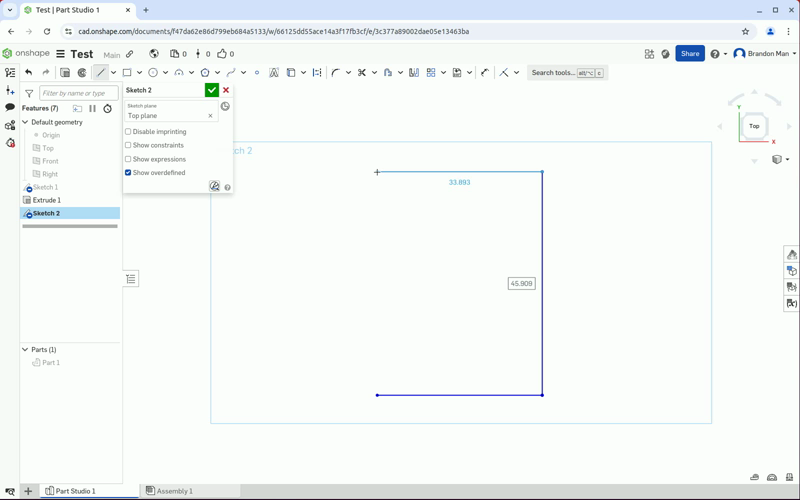
key_down(shift)
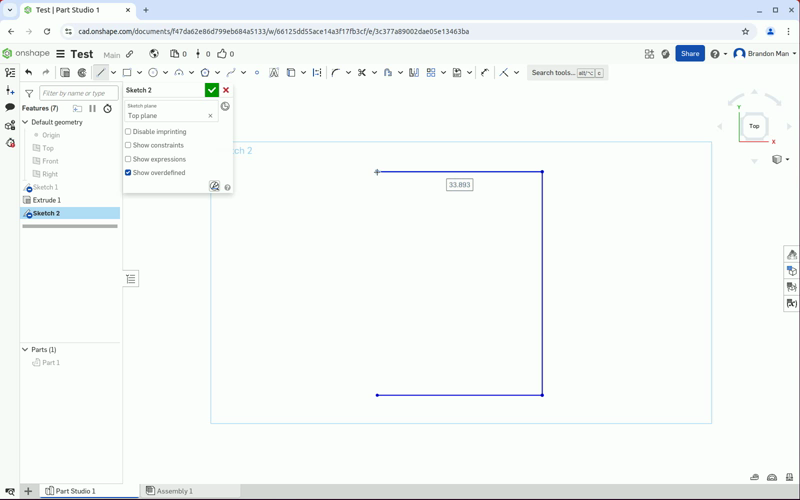
mouse_move(377, 395)
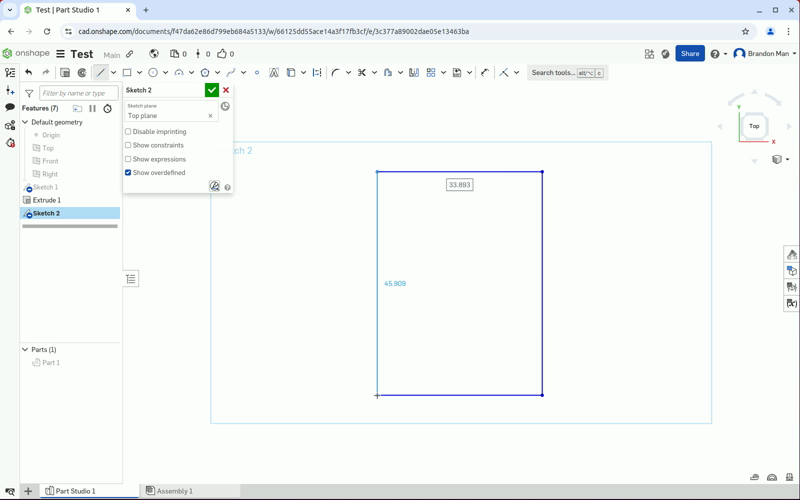
key_up(shift)
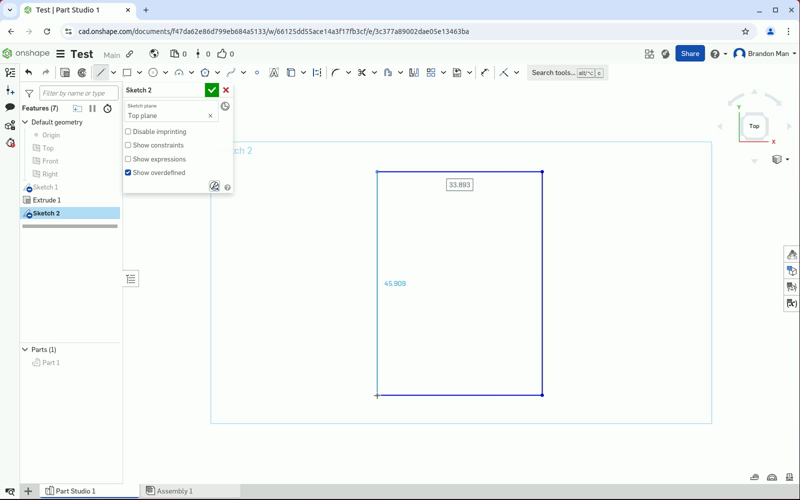
click(377, 395)
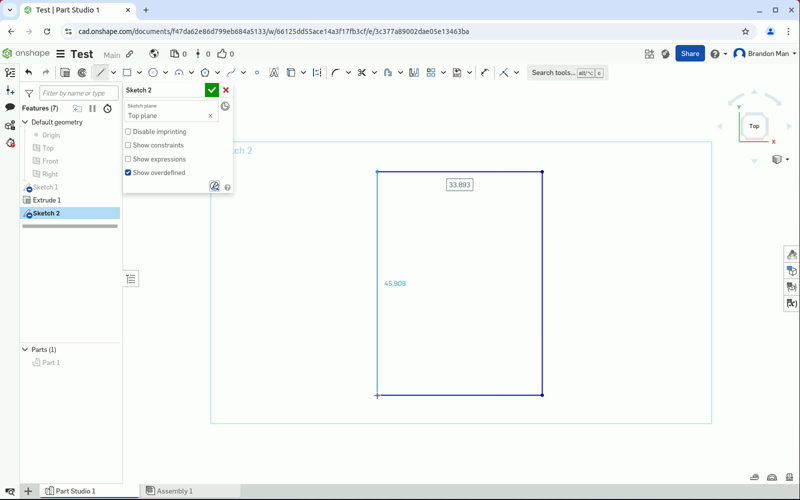
key(esc)
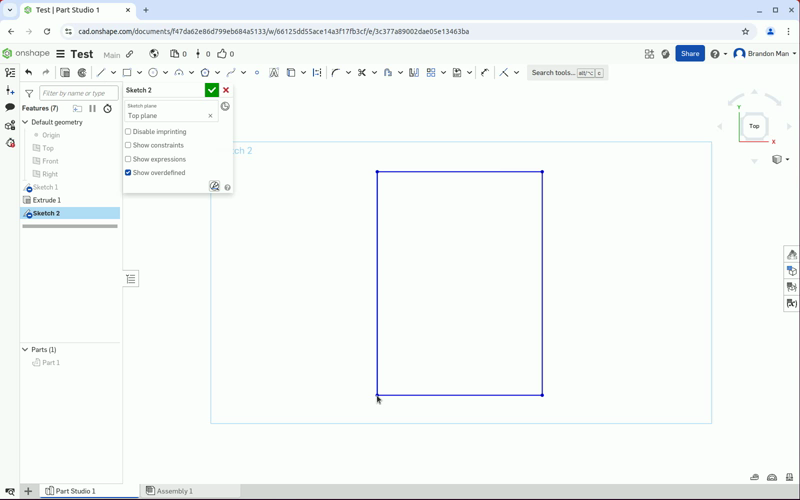
key(l)
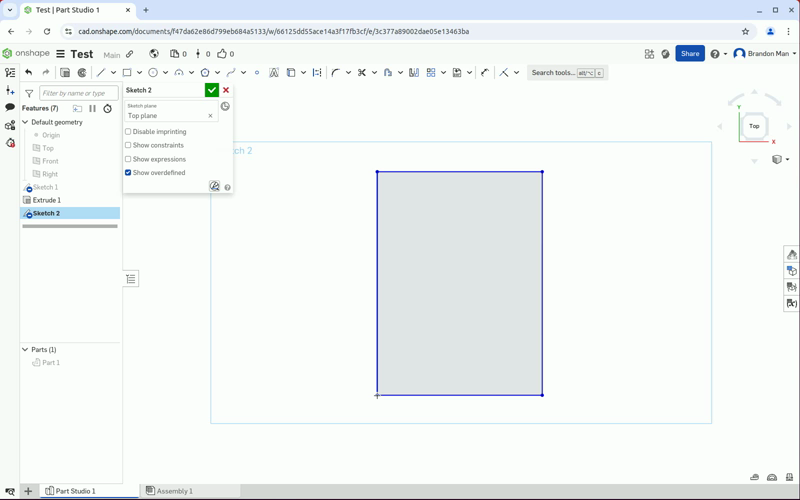
key_down(shift)
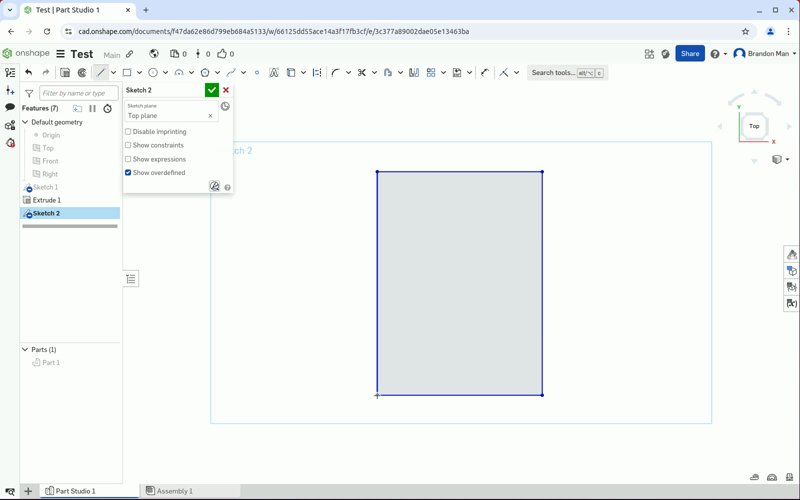
mouse_move(384, 388)
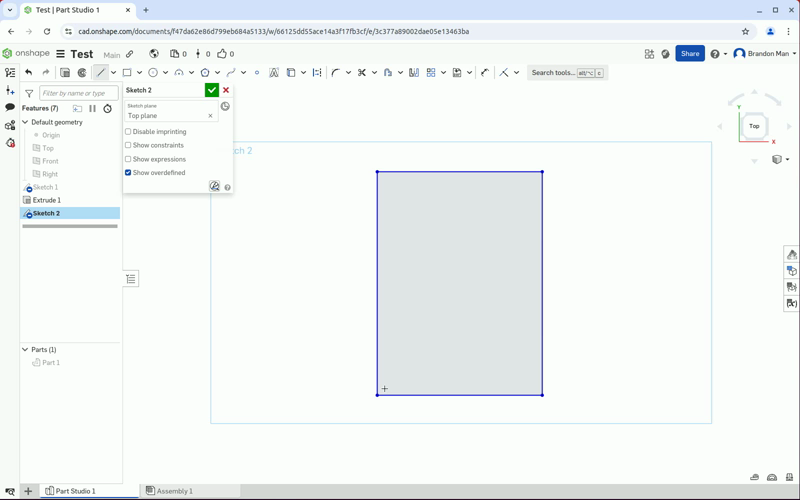
click(384, 388)
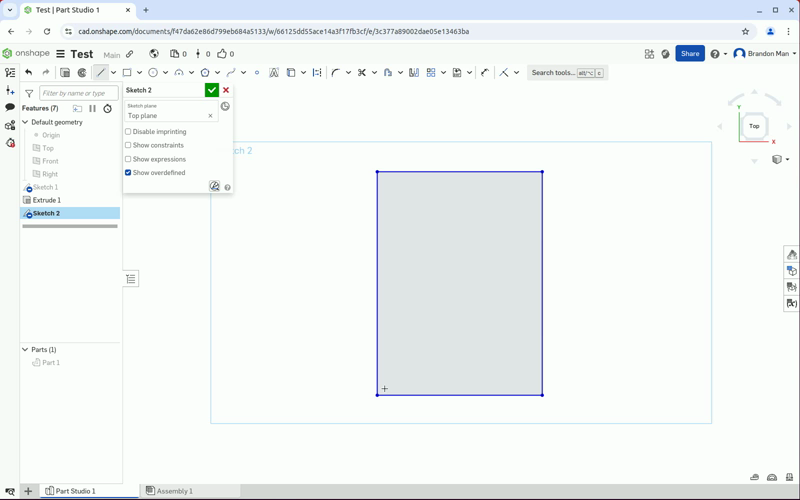
key_up(shift)
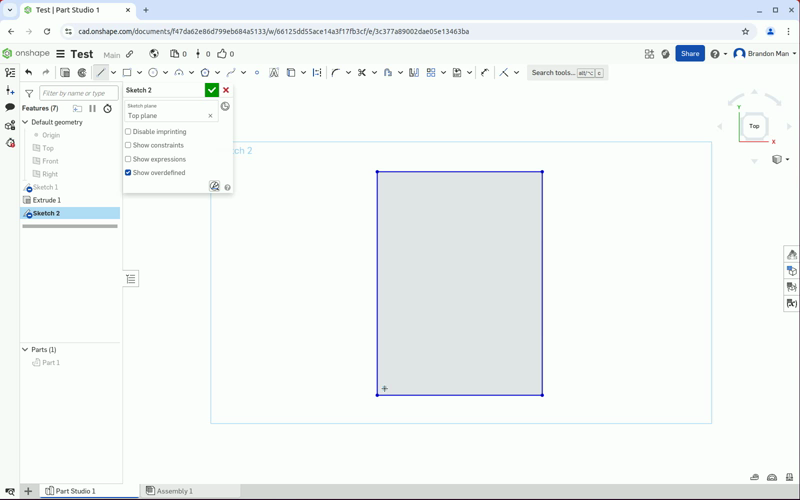
key_down(shift)
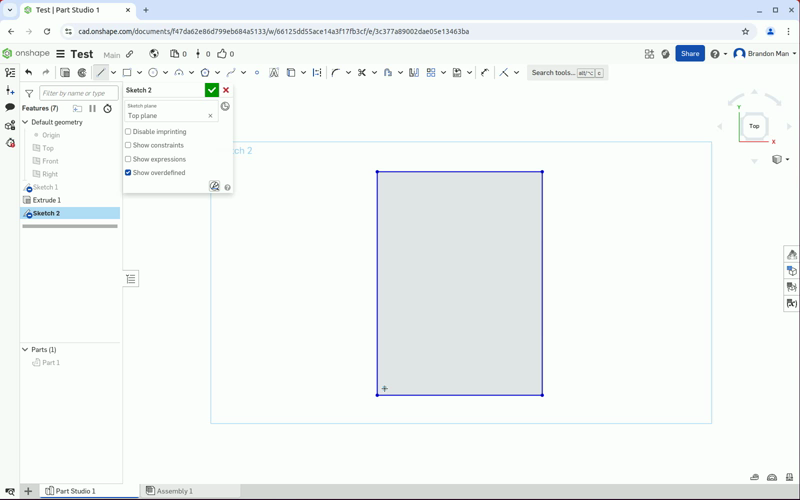
mouse_move(535, 388)
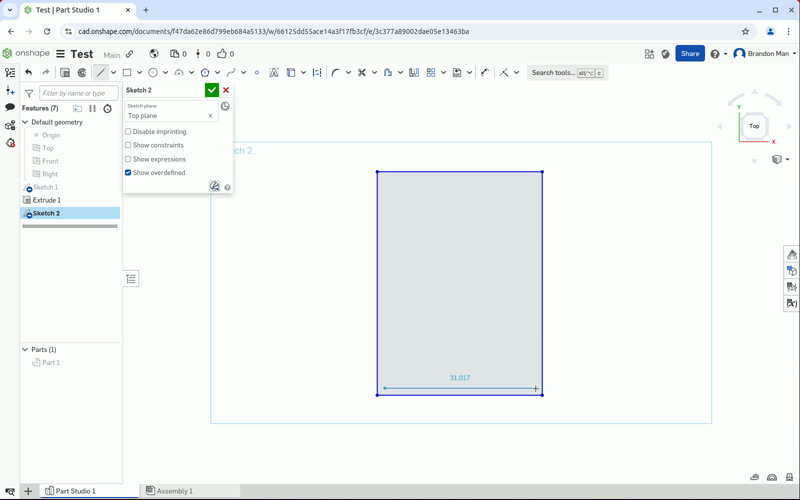
click(535, 388)
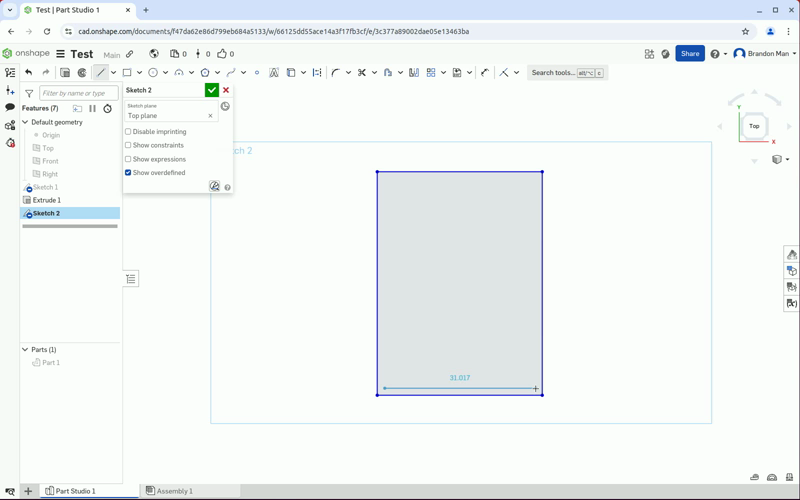
key_up(shift)
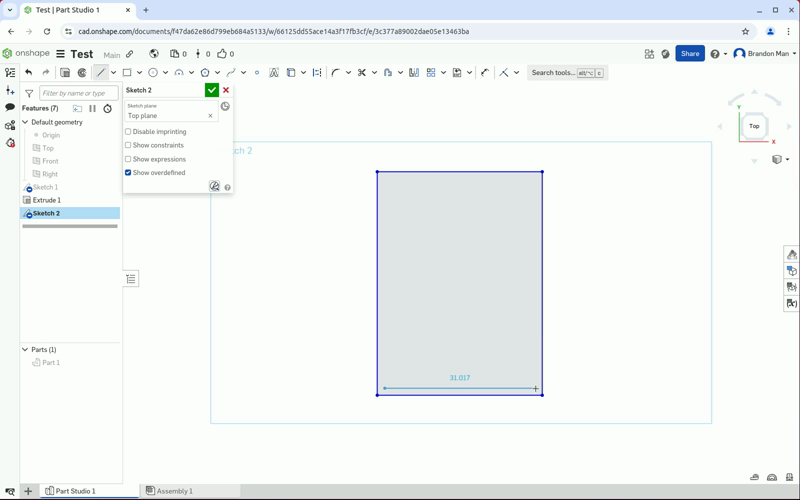
key_down(shift)
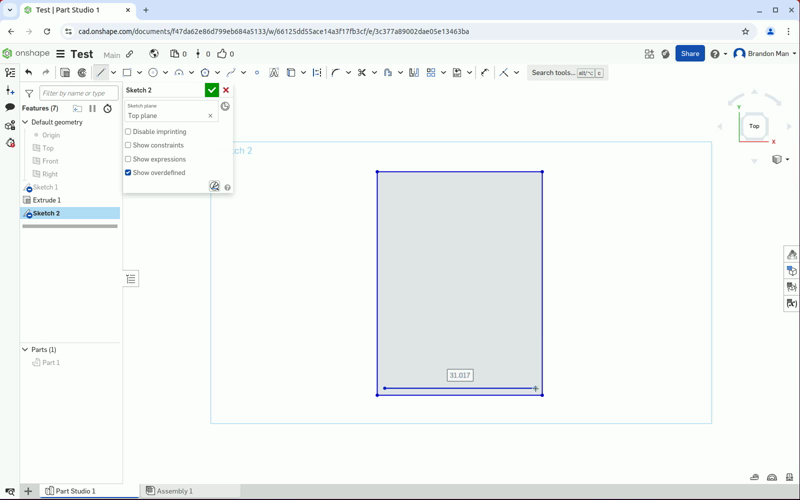
mouse_move(535, 178)
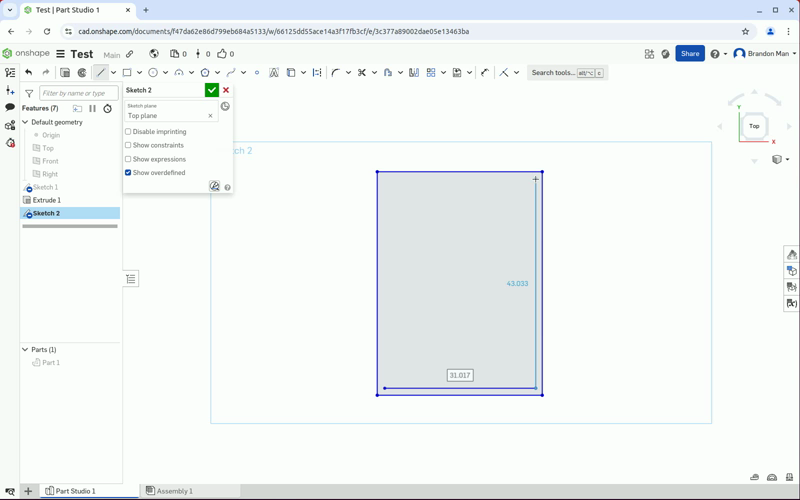
click(535, 178)
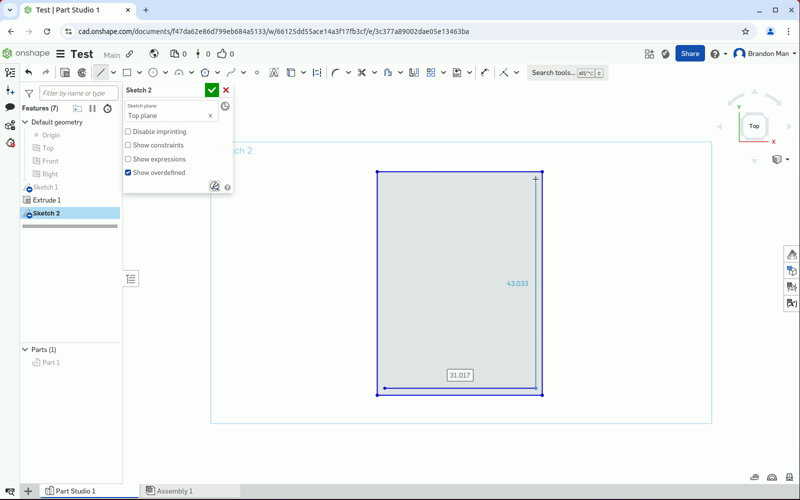
key_up(shift)
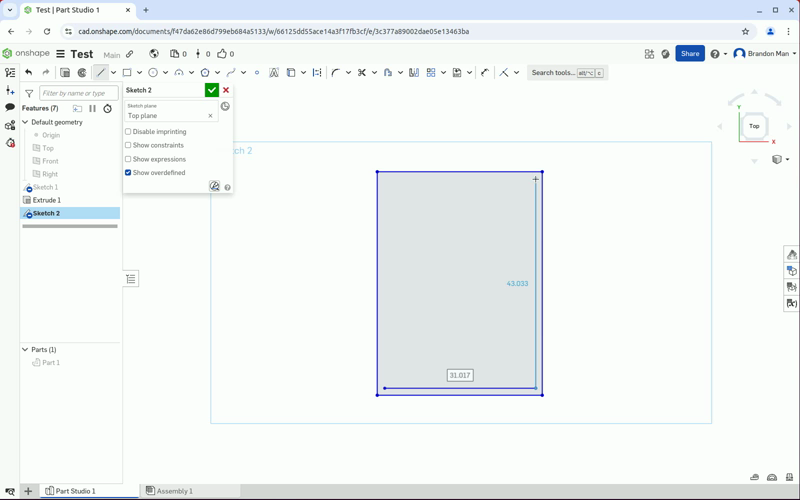
key_down(shift)
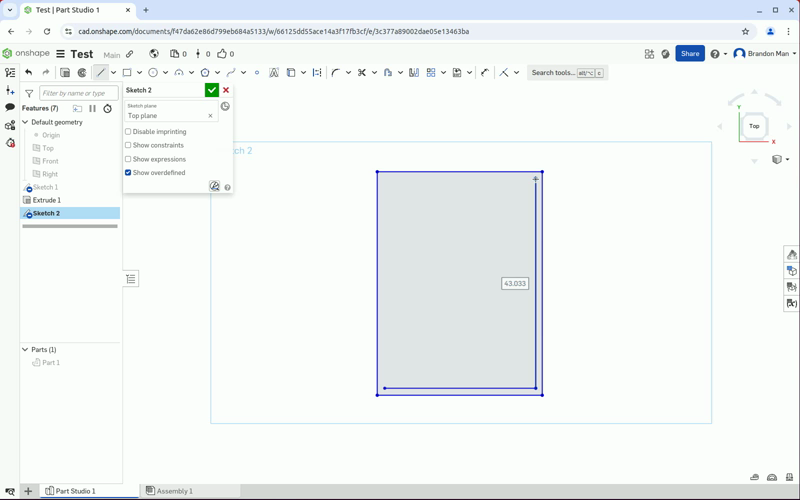
mouse_move(384, 178)
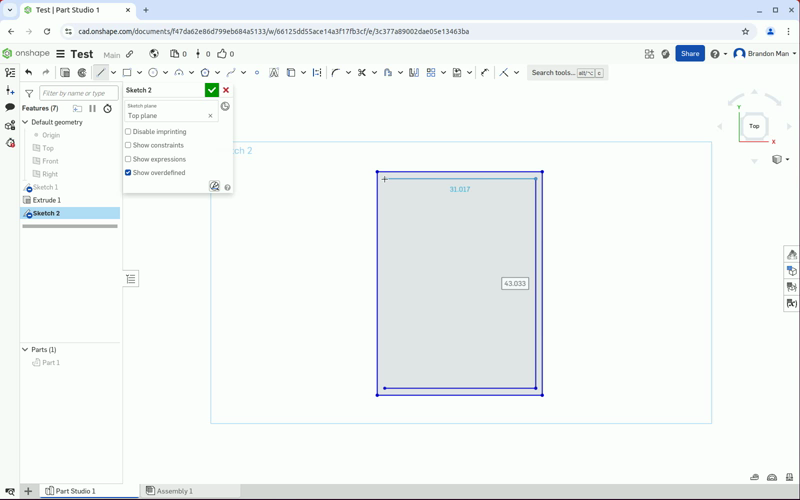
click(384, 178)
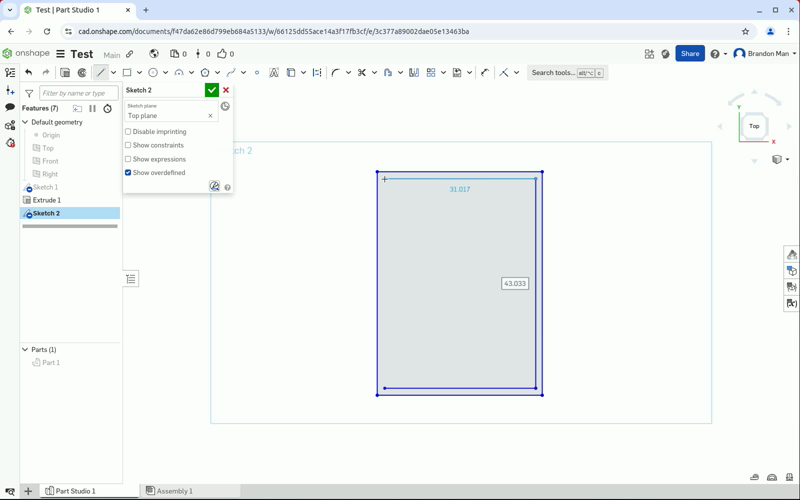
key_up(shift)
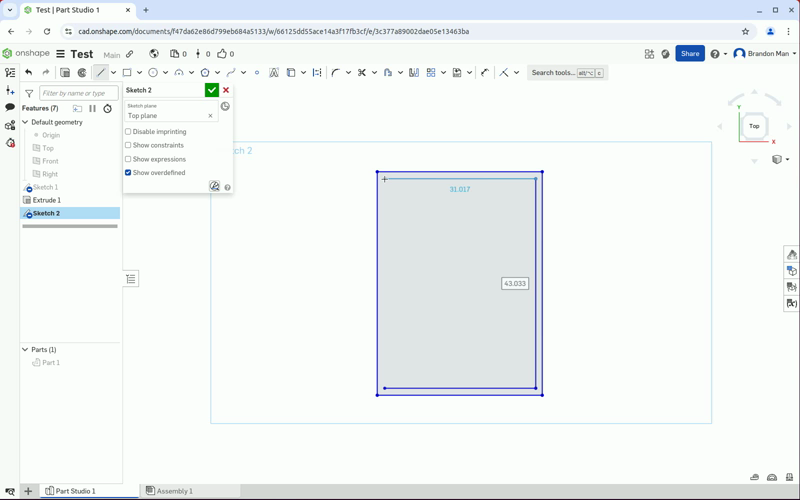
key_down(shift)
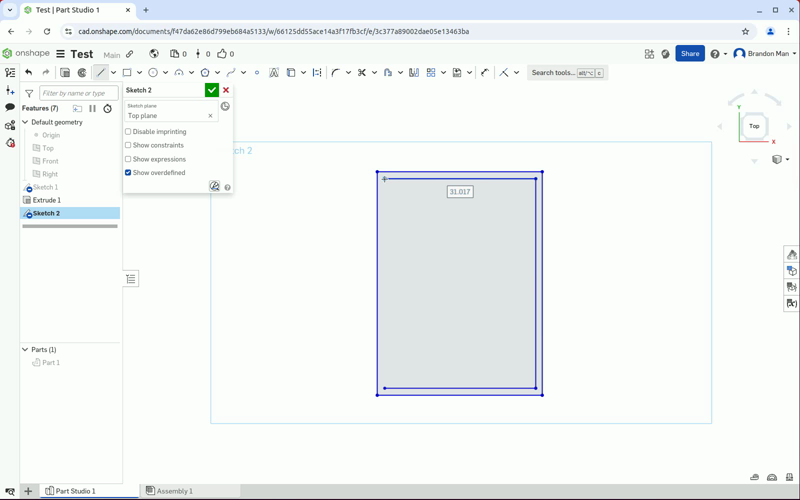
mouse_move(384, 388)
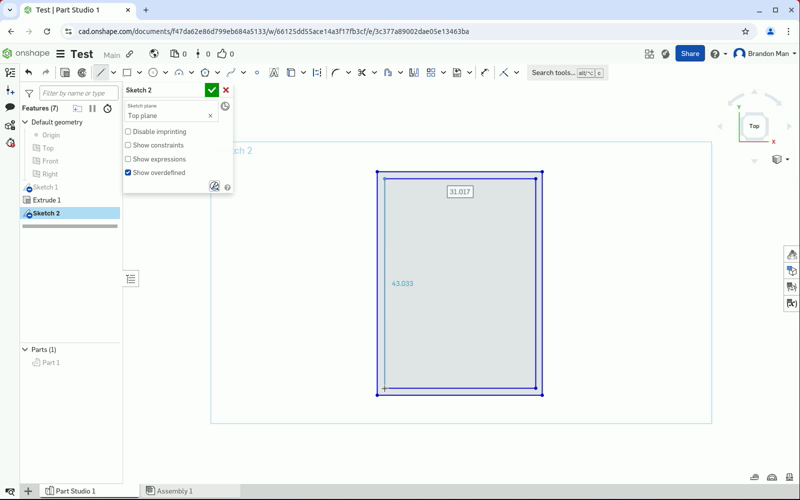
key_up(shift)
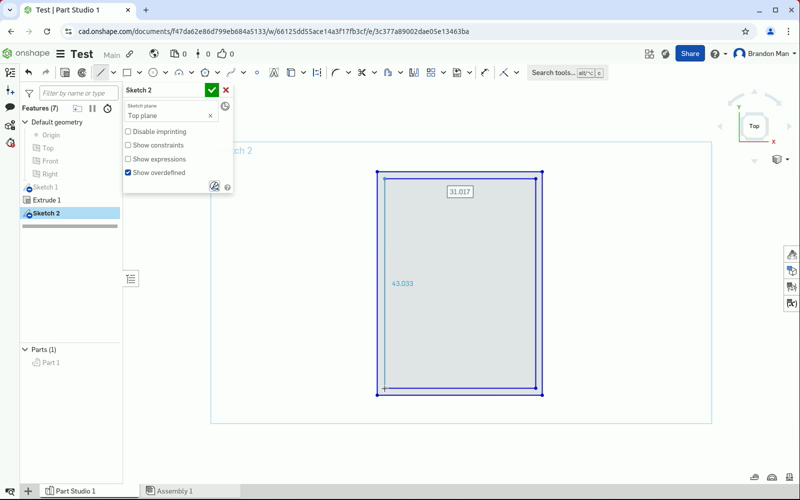
click(384, 388)
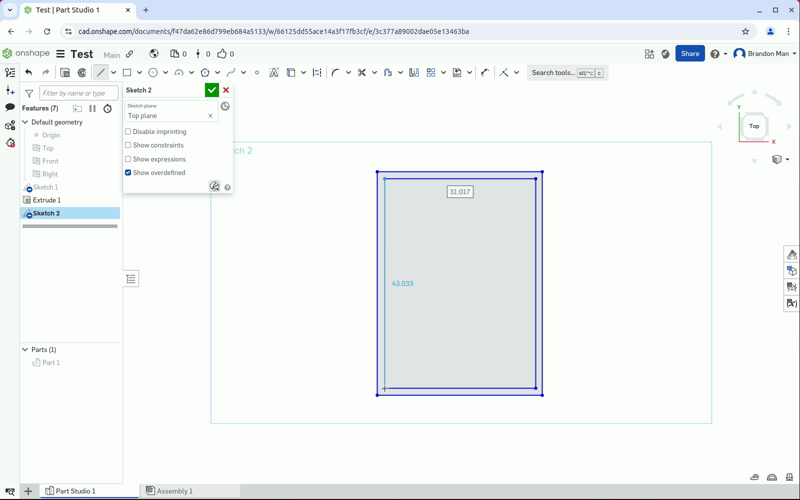
key(esc)
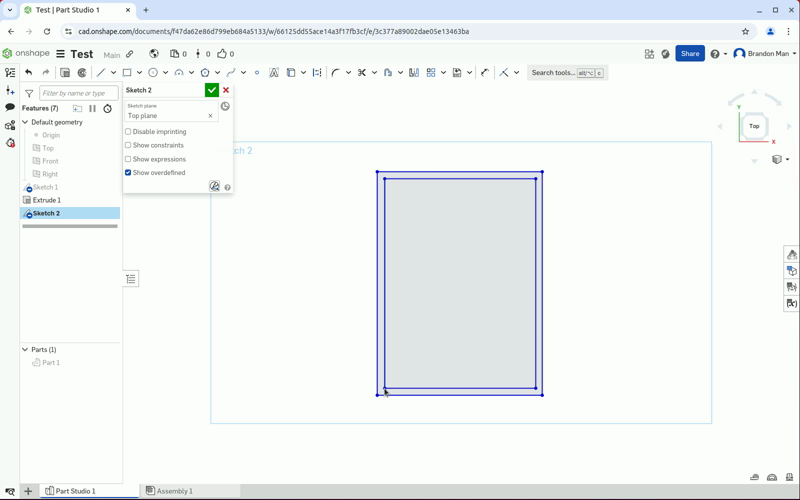
mouse_move(380, 354)
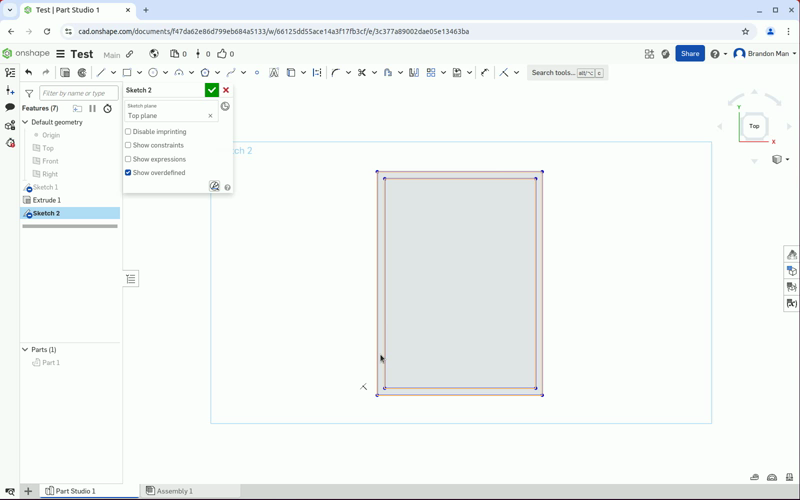
click(380, 354)
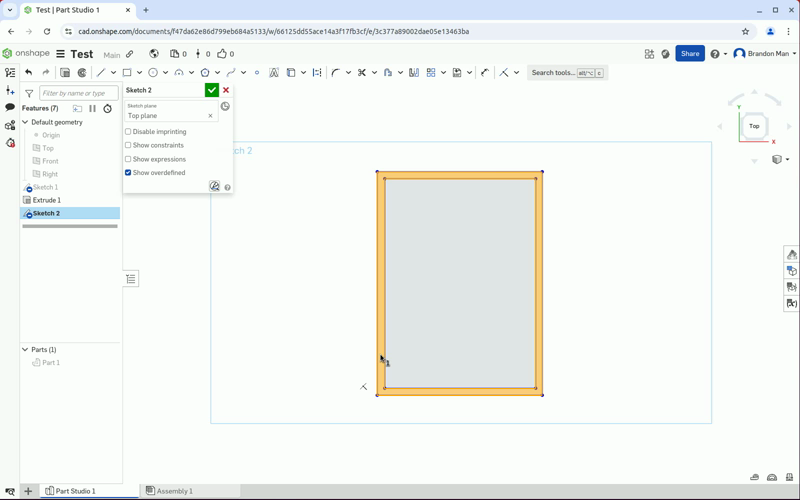
mouse_move(73, 352)
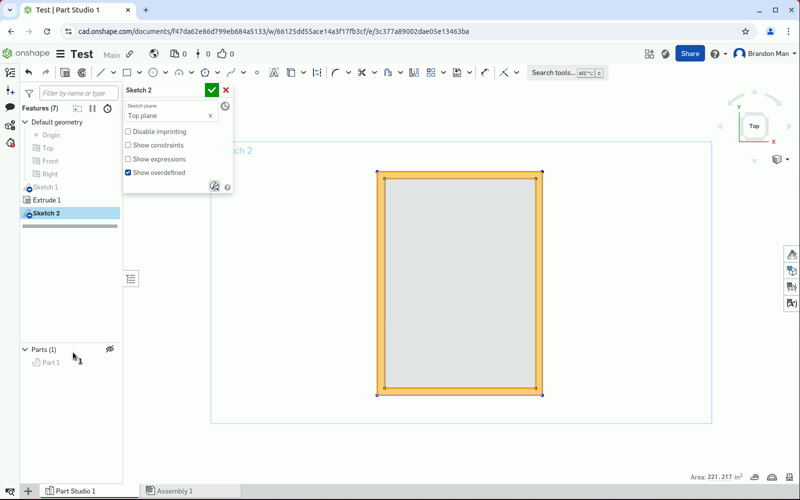
key(shift+y)
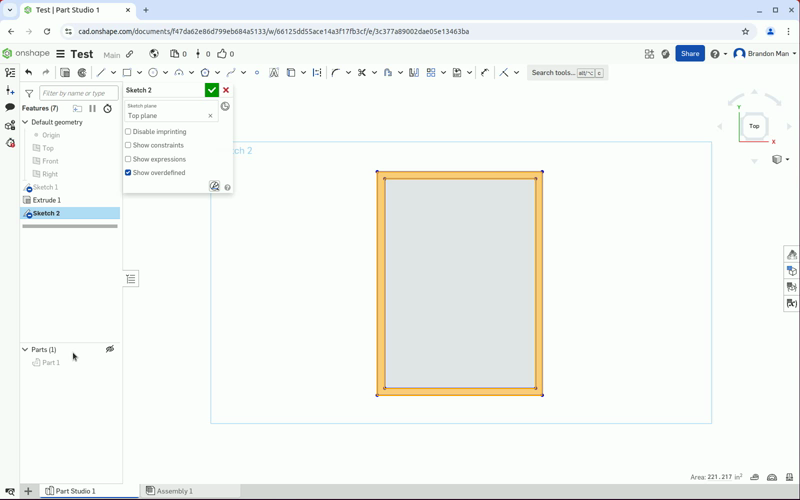
key(shift+e)
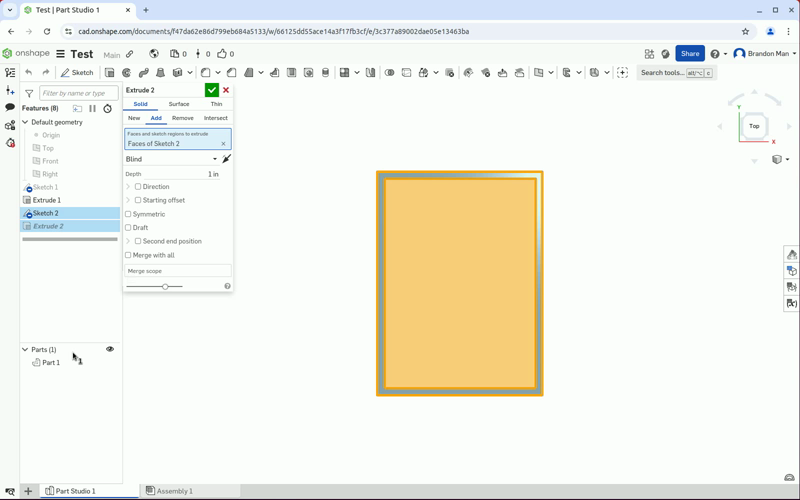
mouse_move(143, 106)
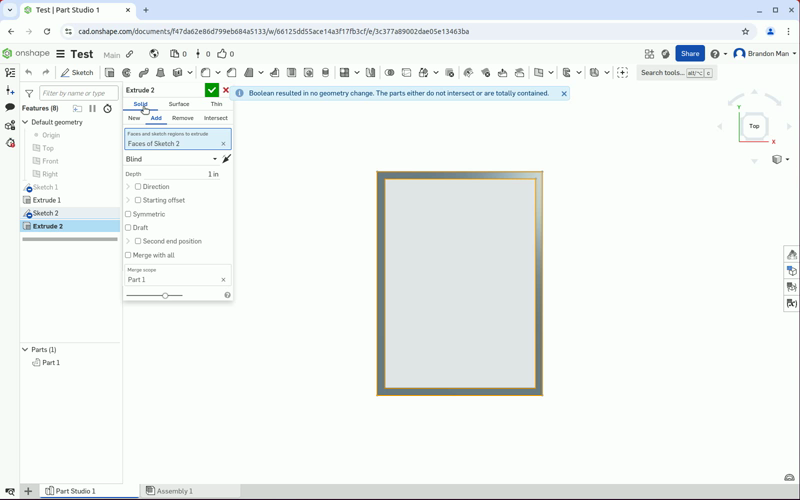
click(143, 106)
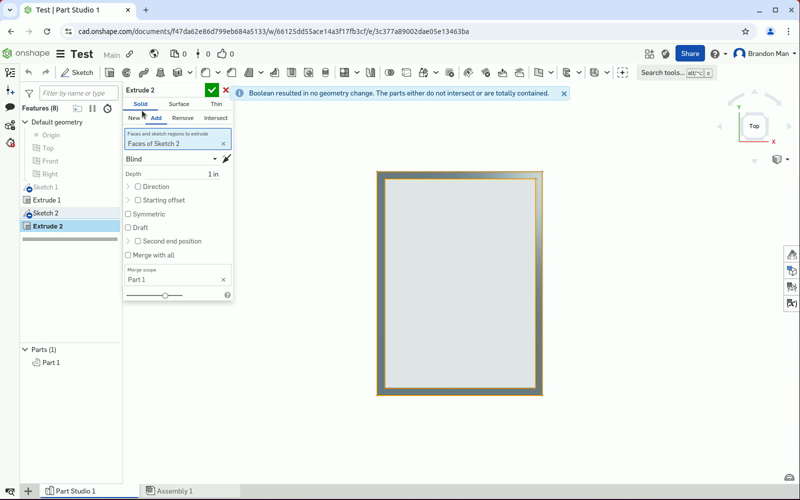
mouse_move(137, 120)
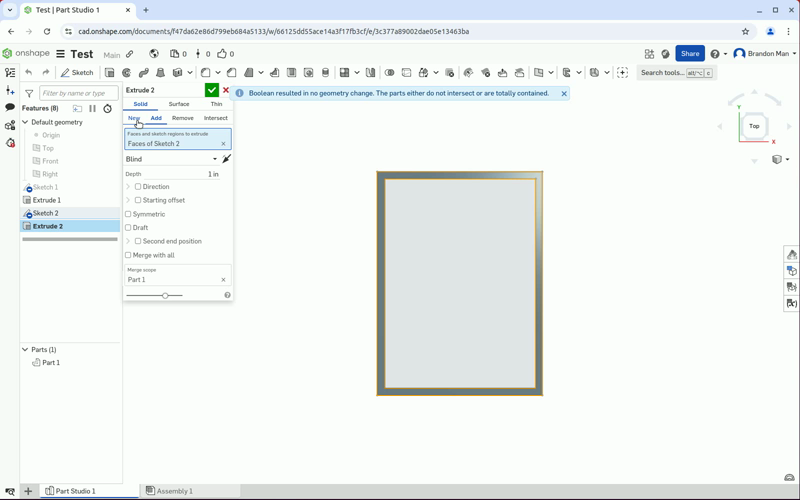
click(137, 120)
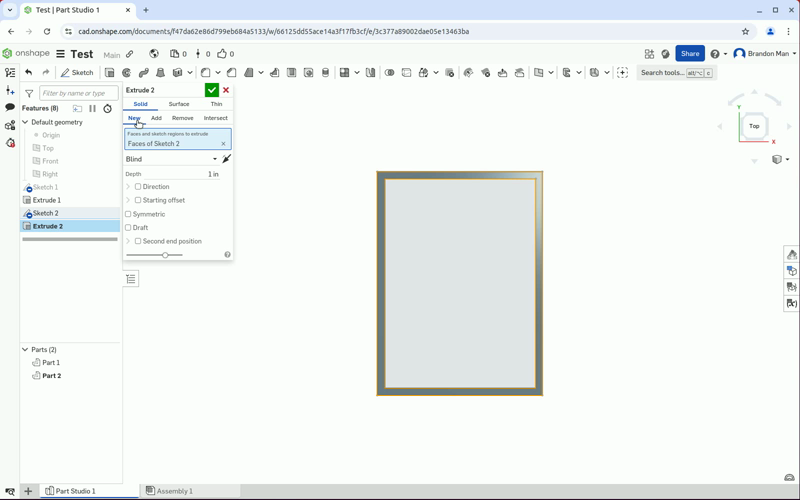
key(tab, 4)
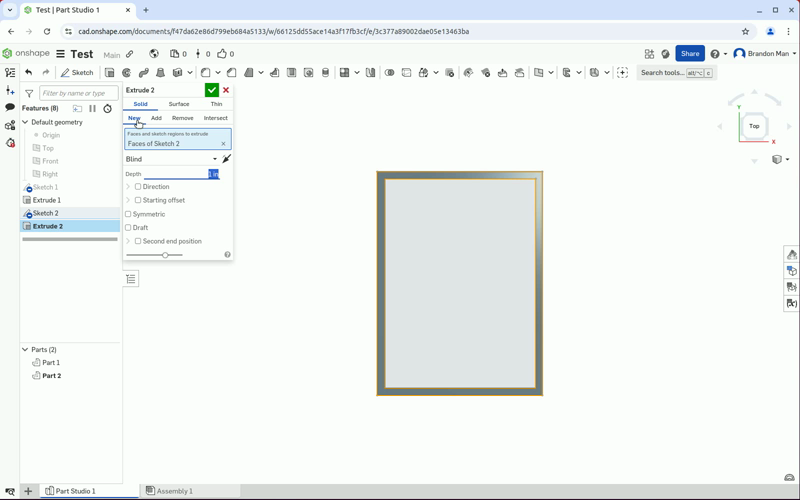
text(1.444)
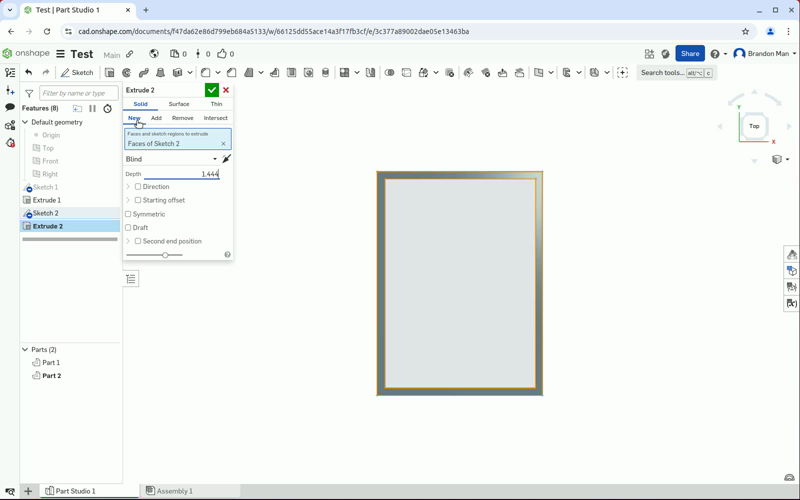
key(enter)
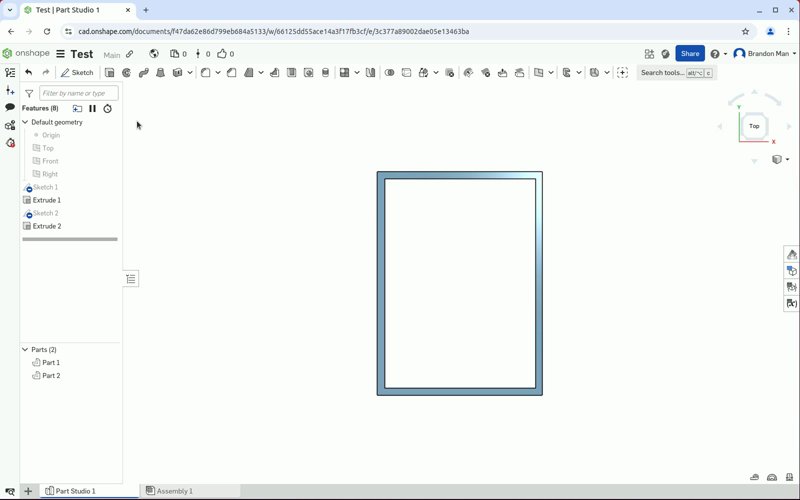
key(shift+h)
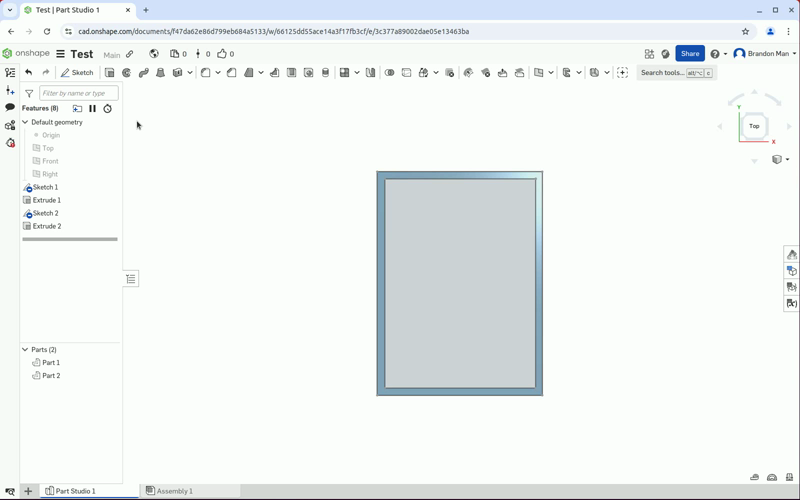
key(shift+h)
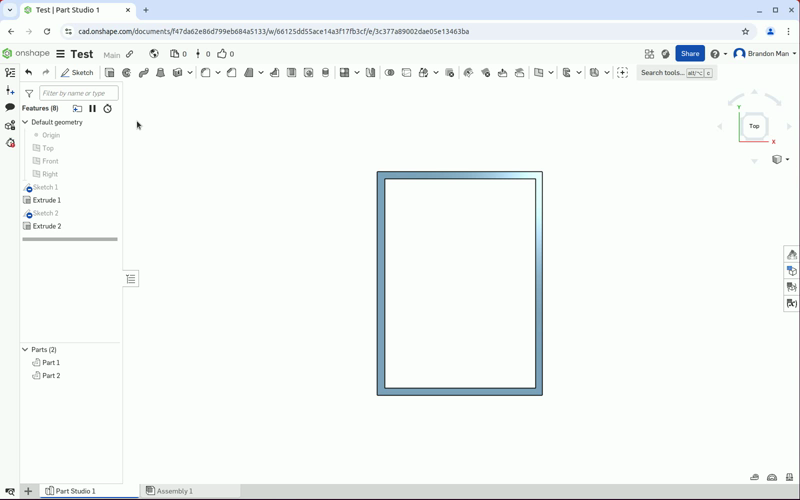
mouse_move(73, 189)
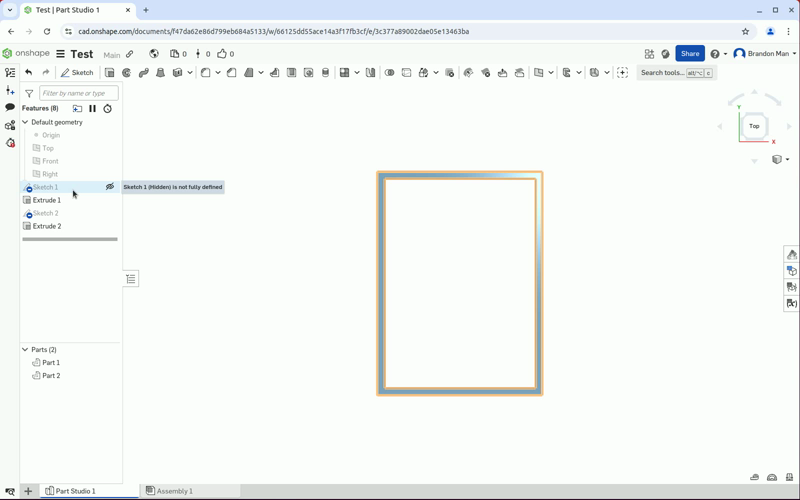
click(73, 189)
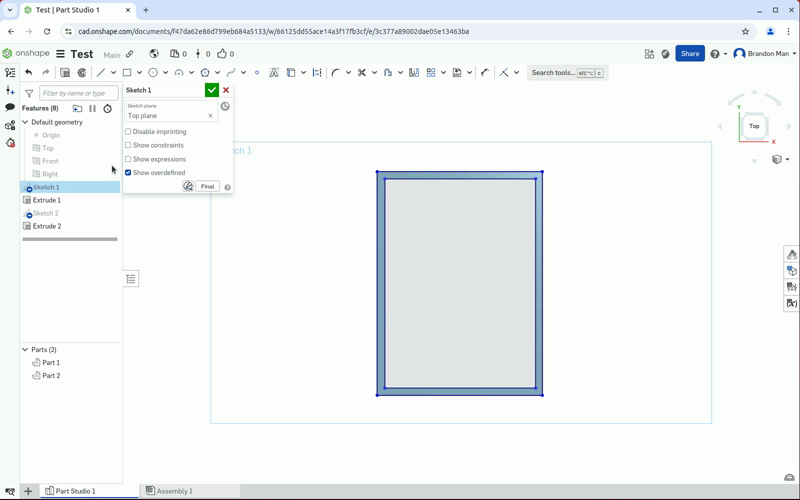
mouse_move(229, 92)
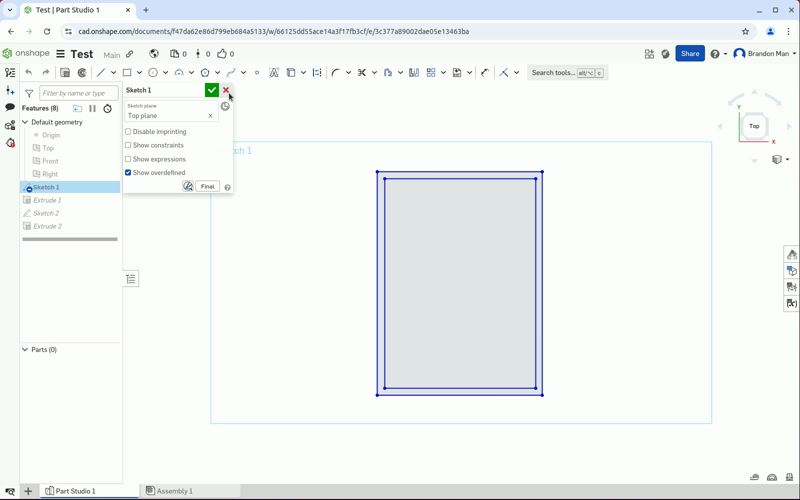
click(229, 92)
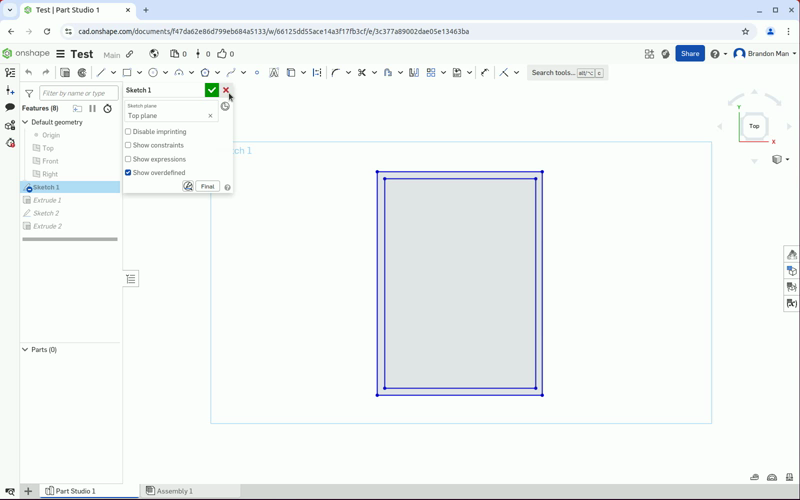
key(shift+s)
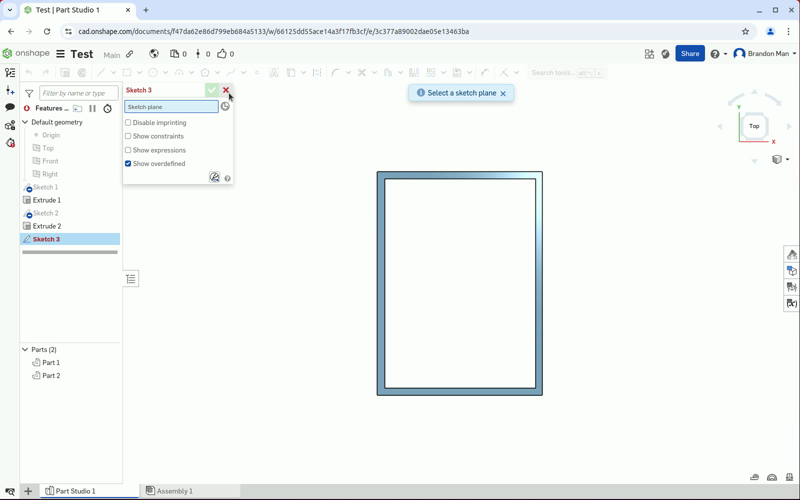
mouse_move(73, 150)
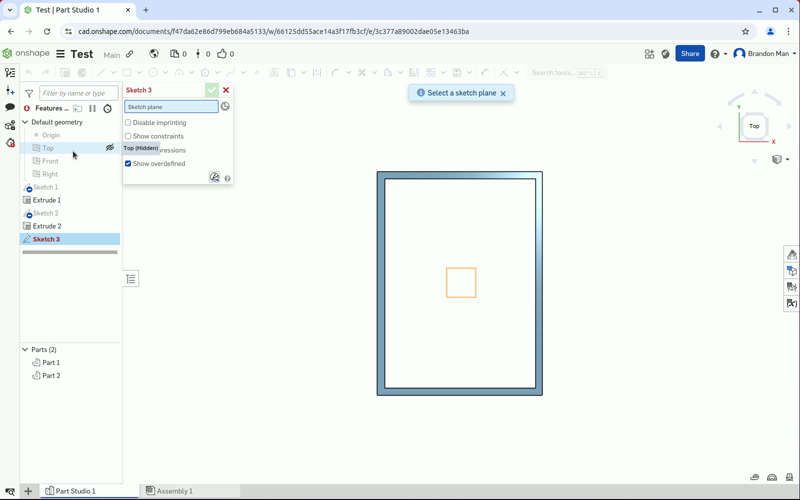
click(73, 150)
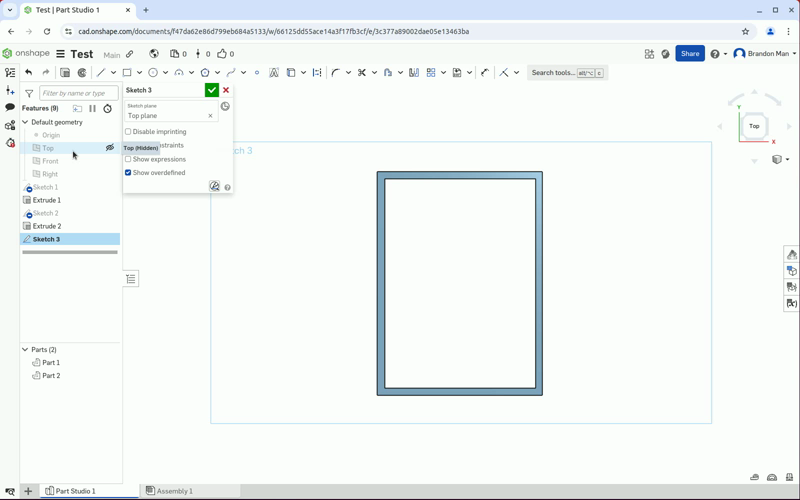
mouse_move(73, 352)
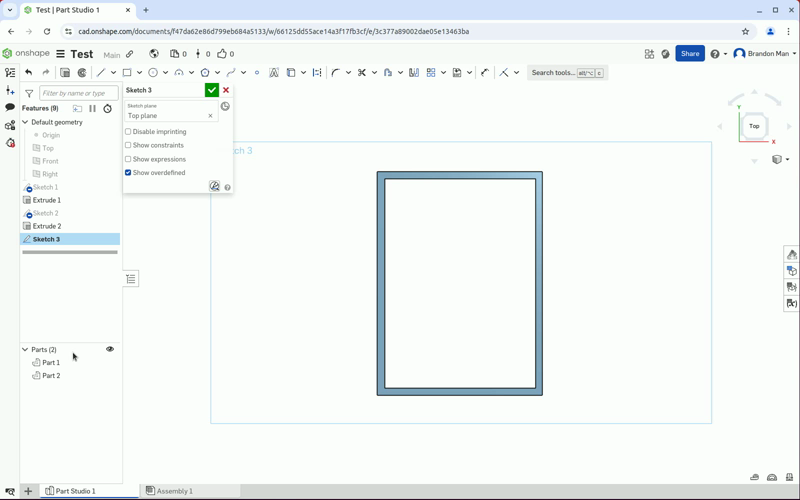
key(y)
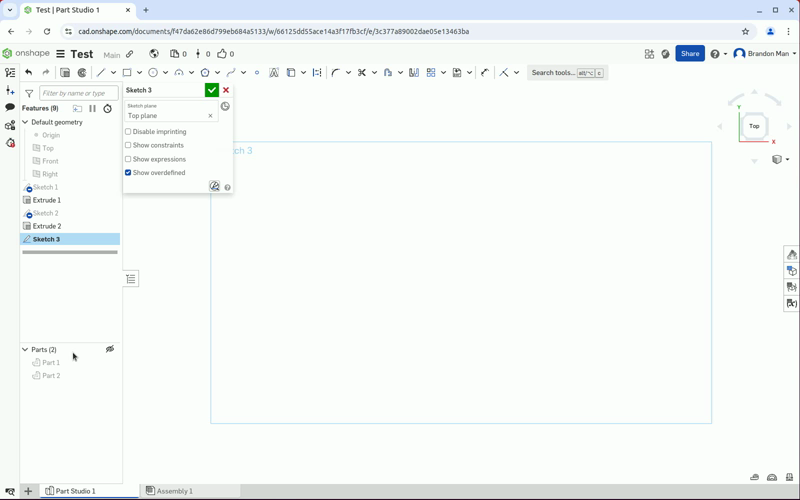
key(l)
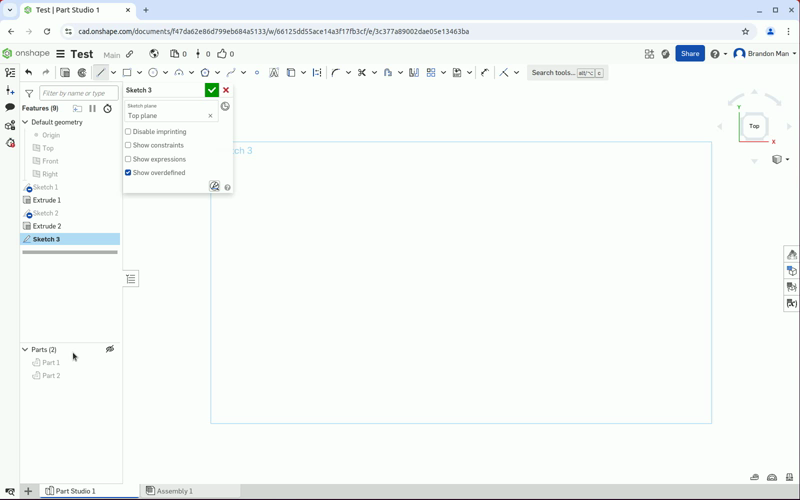
key_down(shift)
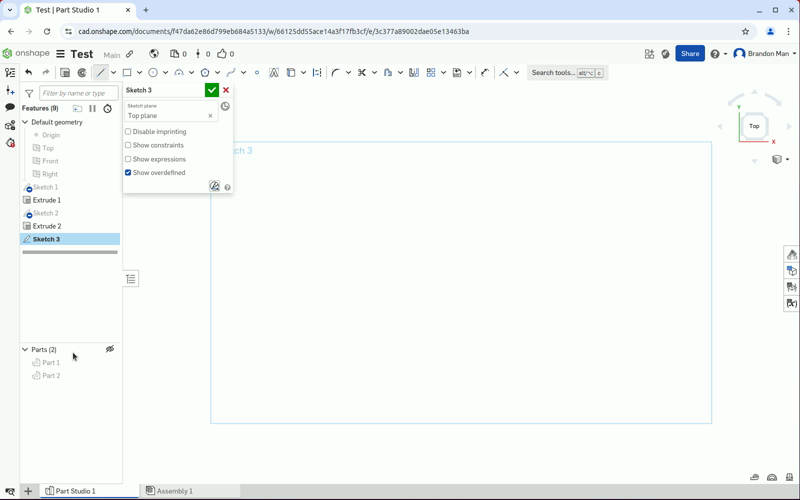
mouse_move(384, 388)
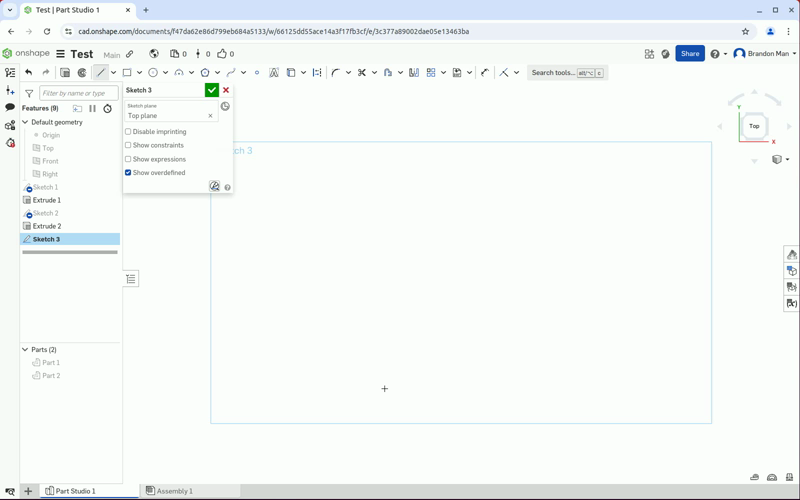
click(384, 388)
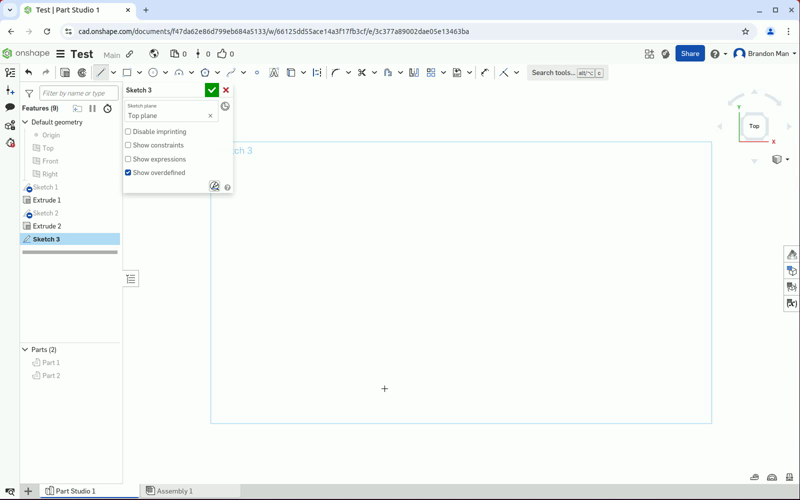
key_up(shift)
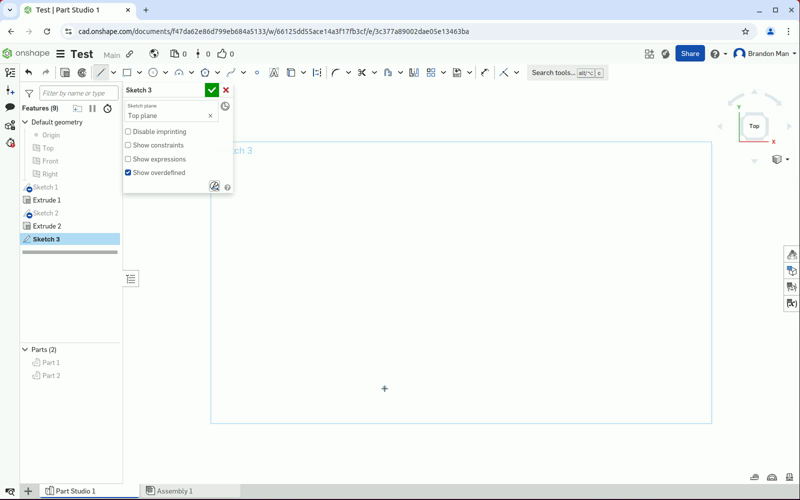
key_down(shift)
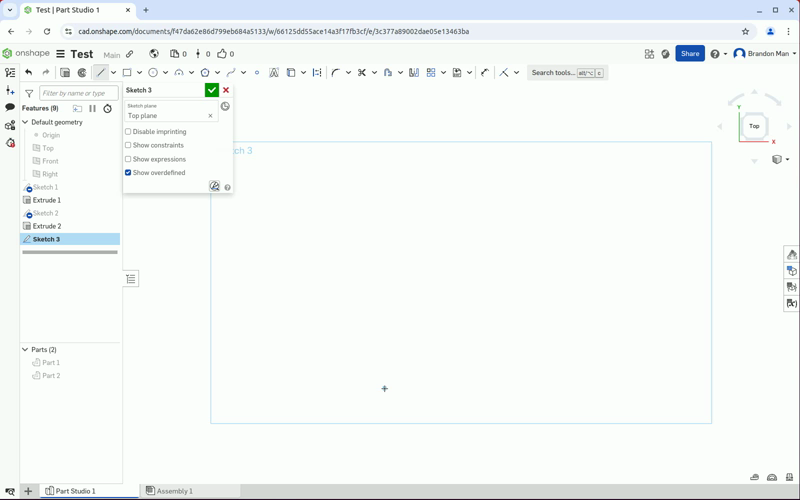
mouse_move(534, 388)
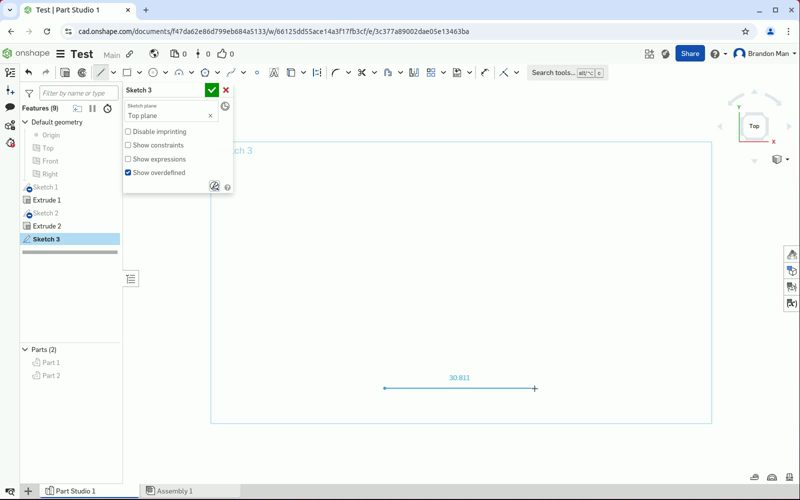
click(534, 388)
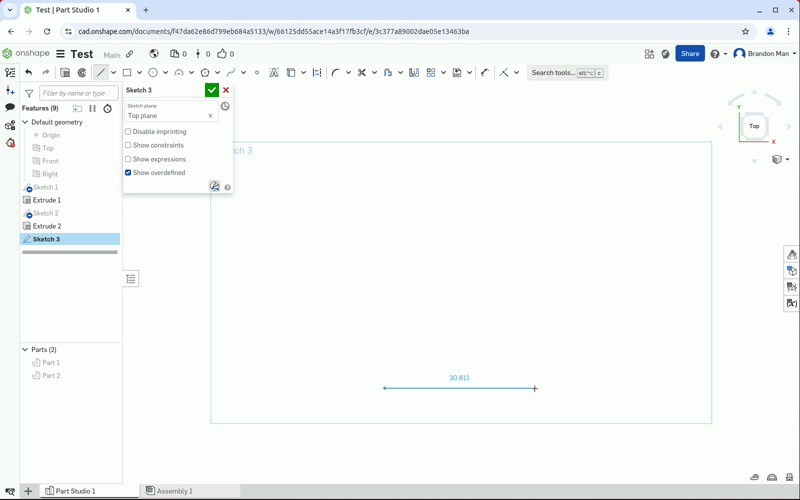
key_up(shift)
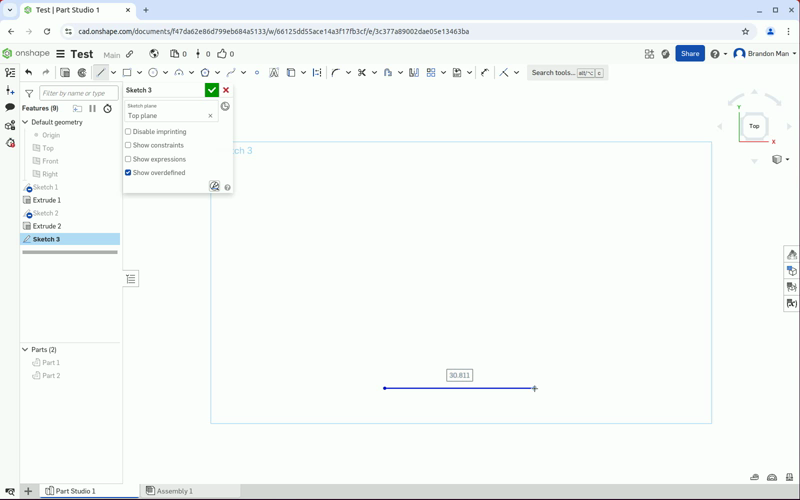
key_down(shift)
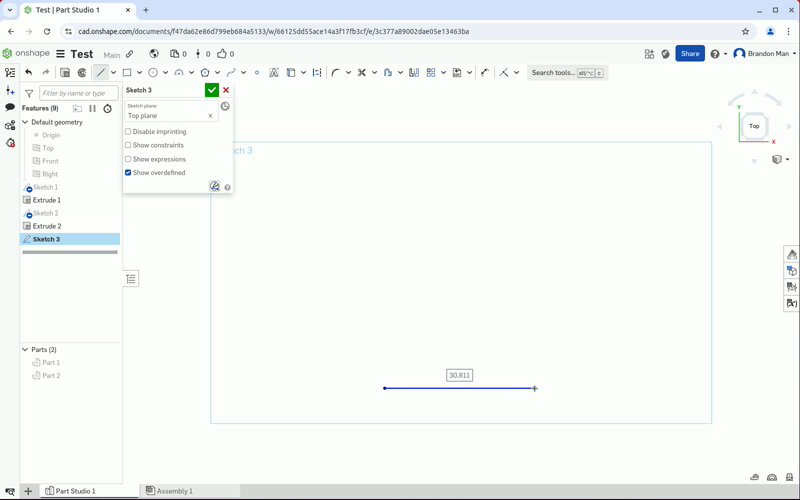
mouse_move(534, 178)
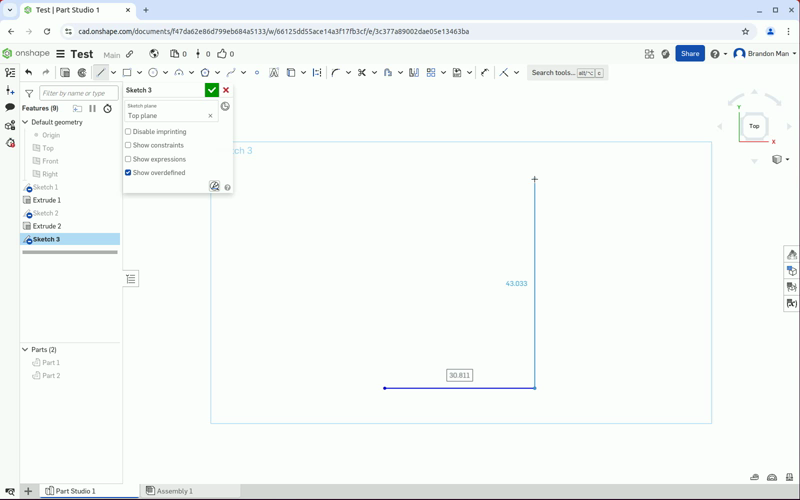
click(534, 178)
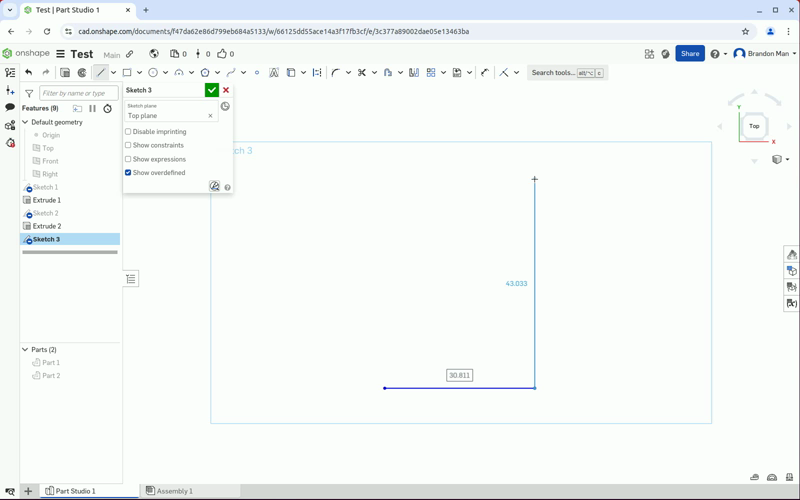
key_up(shift)
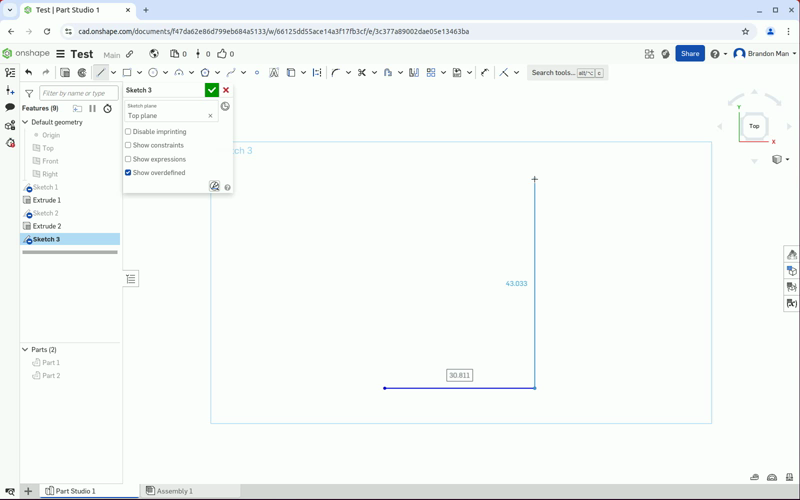
key_down(shift)
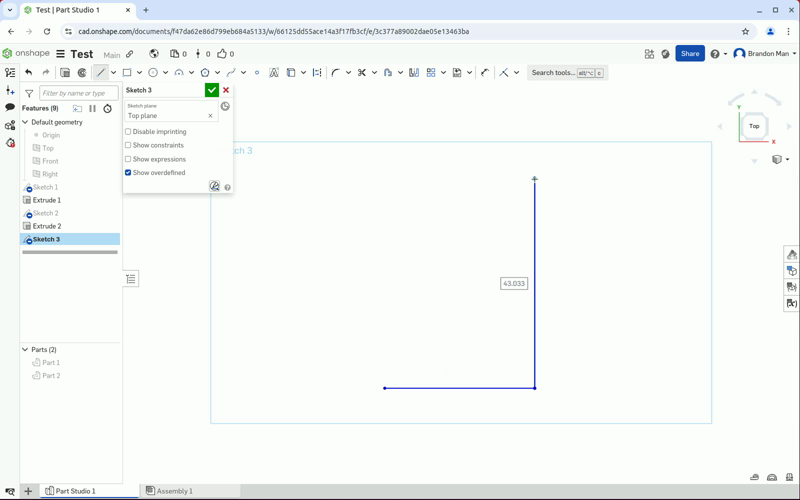
mouse_move(384, 178)
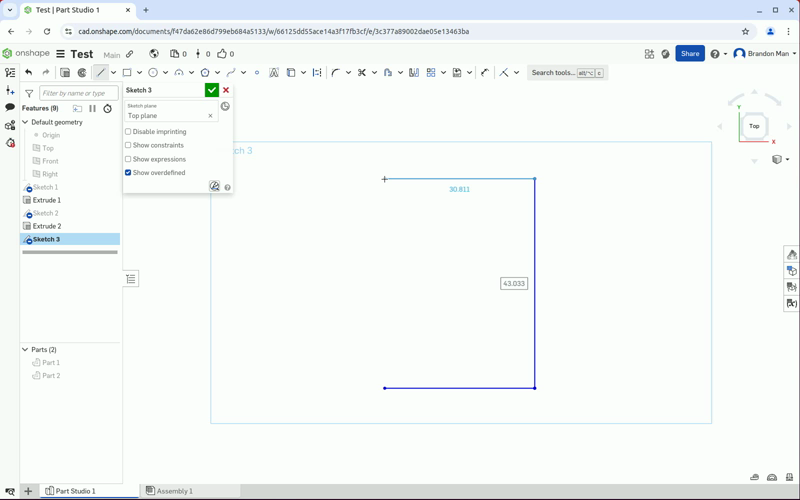
click(384, 178)
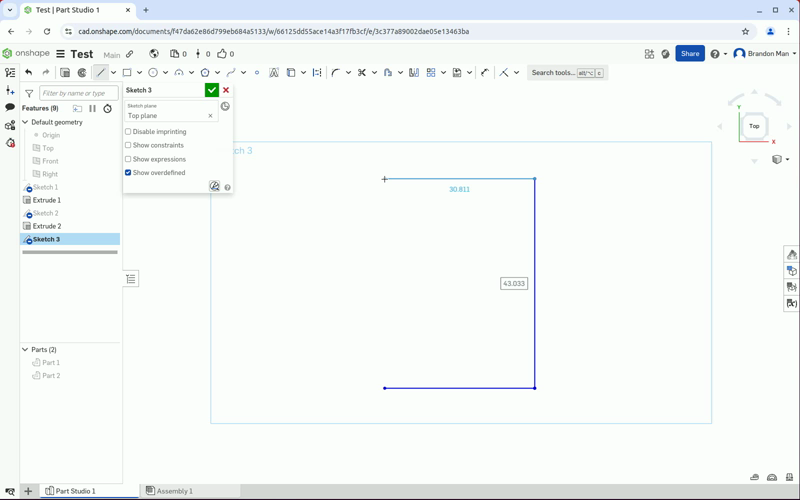
key_up(shift)
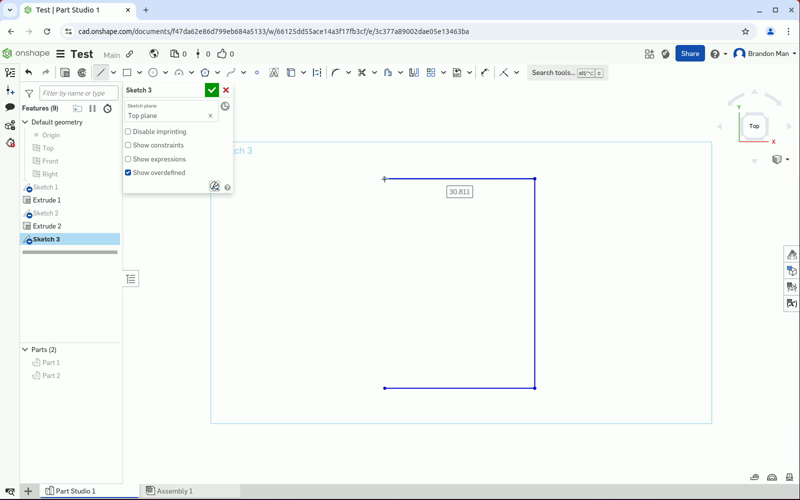
key_down(shift)
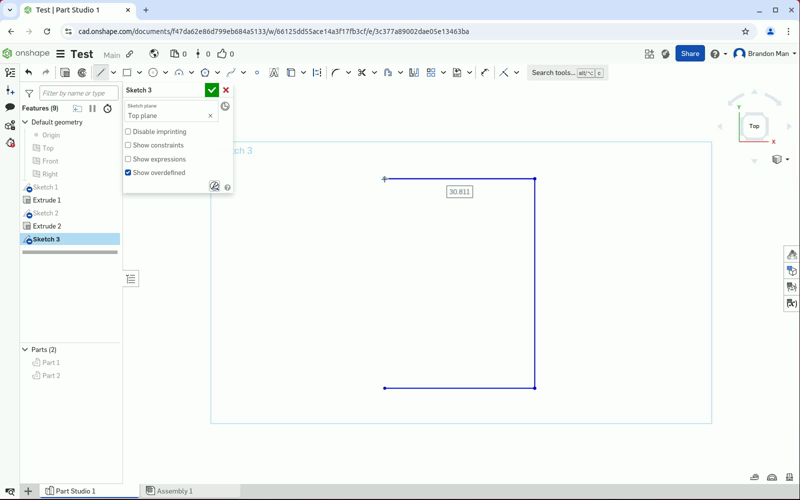
mouse_move(384, 388)
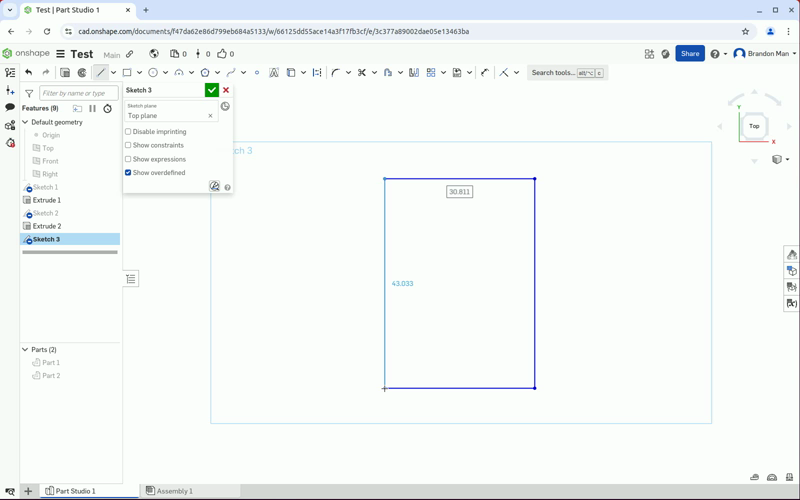
key_up(shift)
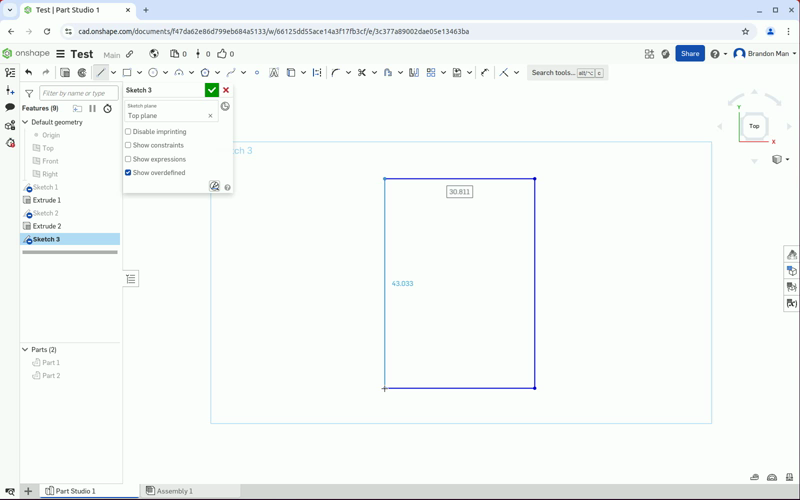
click(384, 388)
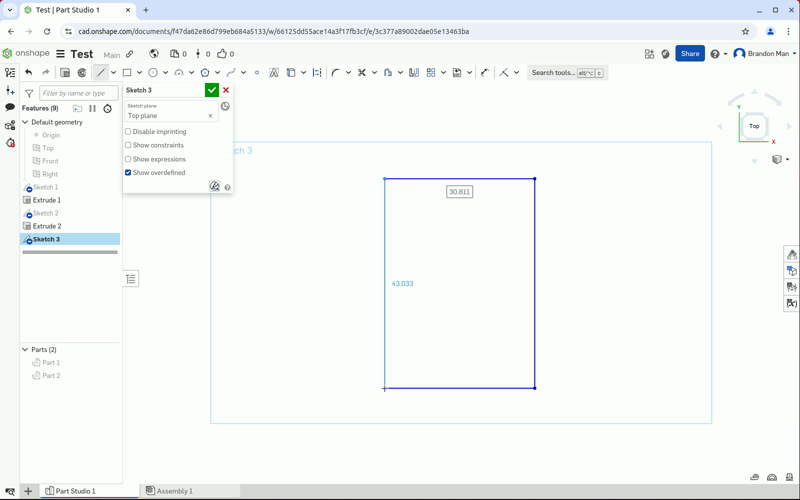
key(esc)
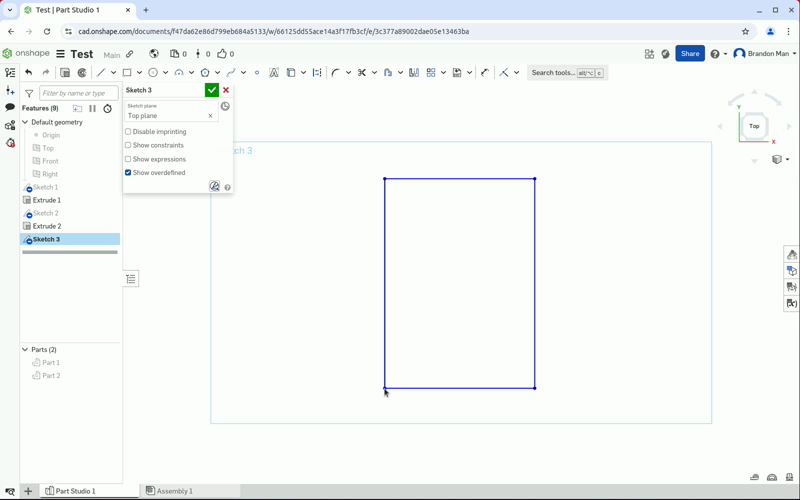
key(l)
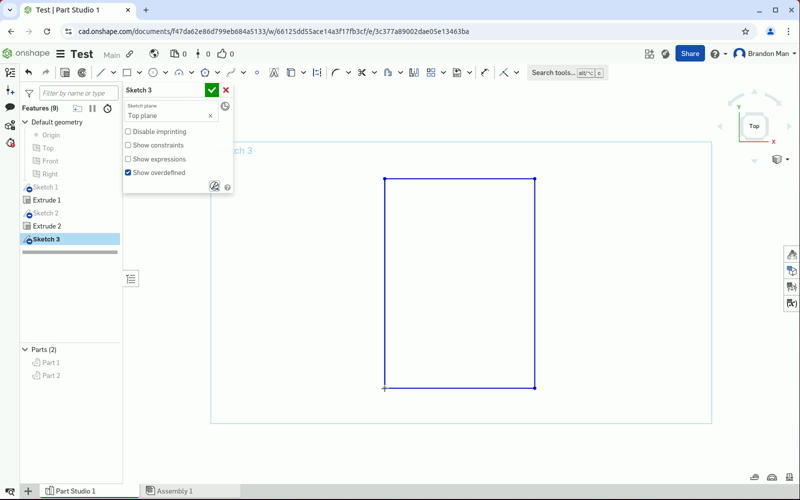
key_down(shift)
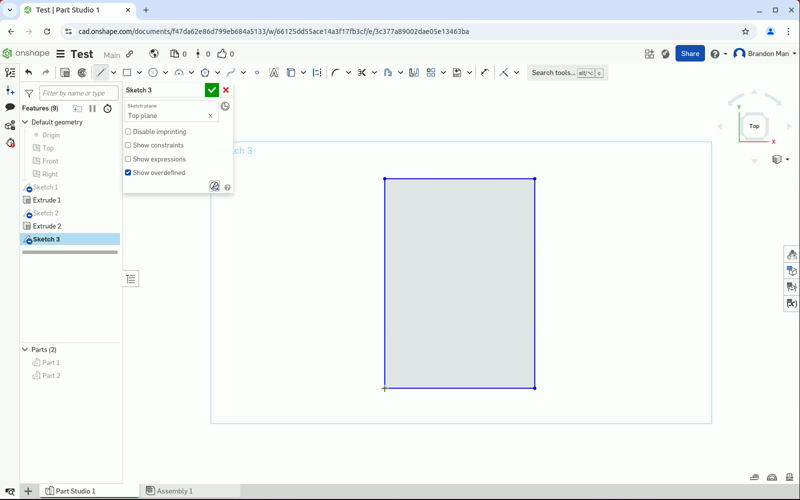
mouse_move(404, 368)
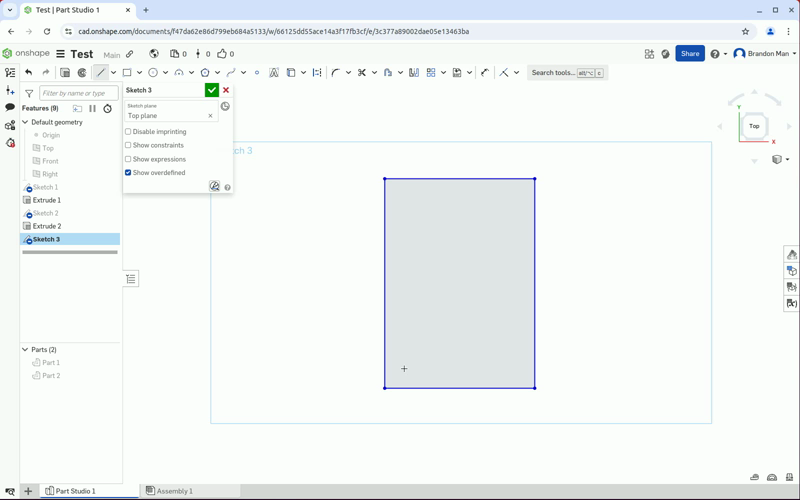
click(404, 368)
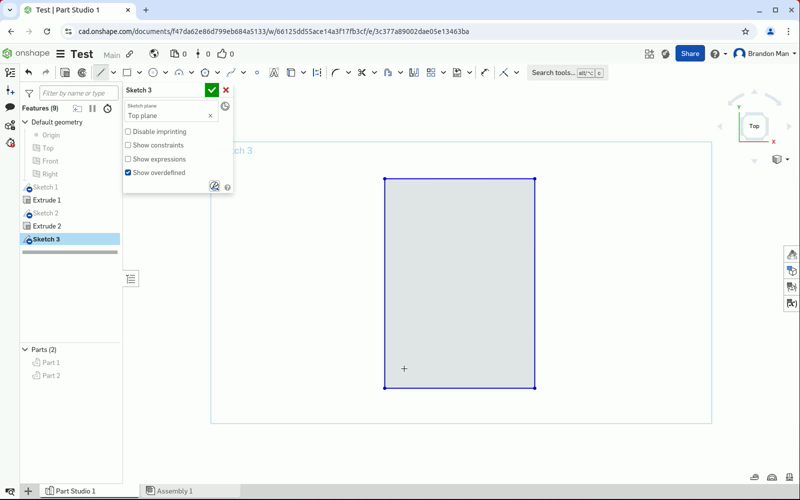
key_up(shift)
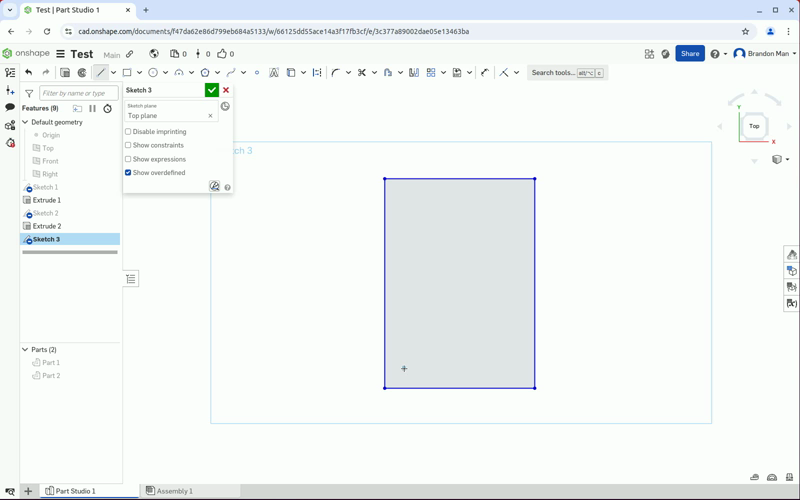
key_down(shift)
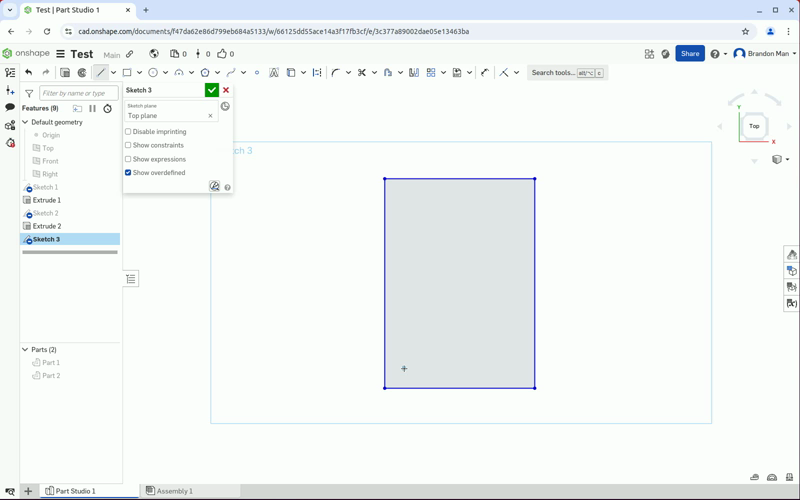
mouse_move(515, 368)
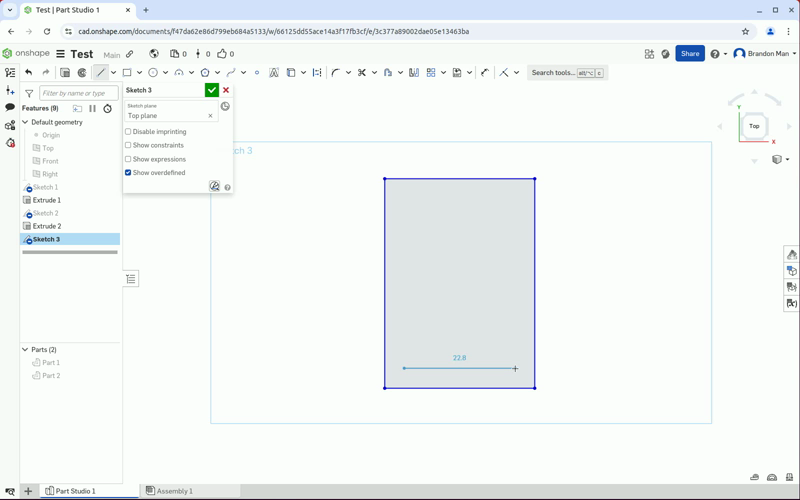
click(515, 368)
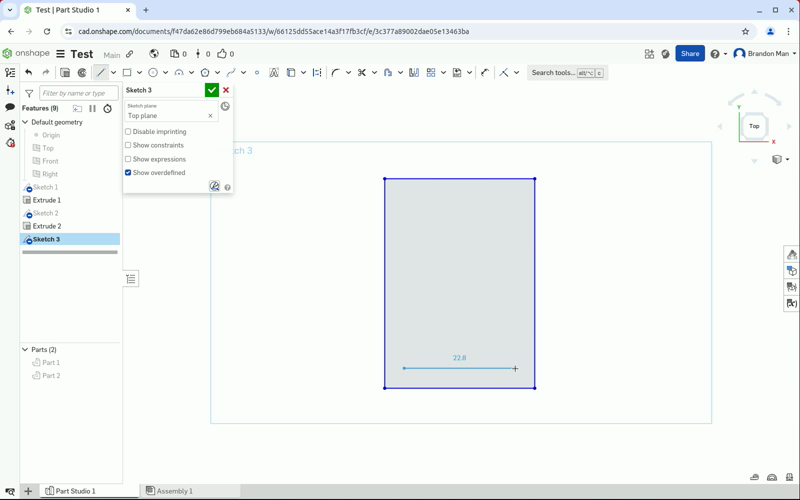
key_up(shift)
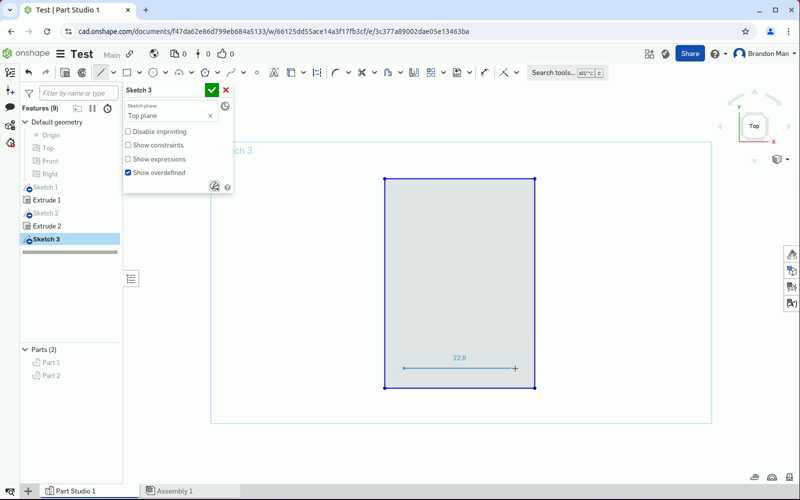
key_down(shift)
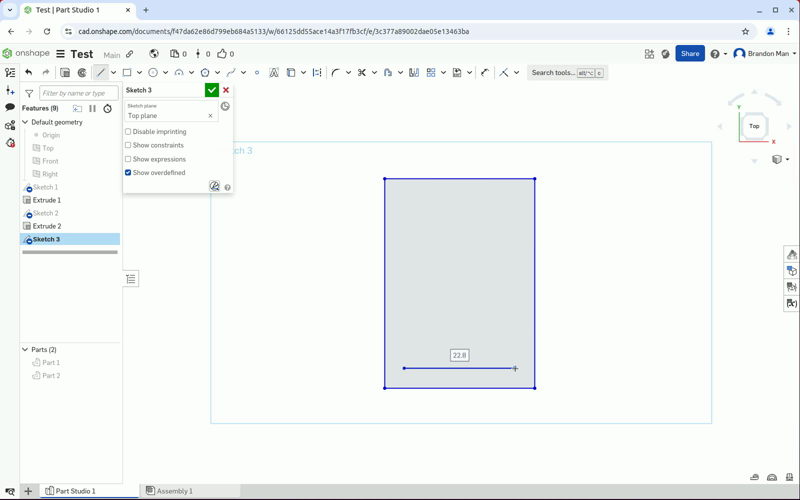
mouse_move(515, 198)
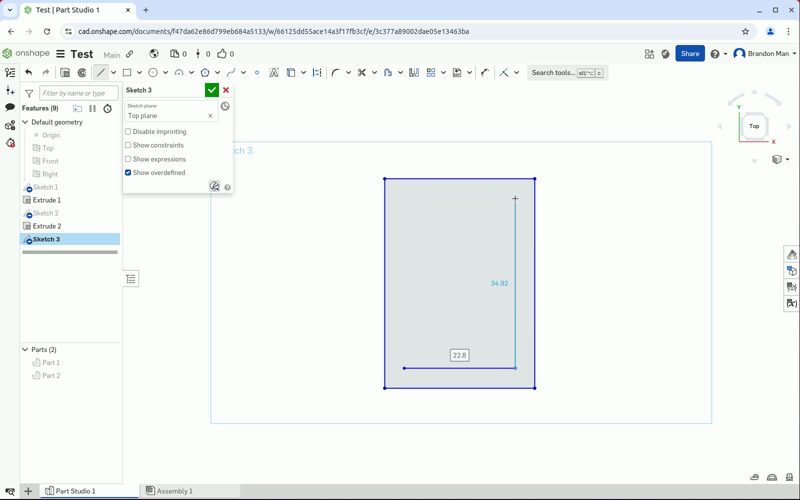
click(515, 198)
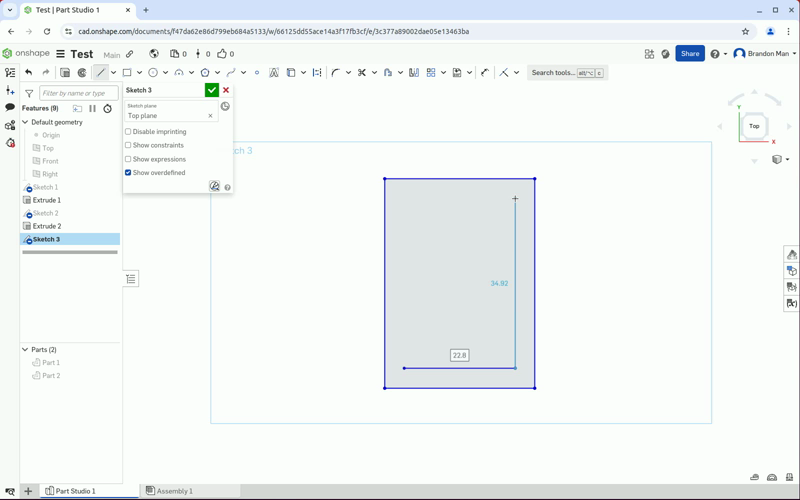
key_up(shift)
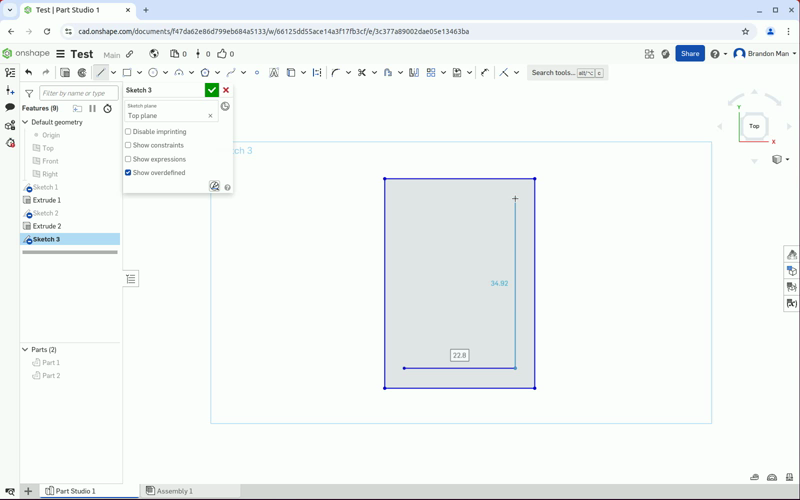
key_down(shift)
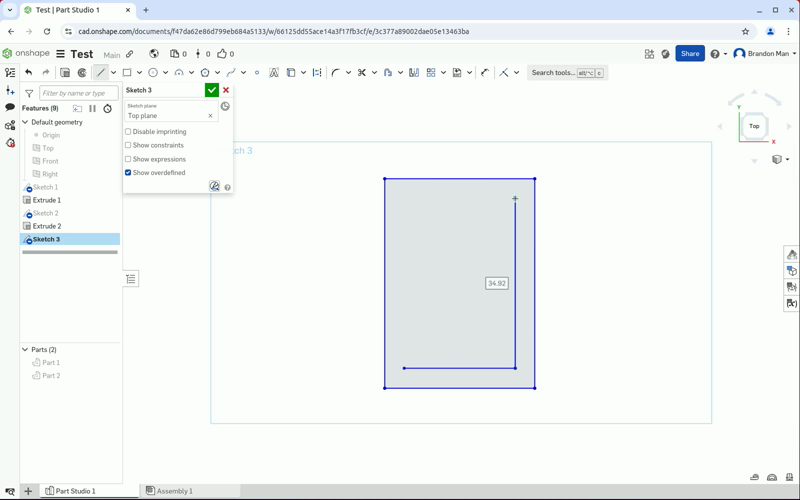
mouse_move(404, 198)
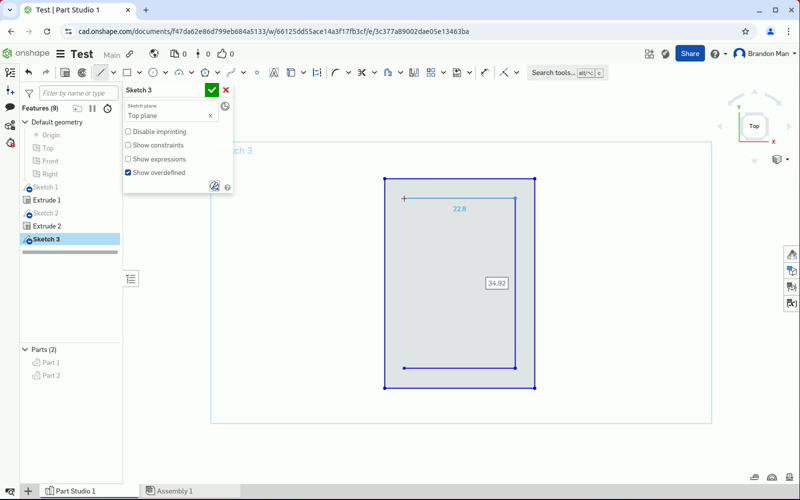
click(404, 198)
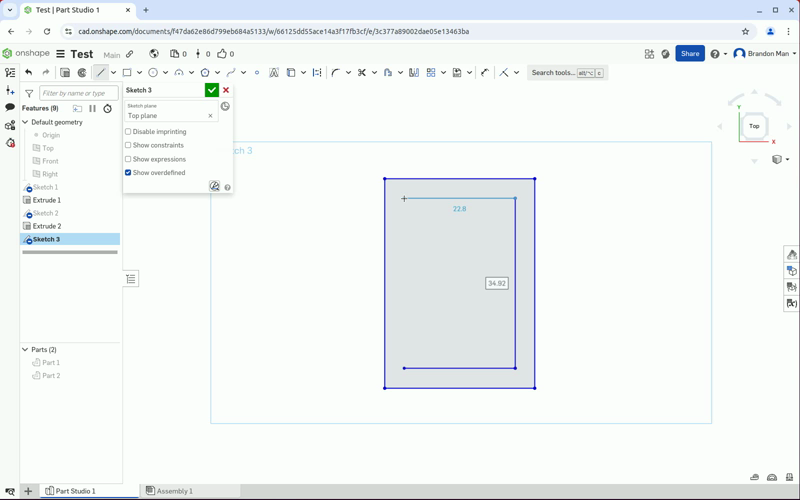
key_up(shift)
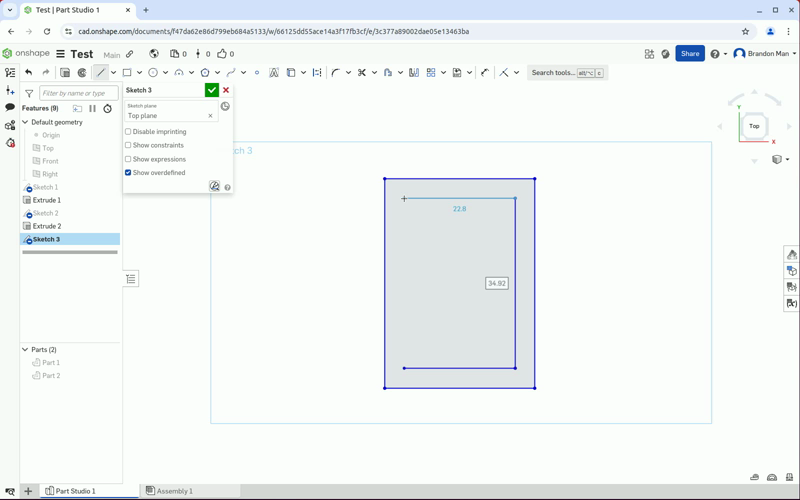
key_down(shift)
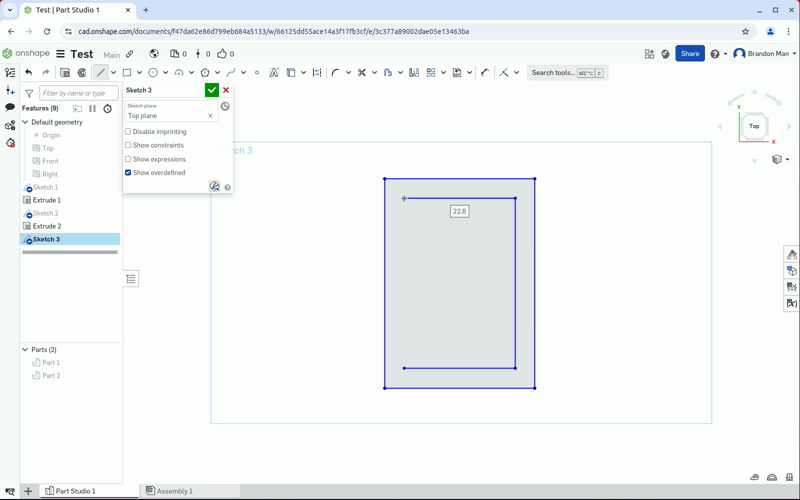
mouse_move(404, 368)
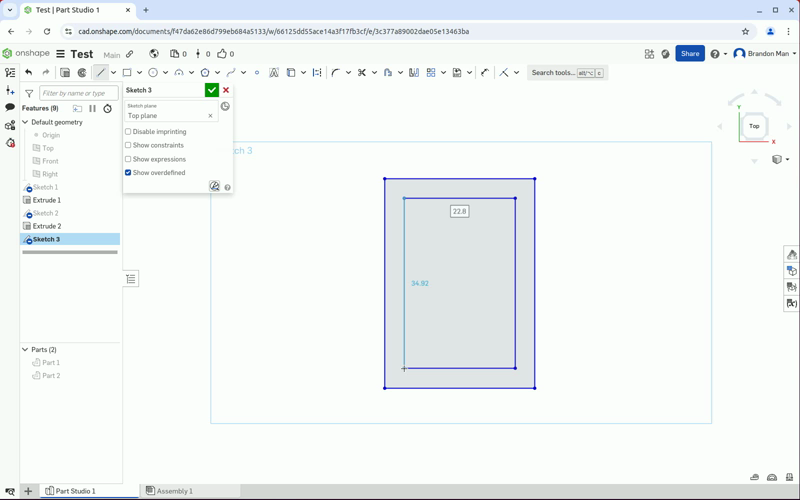
key_up(shift)
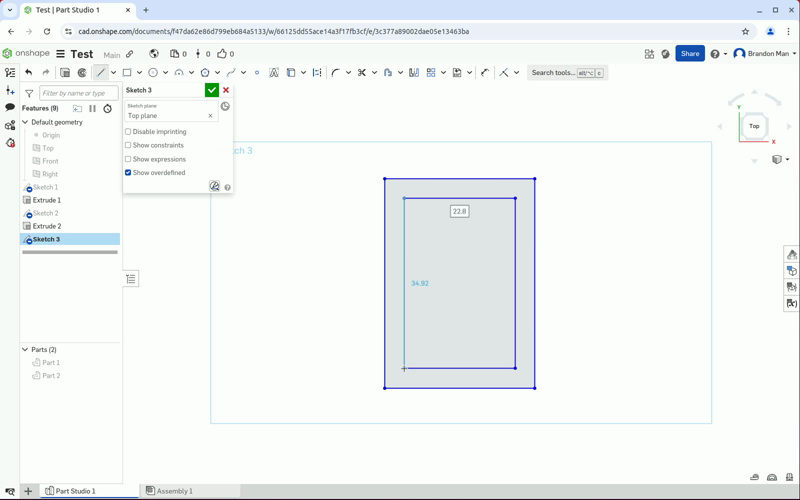
click(404, 368)
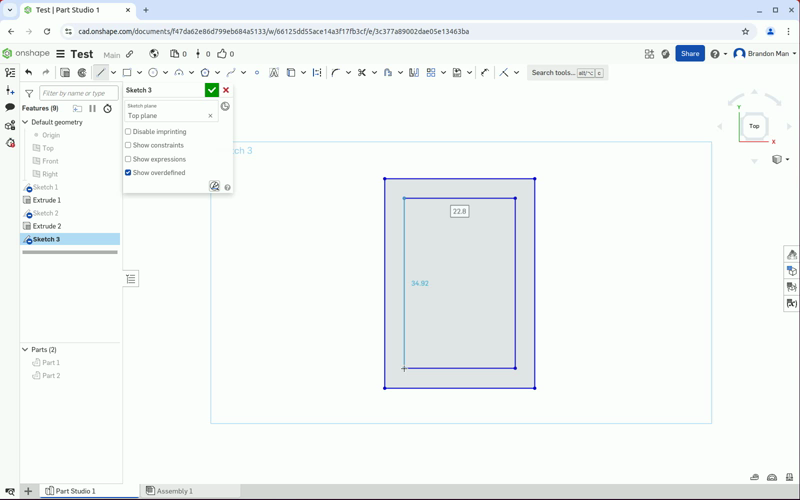
key(esc)
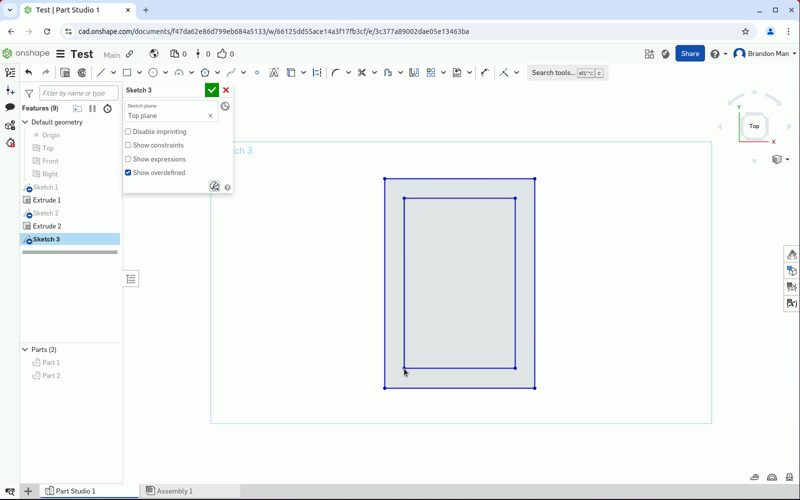
mouse_move(393, 283)
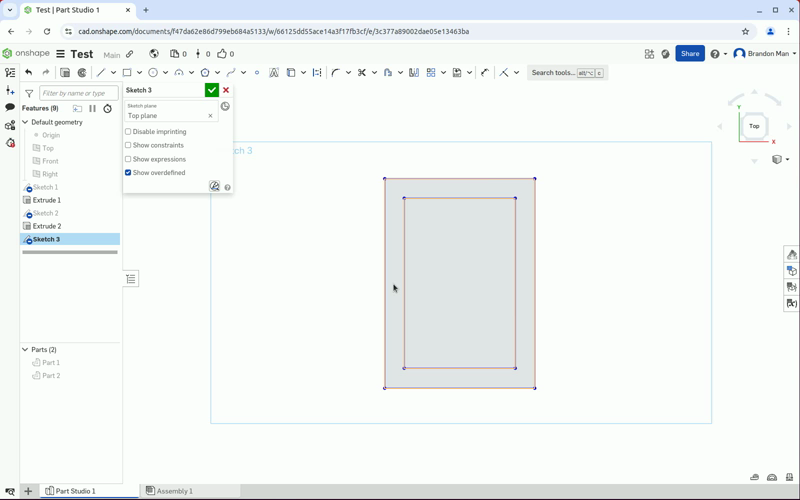
click(393, 283)
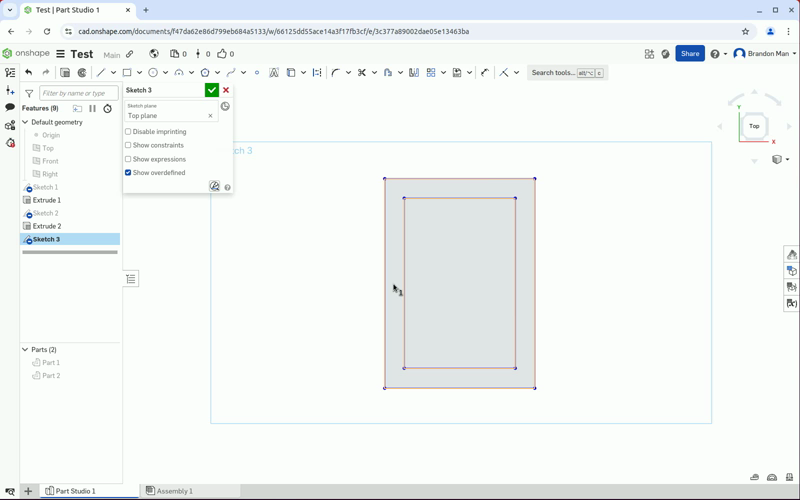
mouse_move(73, 352)
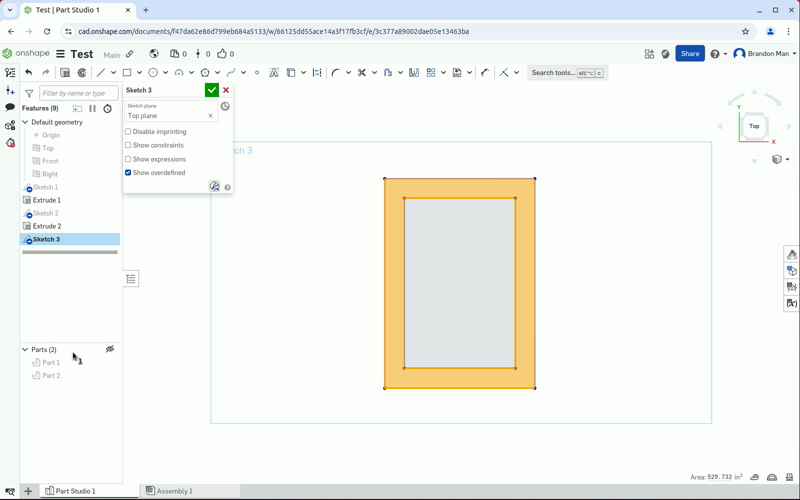
key(shift+y)
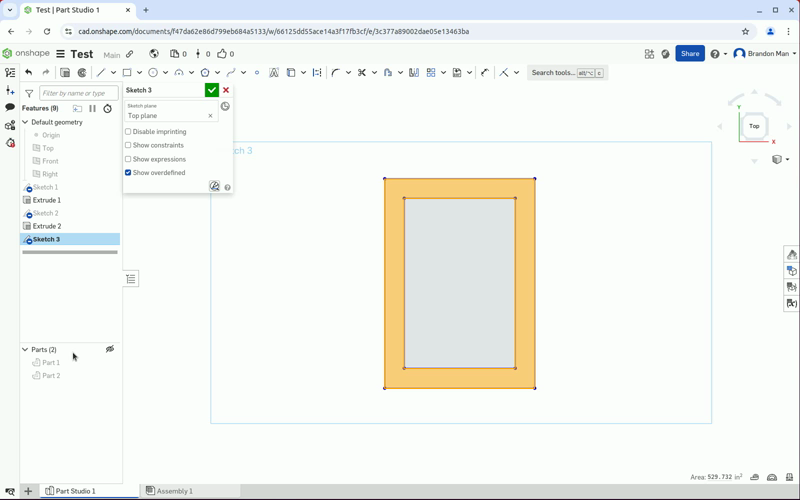
key(shift+e)
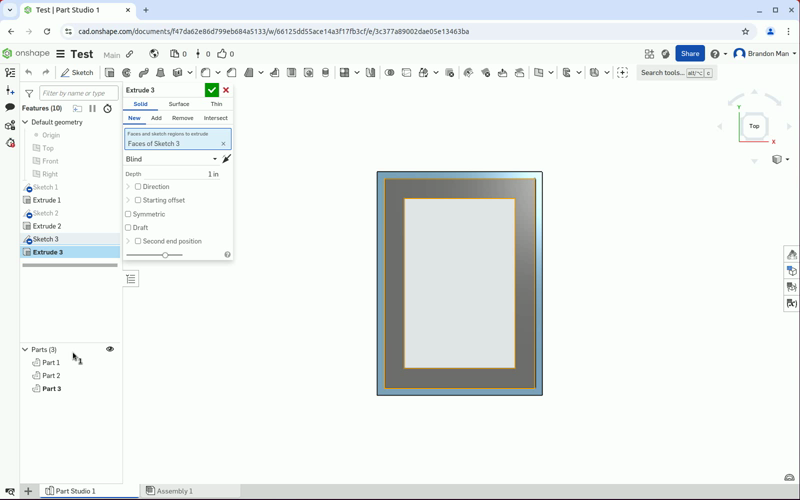
mouse_move(143, 106)
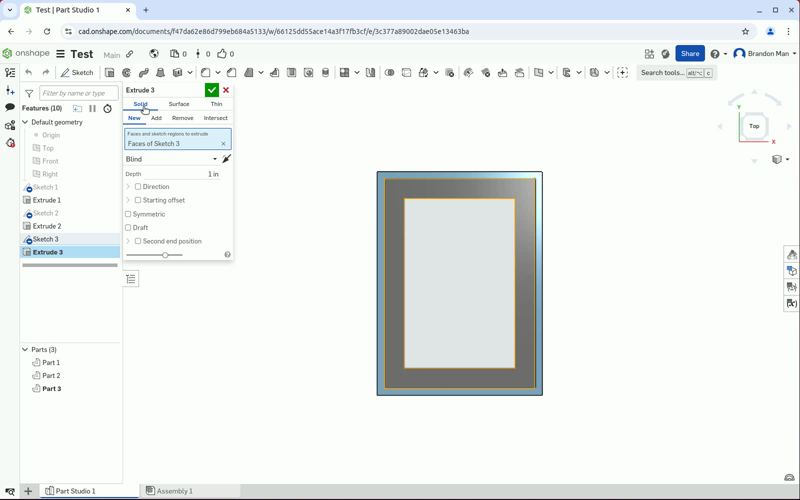
click(143, 106)
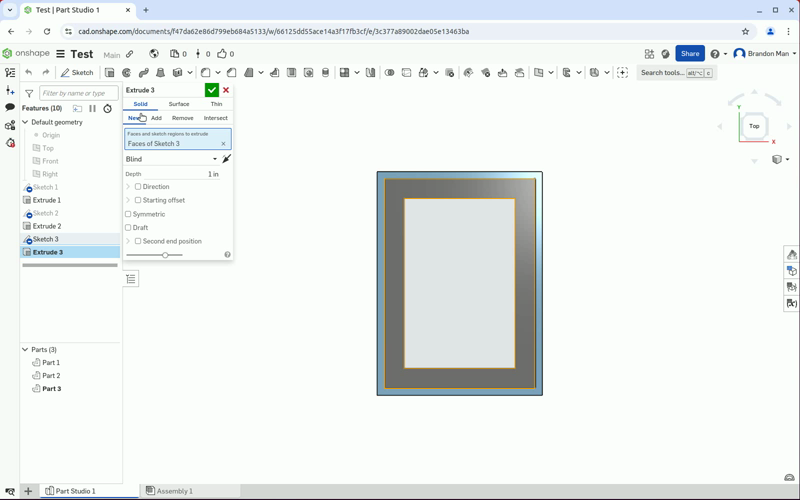
mouse_move(137, 120)
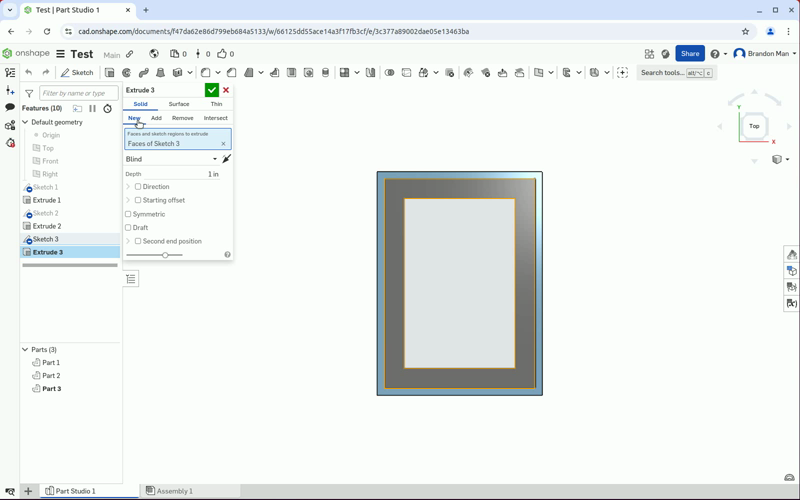
click(137, 120)
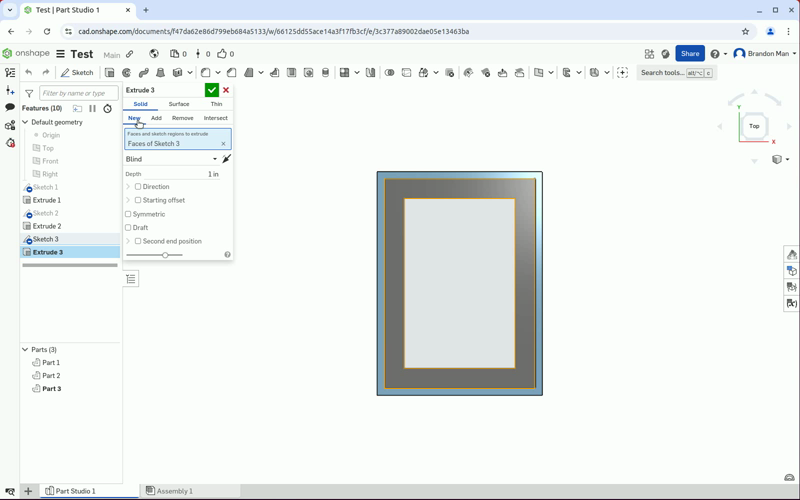
key(tab, 4)
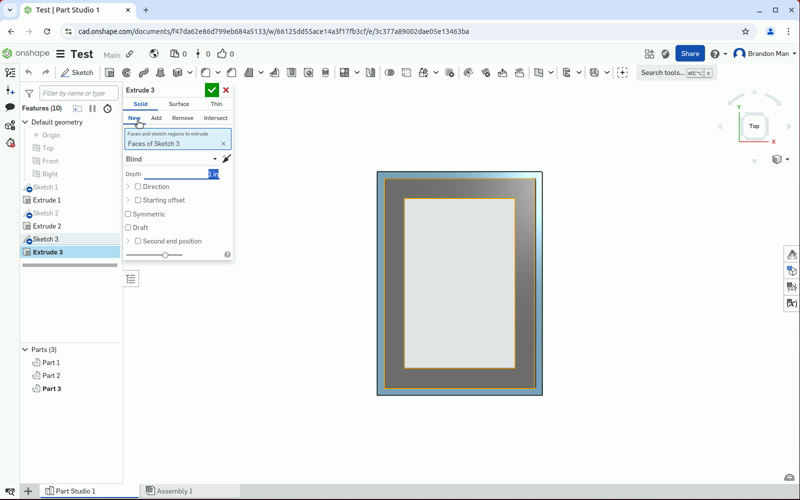
text(1.444)
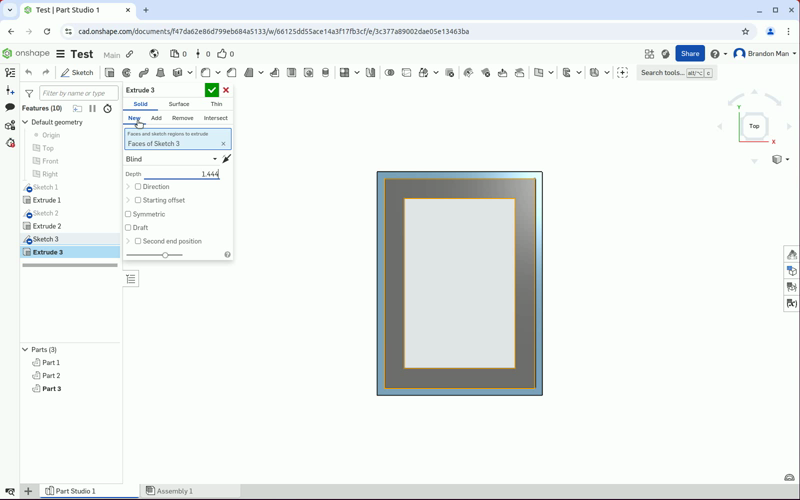
key(enter)
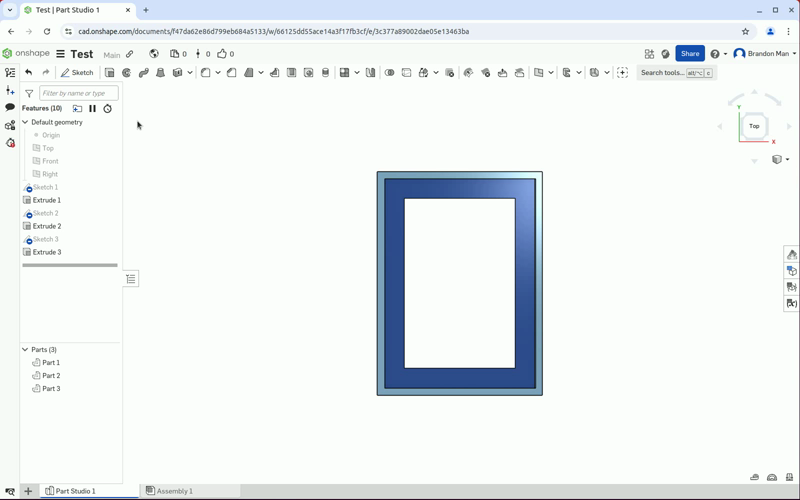
key(shift+h)
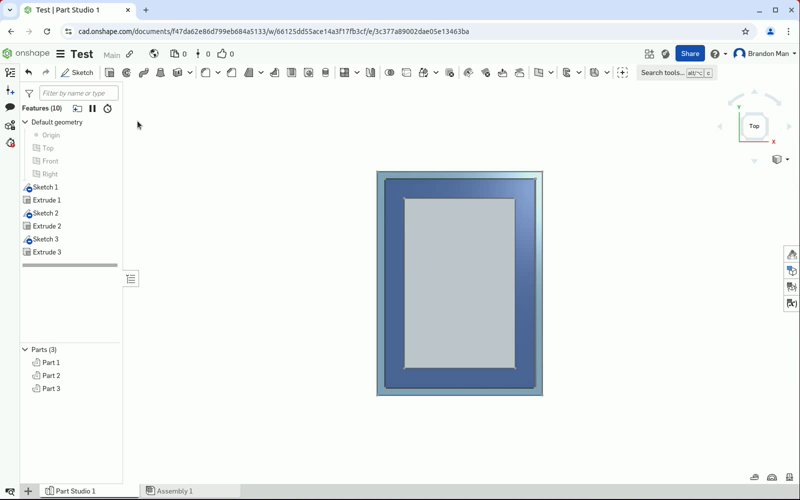
key(shift+h)
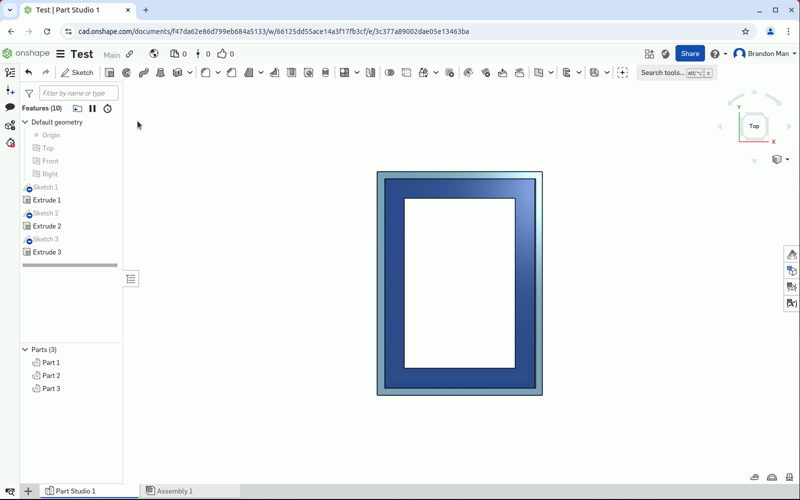
mouse_move(73, 189)
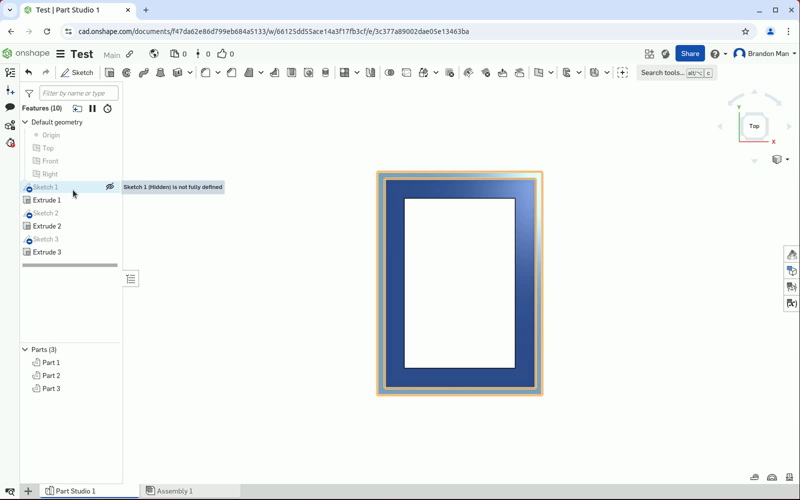
click(73, 189)
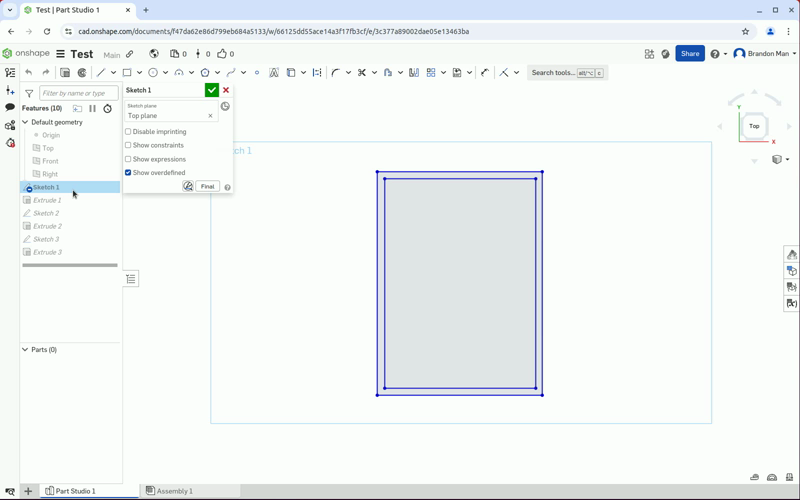
mouse_move(229, 92)
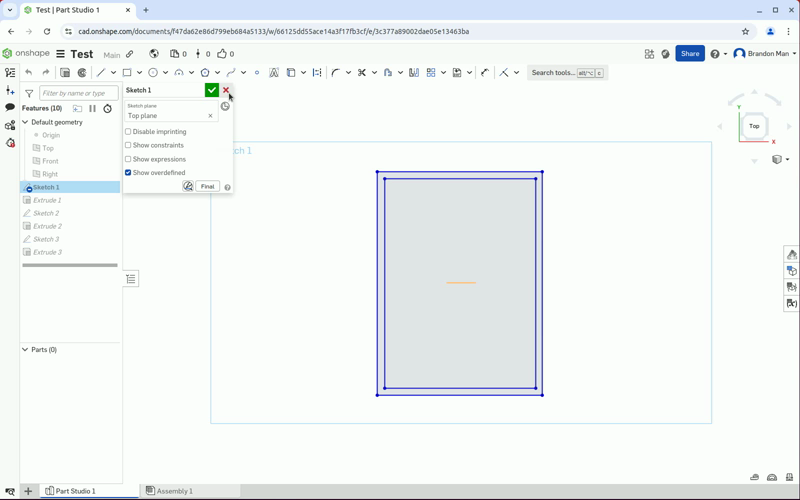
click(229, 92)
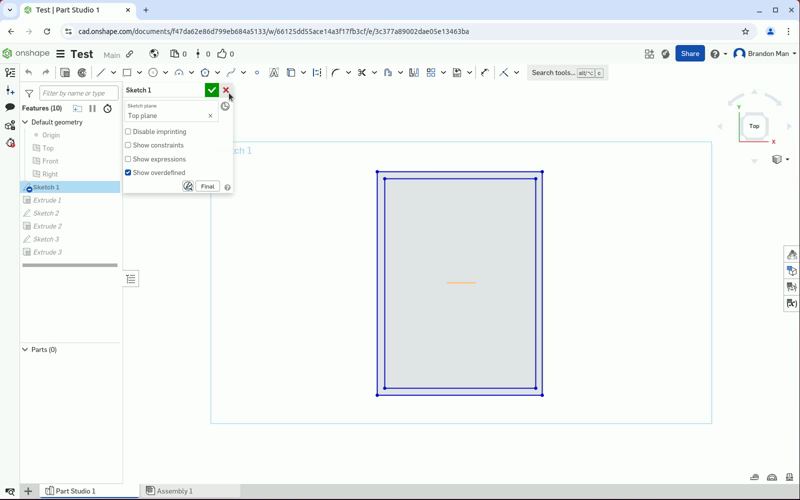
key(shift+s)
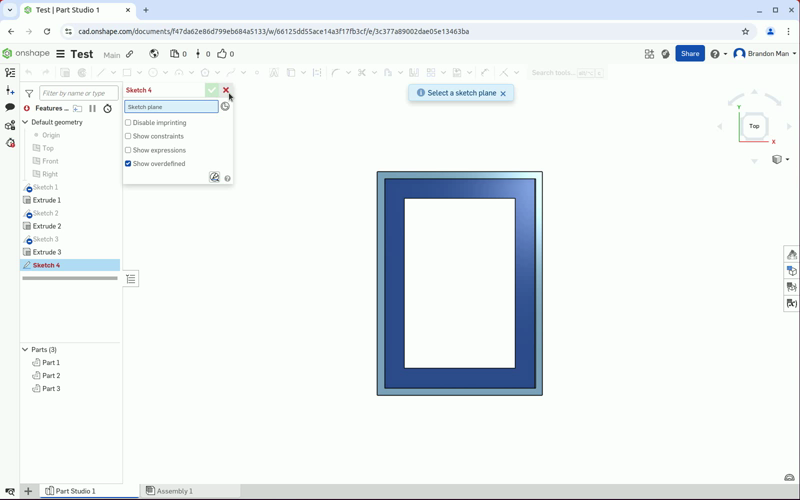
mouse_move(73, 150)
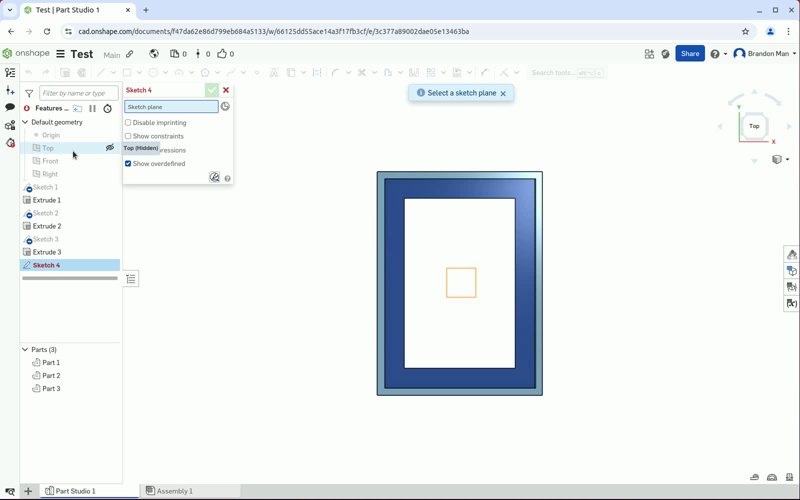
click(73, 150)
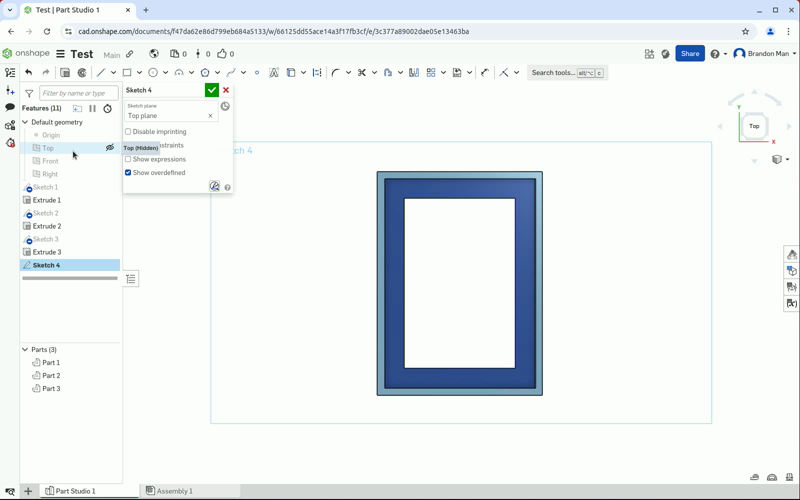
mouse_move(73, 352)
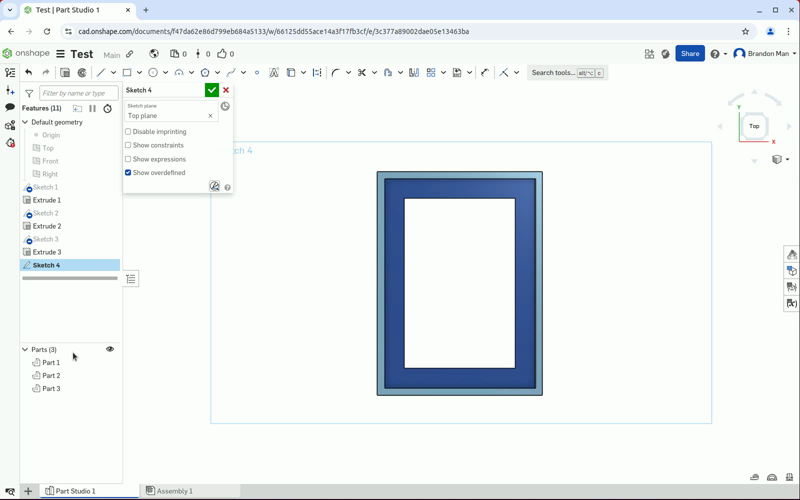
key(y)
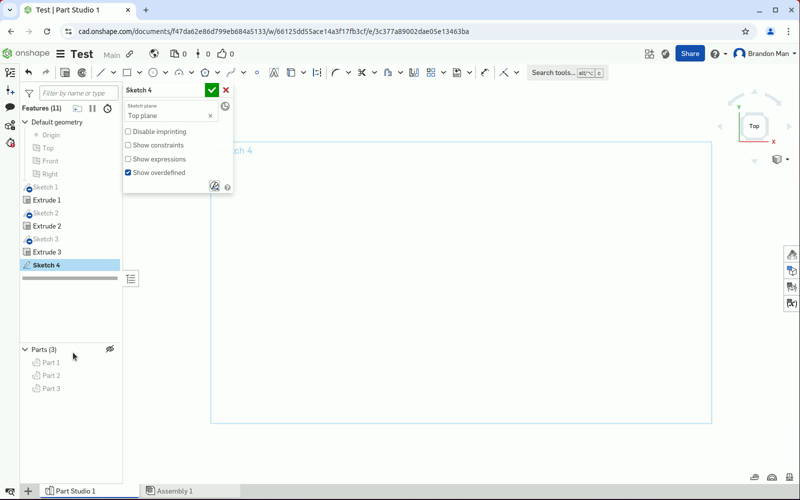
key(l)
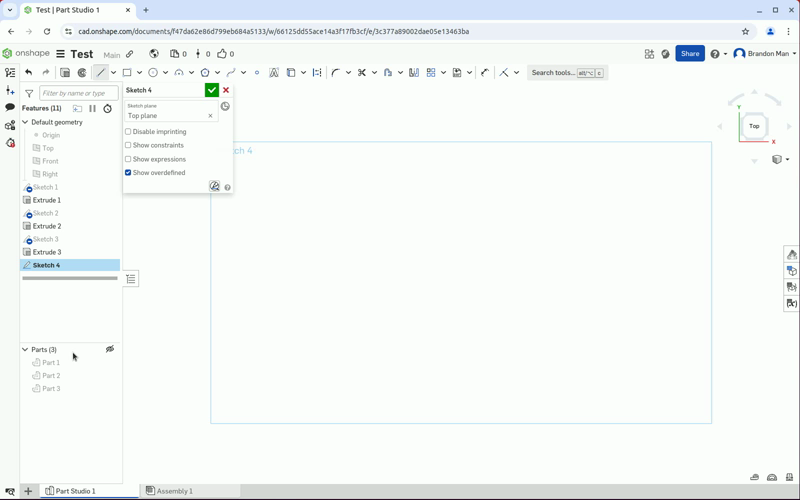
key_down(shift)
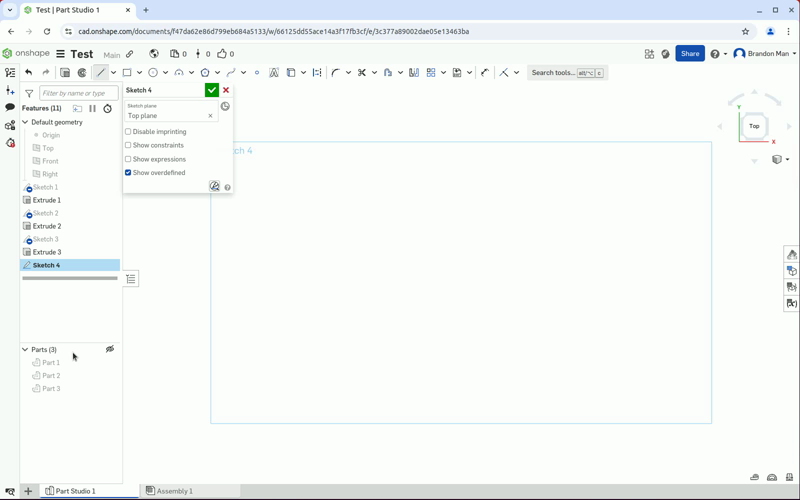
mouse_move(384, 388)
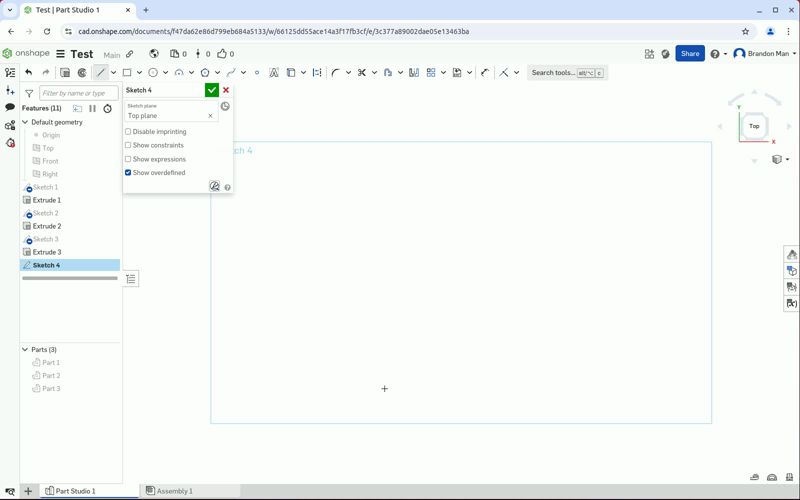
click(384, 388)
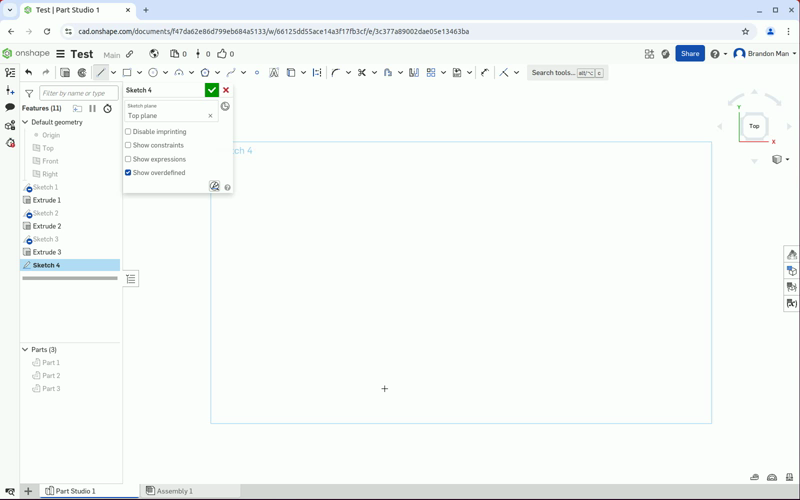
key_up(shift)
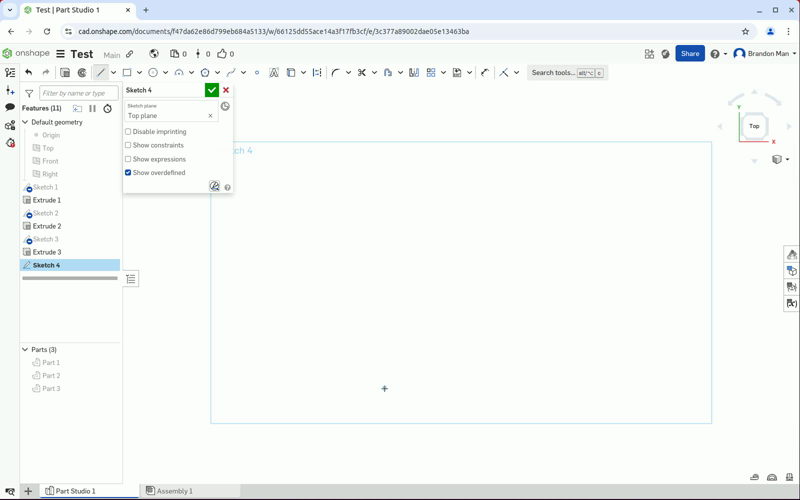
key_down(shift)
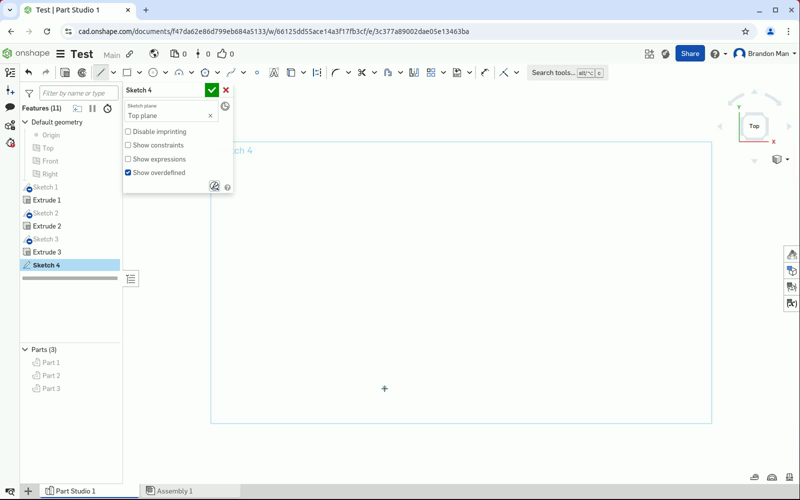
mouse_move(534, 388)
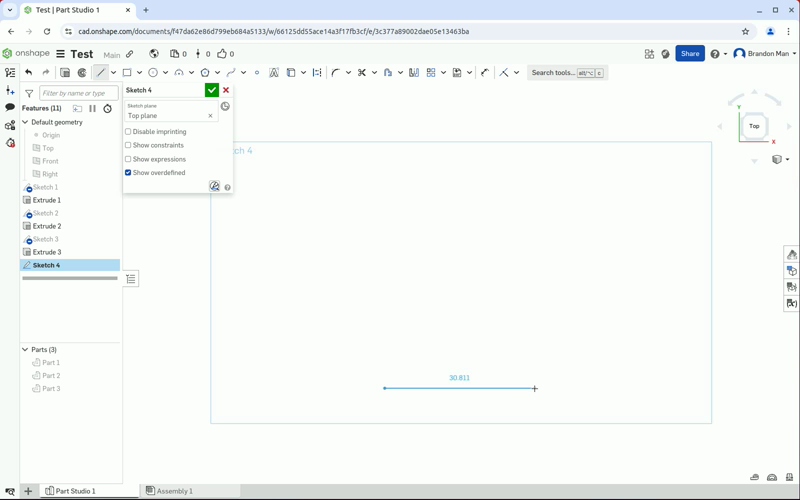
click(534, 388)
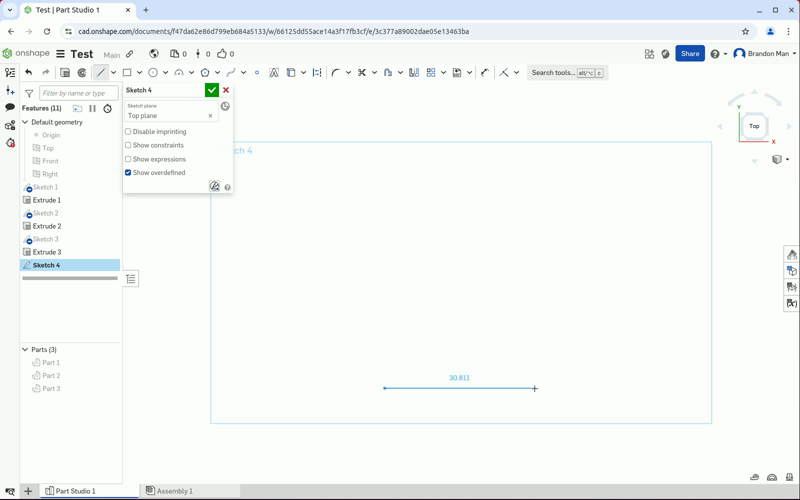
key_up(shift)
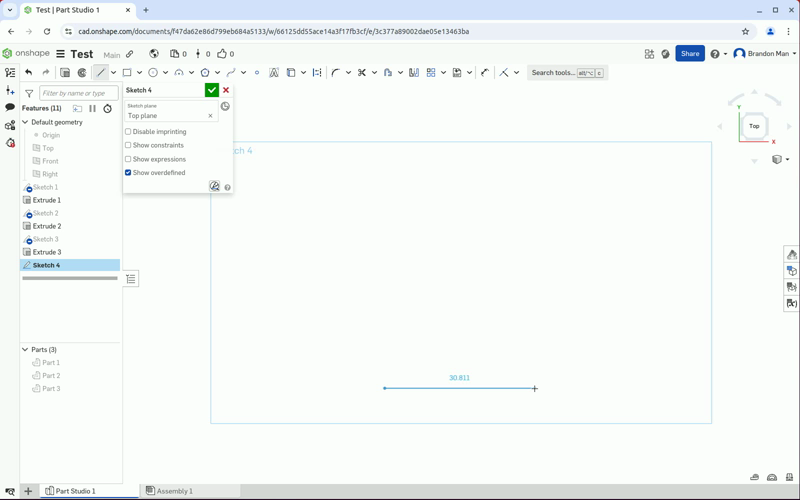
key_down(shift)
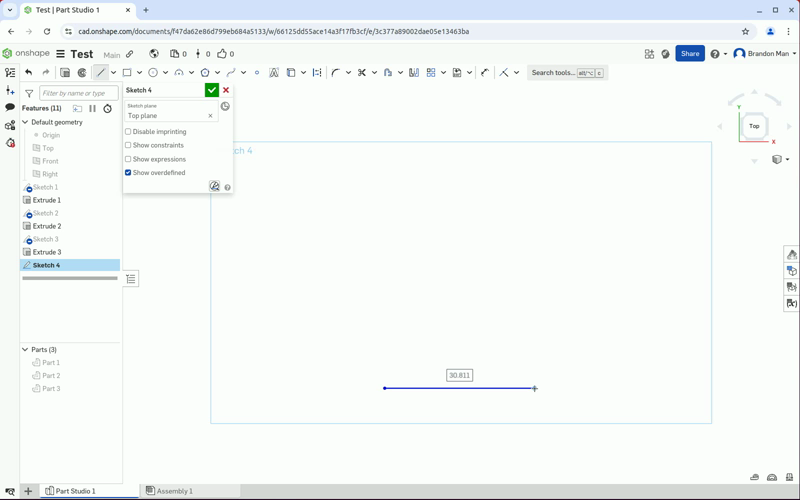
mouse_move(534, 178)
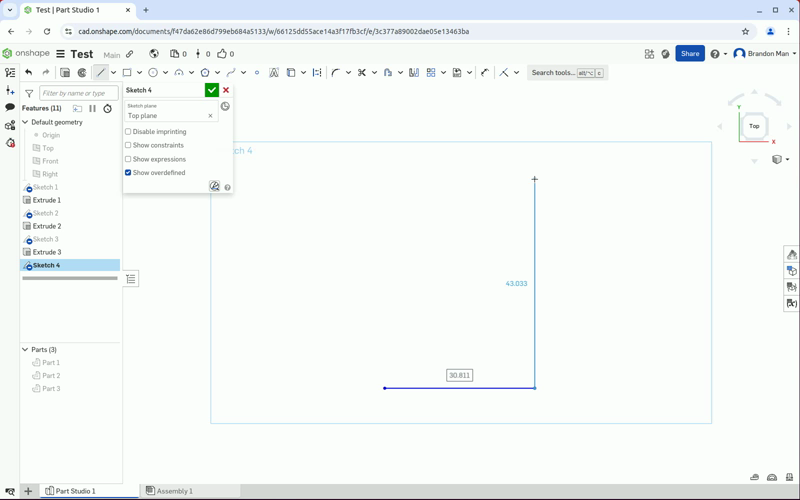
click(534, 178)
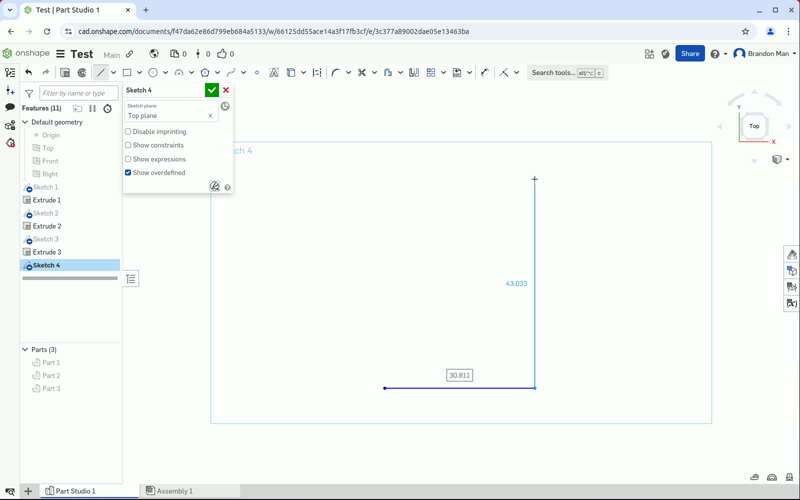
key_up(shift)
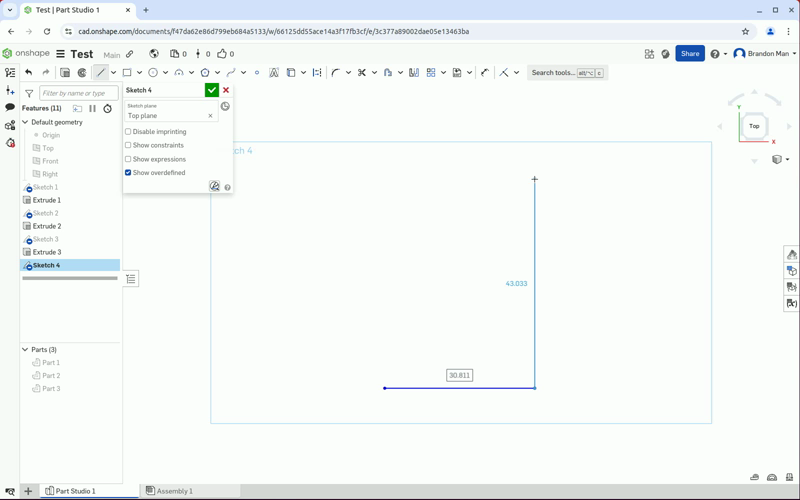
key_down(shift)
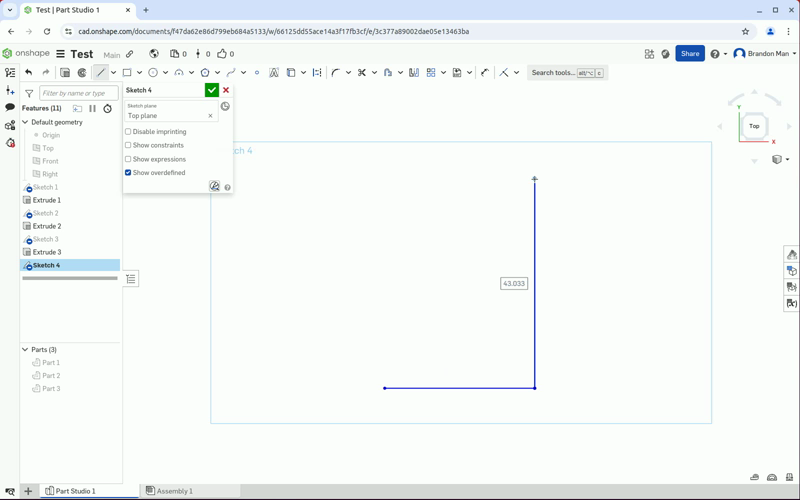
mouse_move(384, 178)
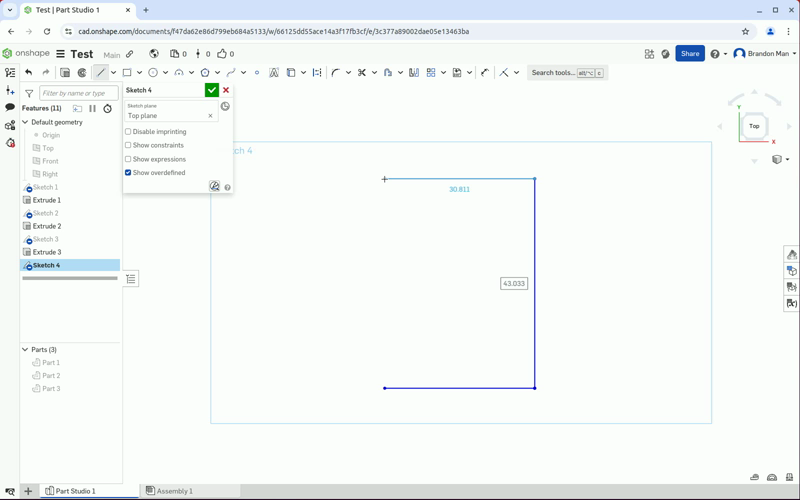
click(384, 178)
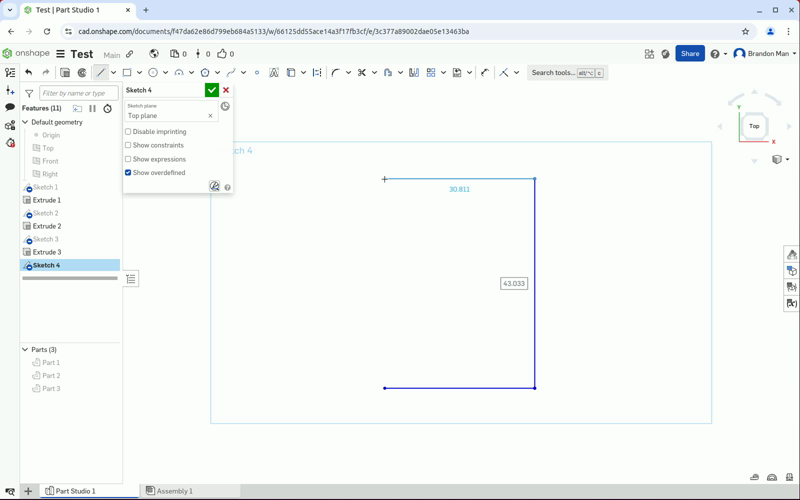
key_up(shift)
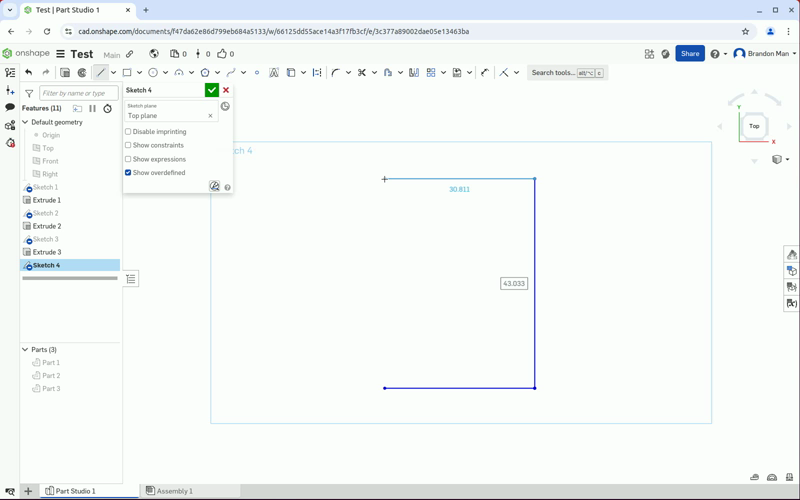
key_down(shift)
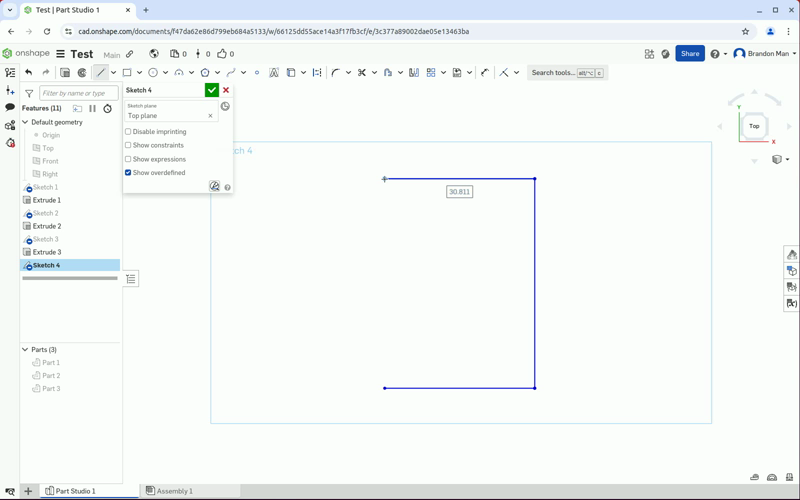
mouse_move(384, 388)
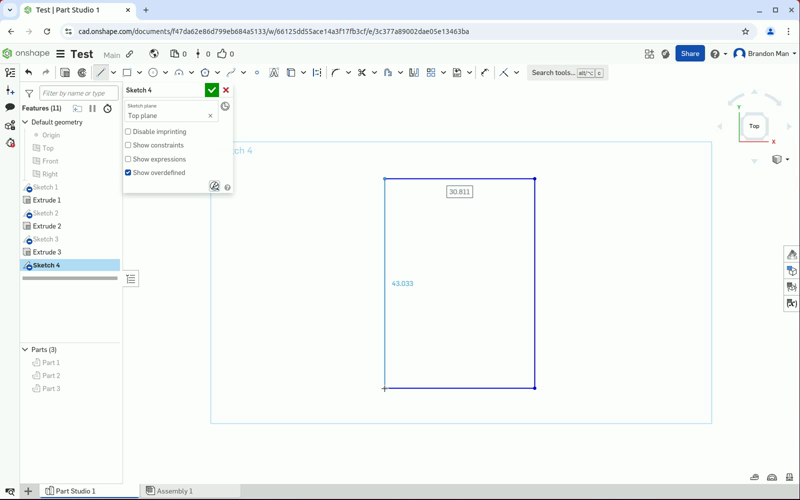
key_up(shift)
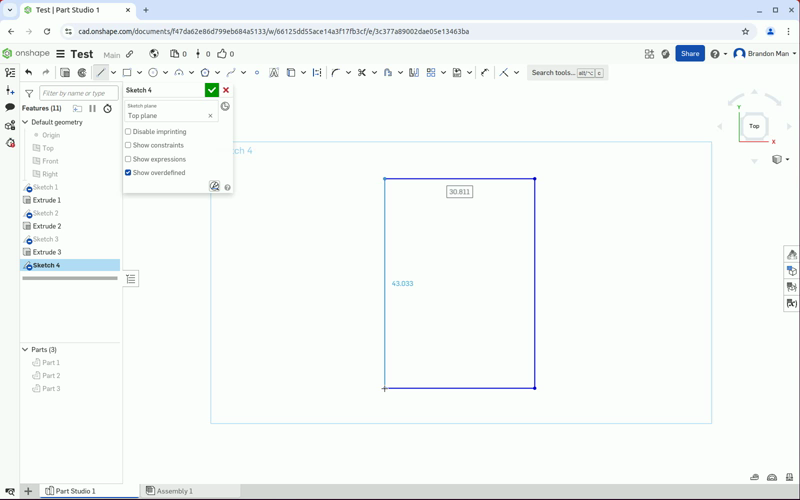
click(384, 388)
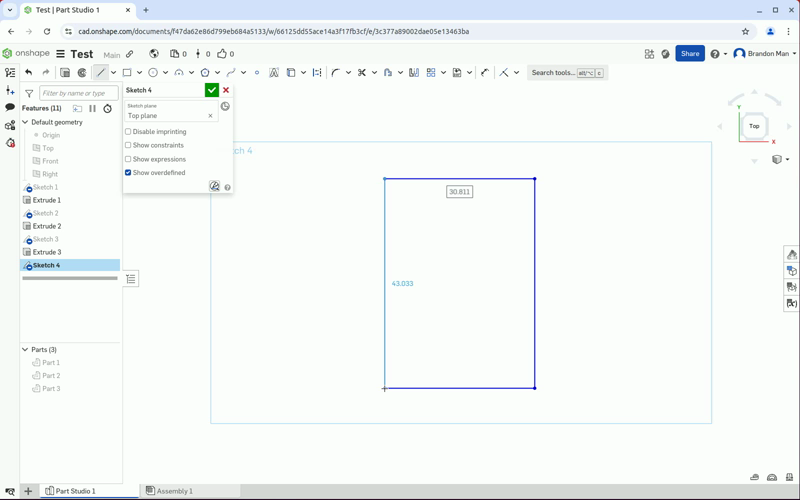
key(esc)
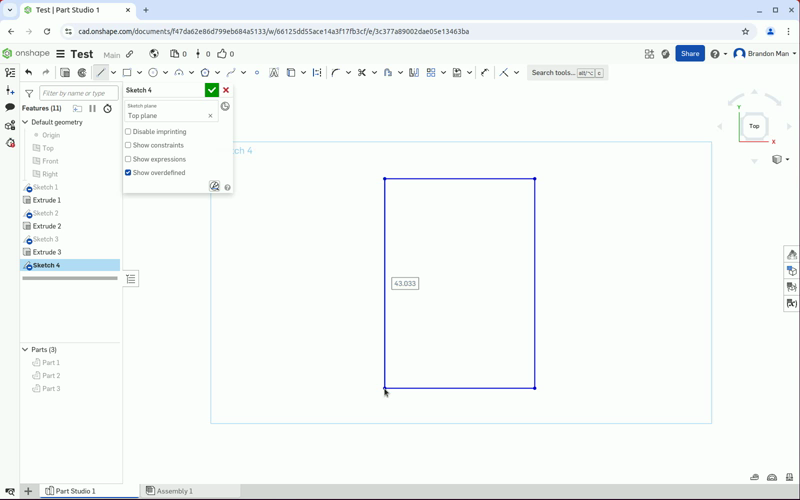
key(l)
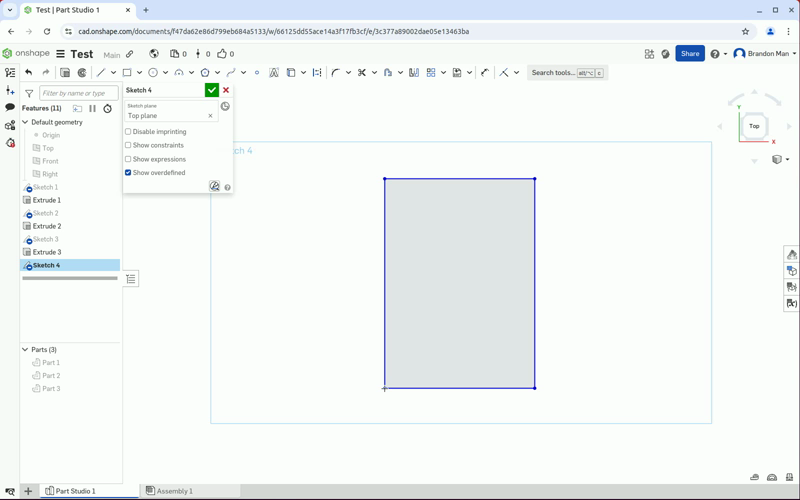
key_down(shift)
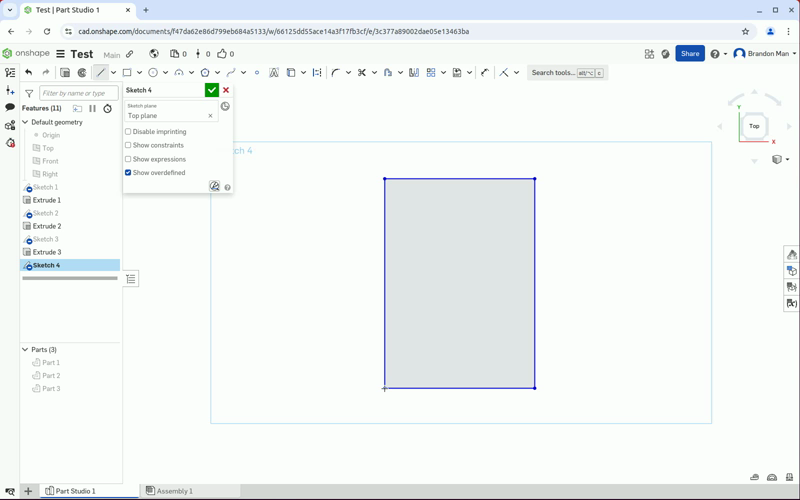
mouse_move(404, 368)
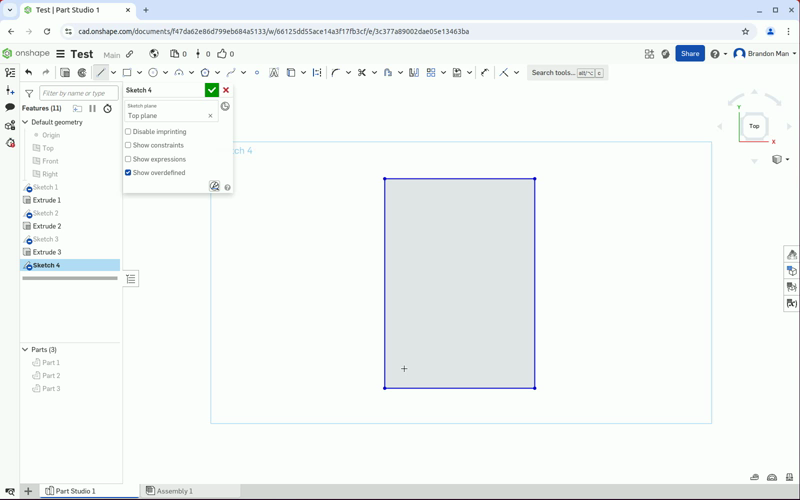
click(404, 368)
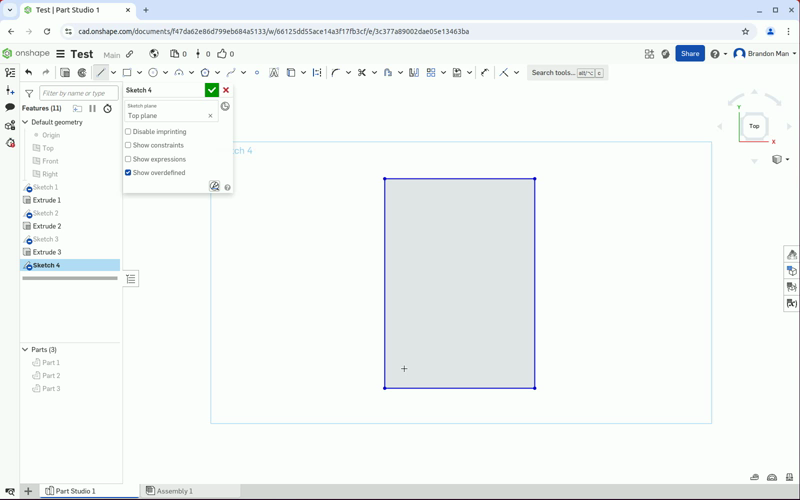
key_up(shift)
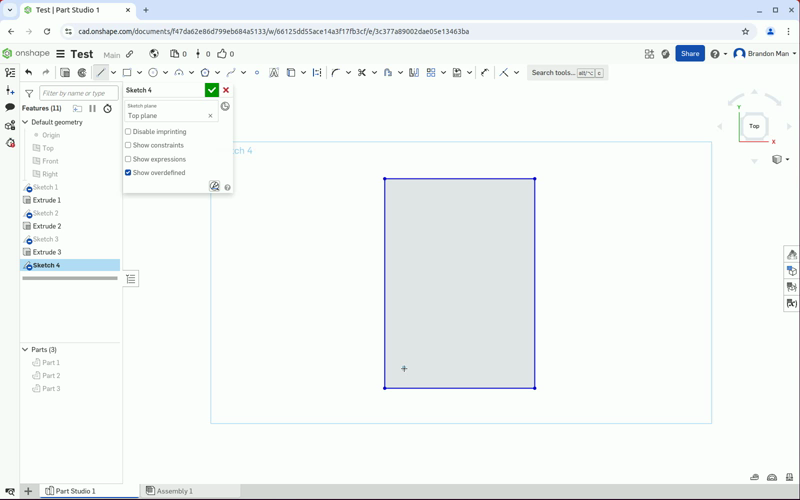
key_down(shift)
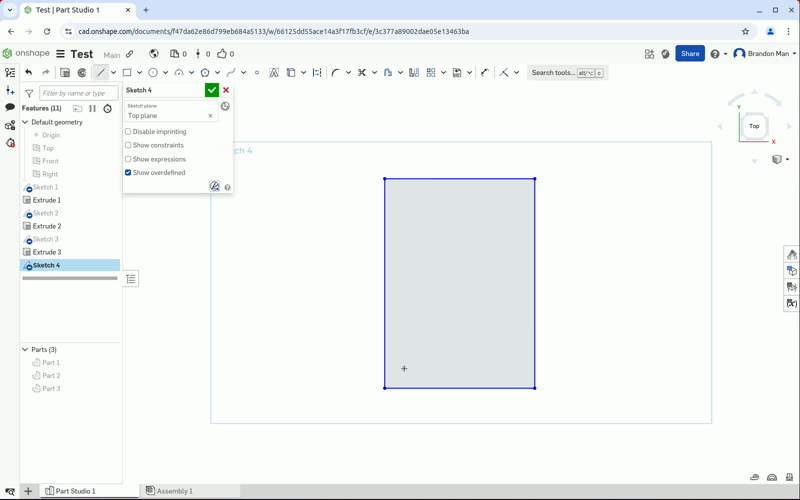
mouse_move(515, 368)
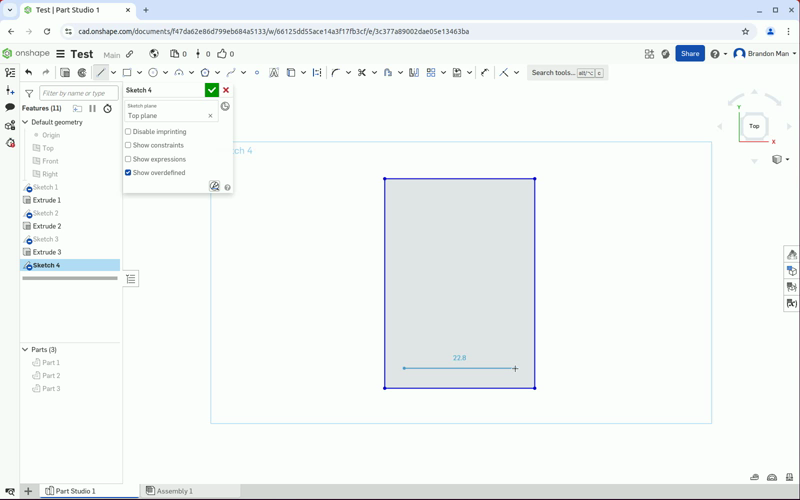
click(515, 368)
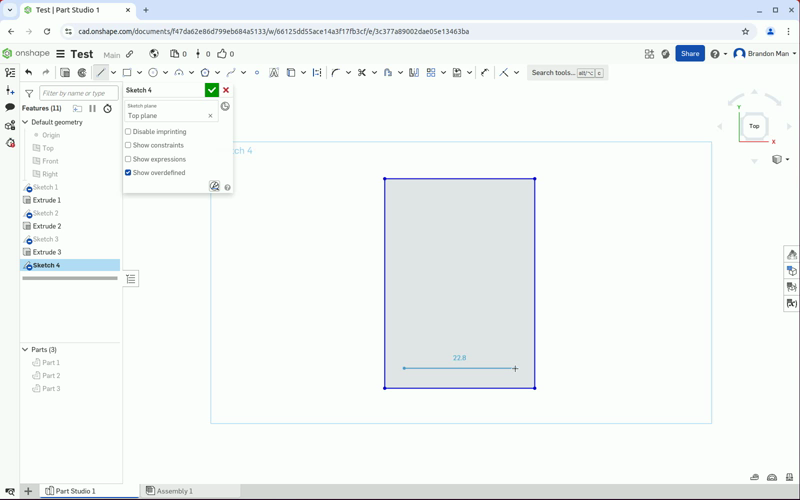
key_up(shift)
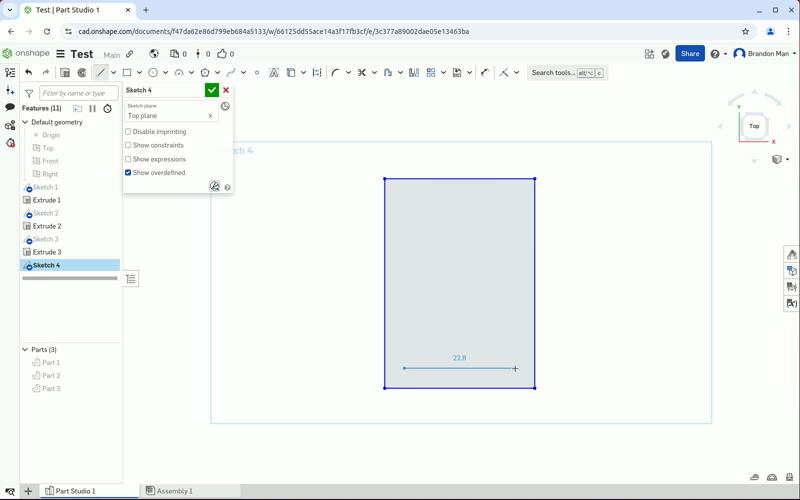
key_down(shift)
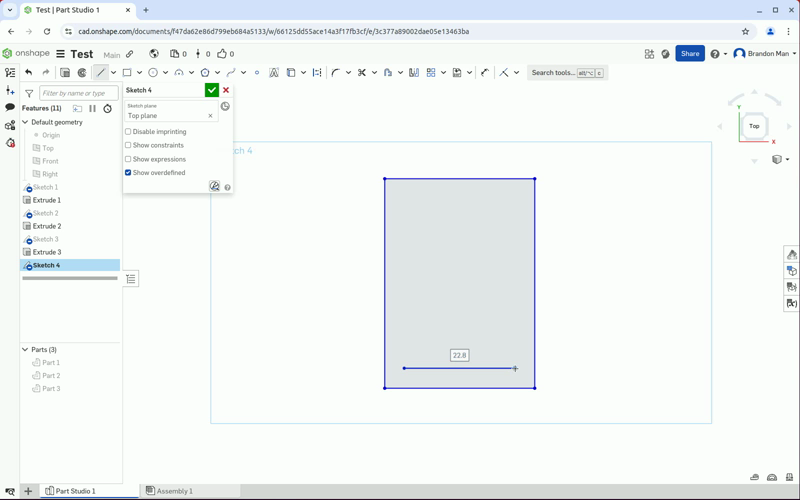
mouse_move(515, 198)
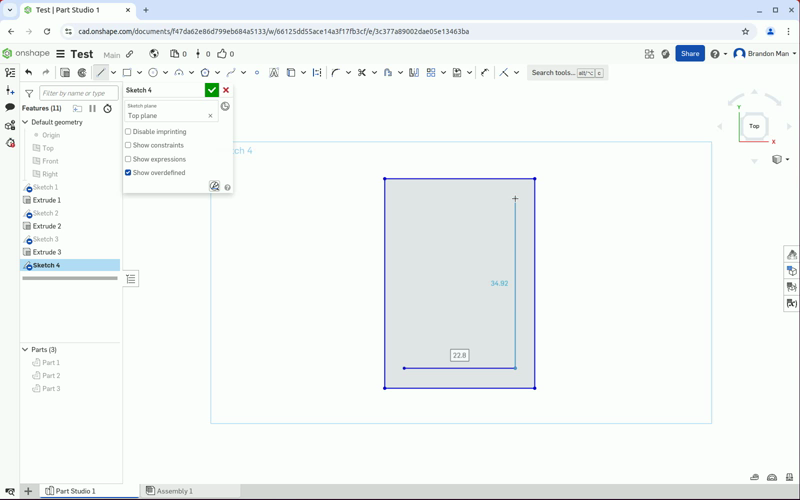
click(515, 198)
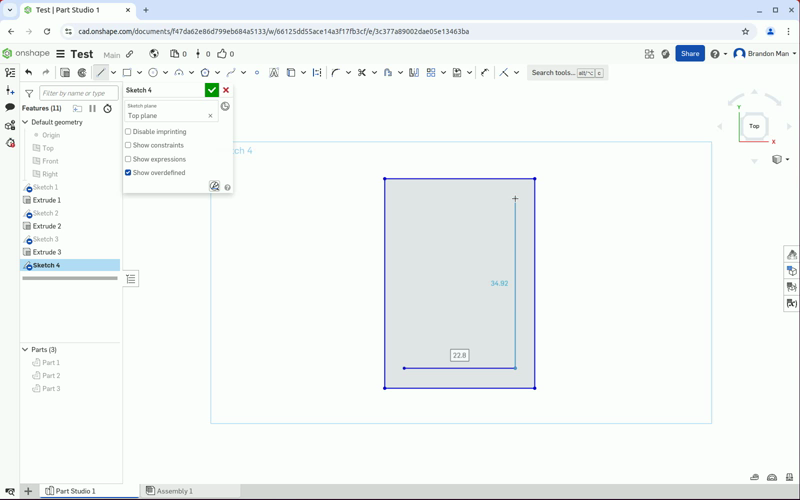
key_up(shift)
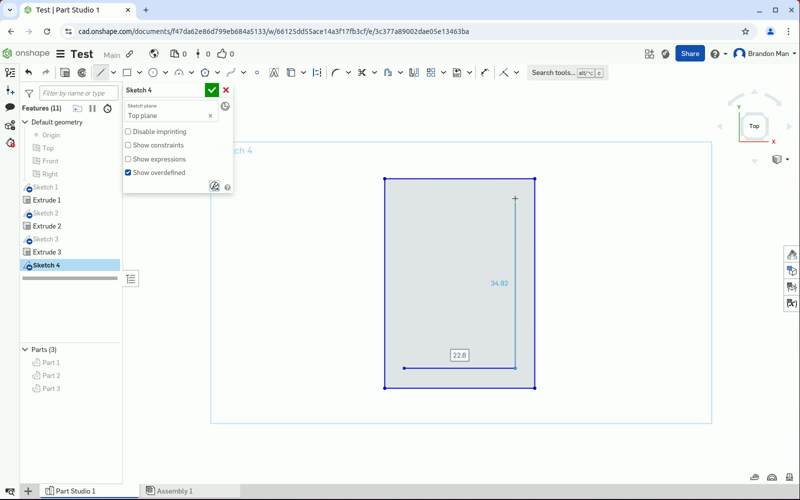
key_down(shift)
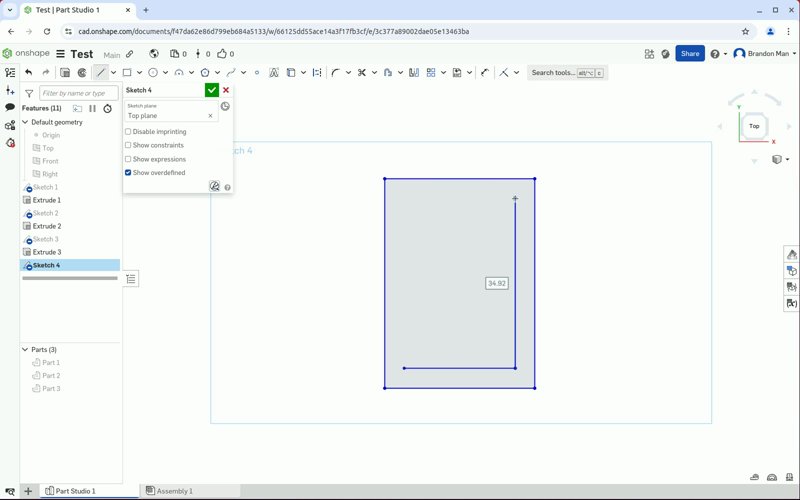
mouse_move(404, 198)
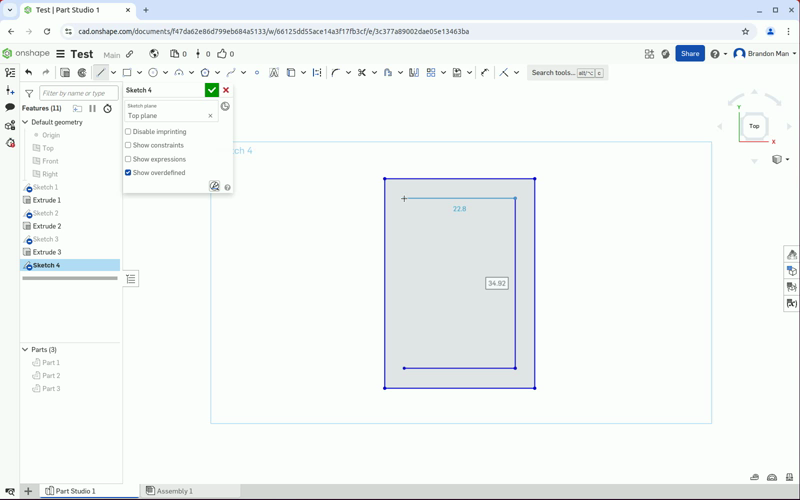
click(404, 198)
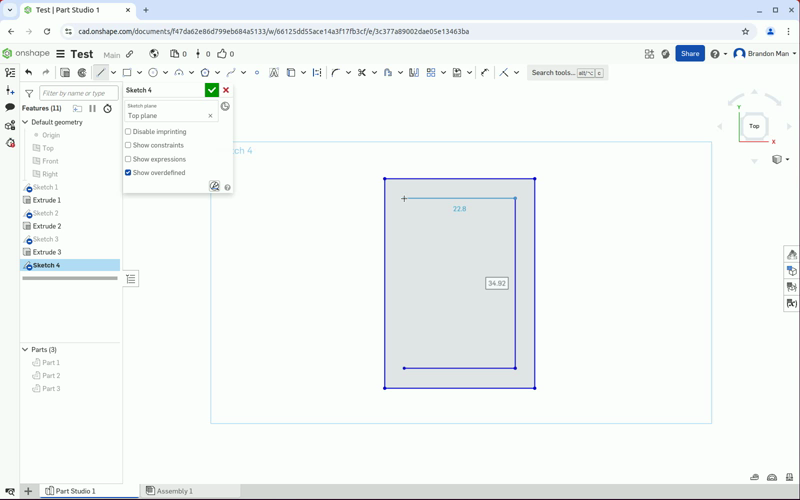
key_up(shift)
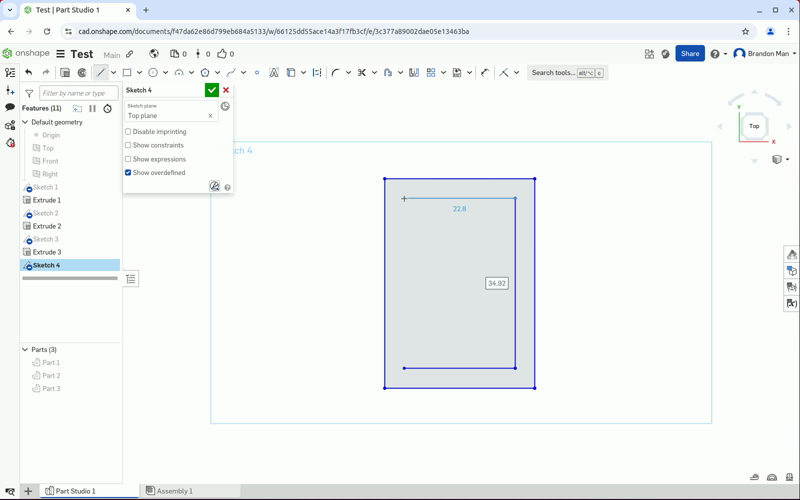
key_down(shift)
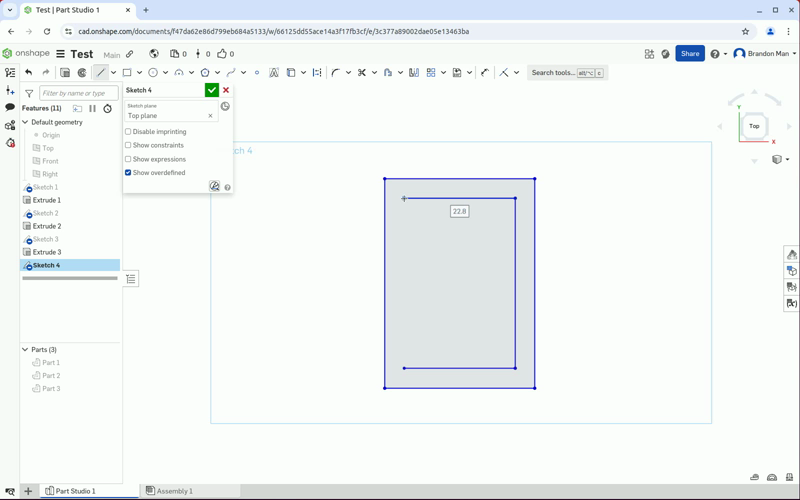
mouse_move(404, 368)
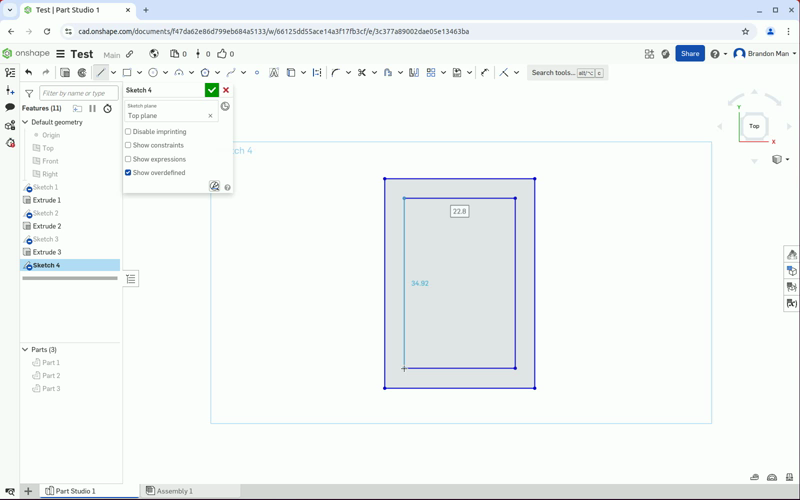
key_up(shift)
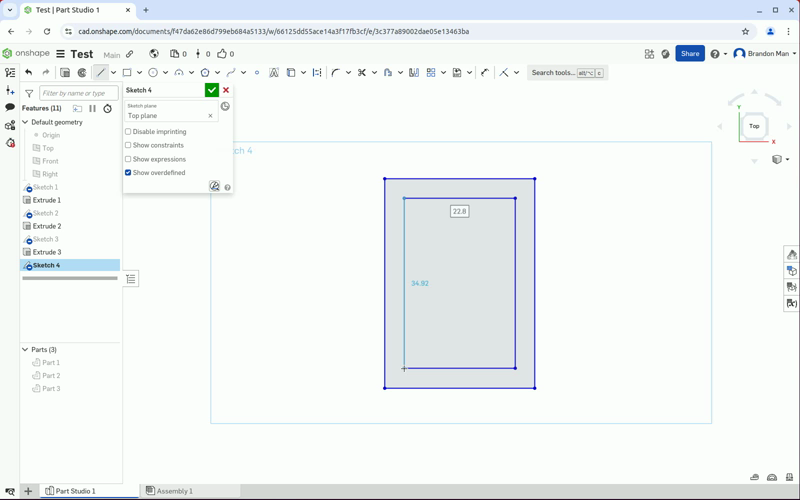
click(404, 368)
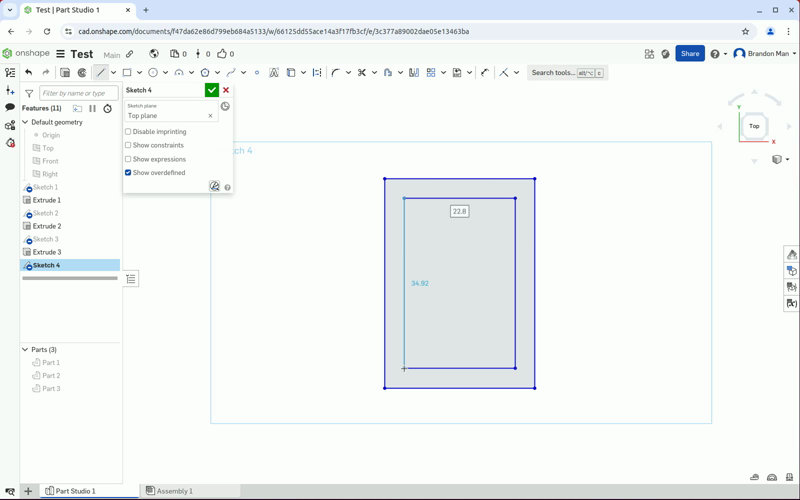
key(esc)
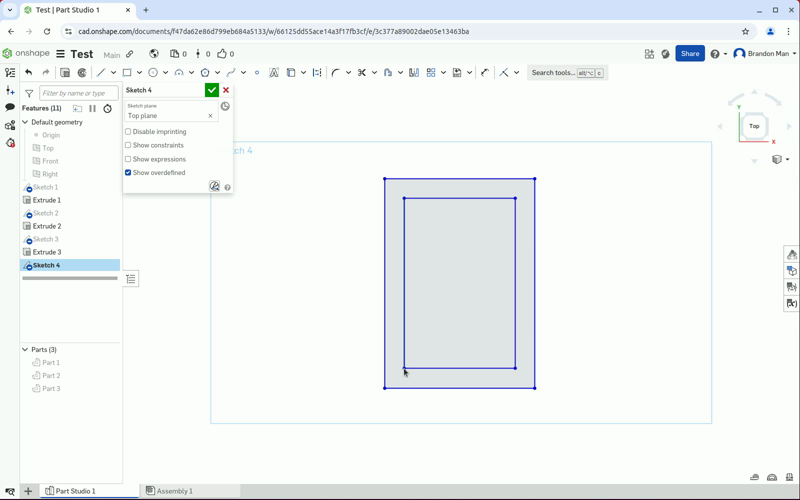
mouse_move(413, 189)
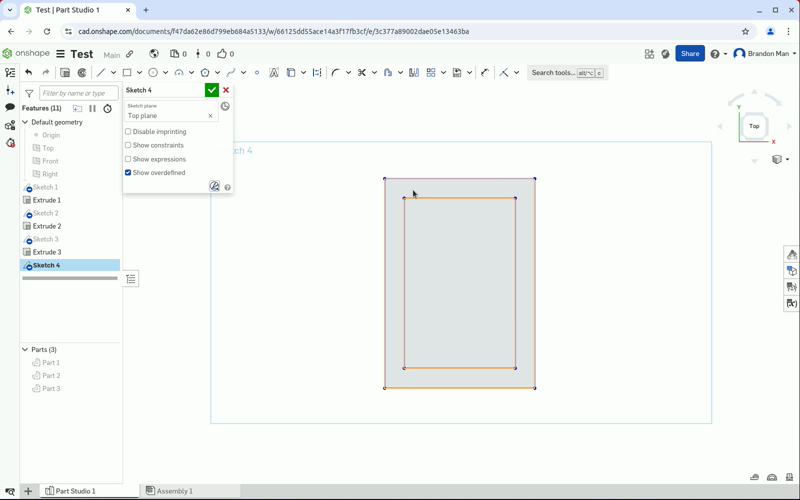
click(413, 189)
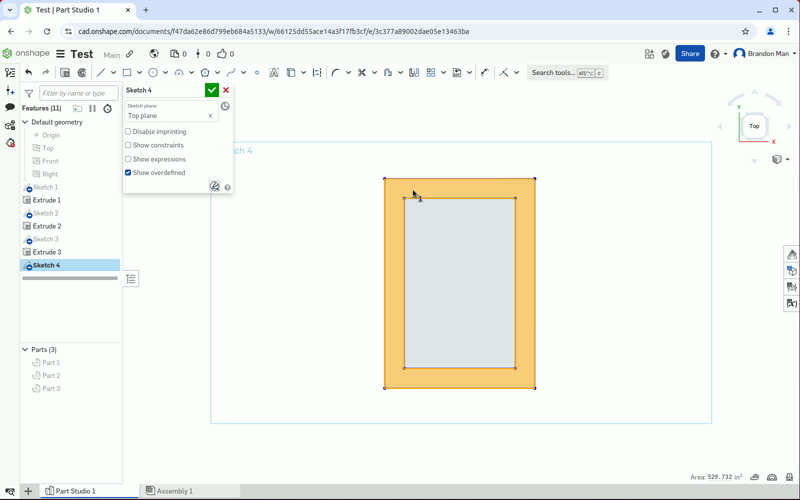
mouse_move(73, 352)
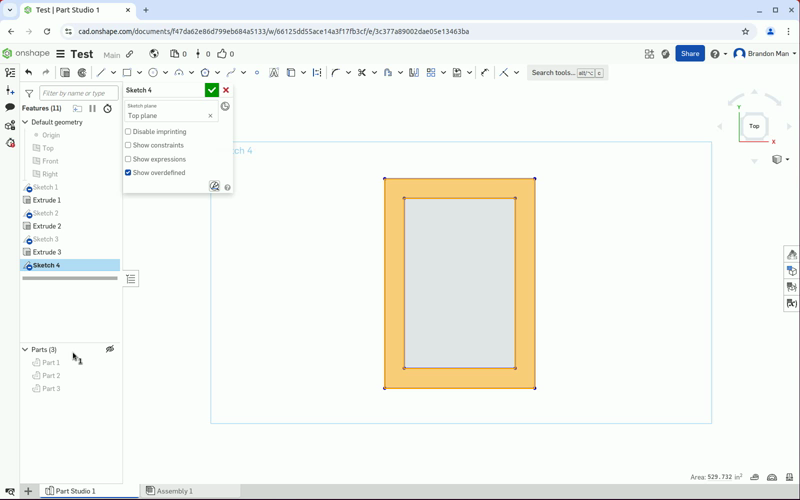
key(shift+y)
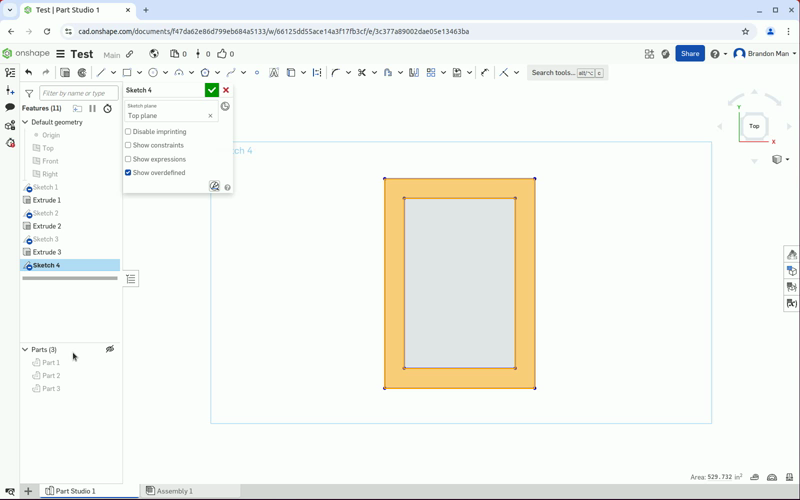
key(shift+e)
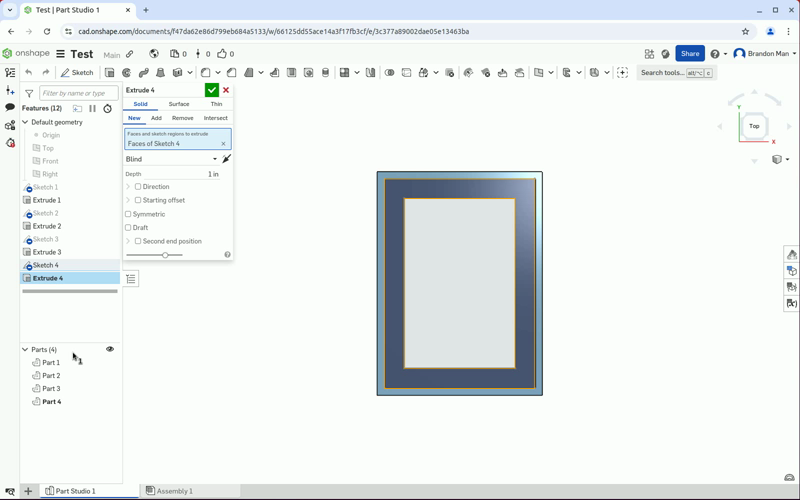
mouse_move(143, 106)
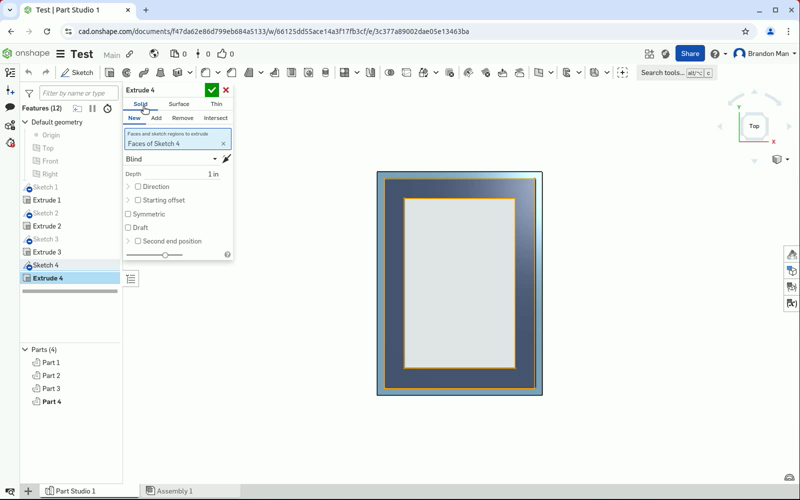
click(143, 106)
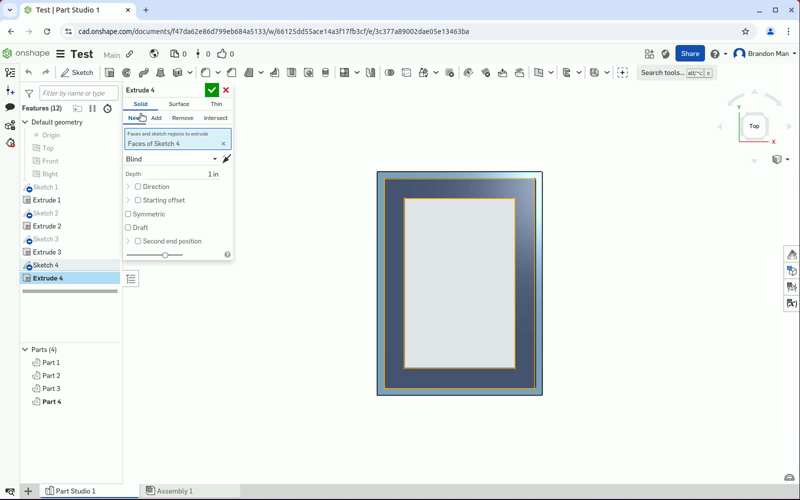
mouse_move(137, 120)
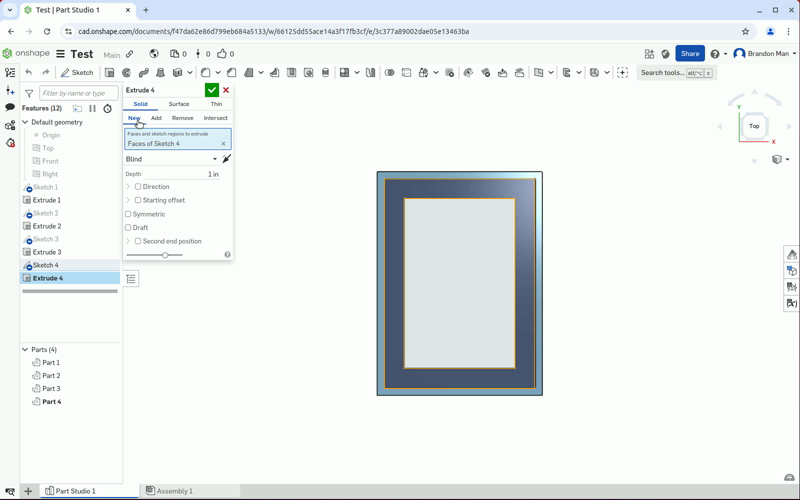
click(137, 120)
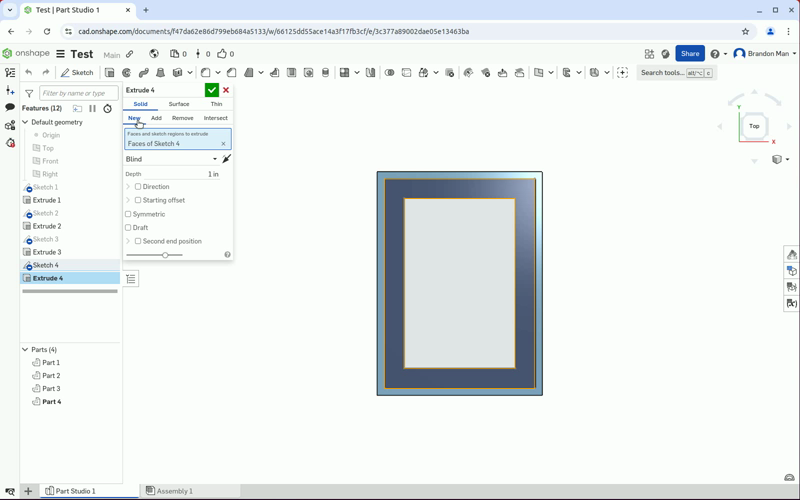
key(tab, 4)
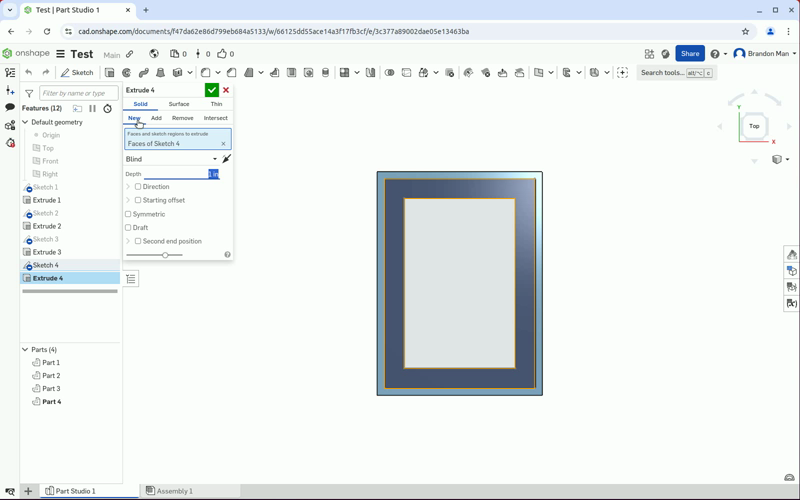
text(0.241)
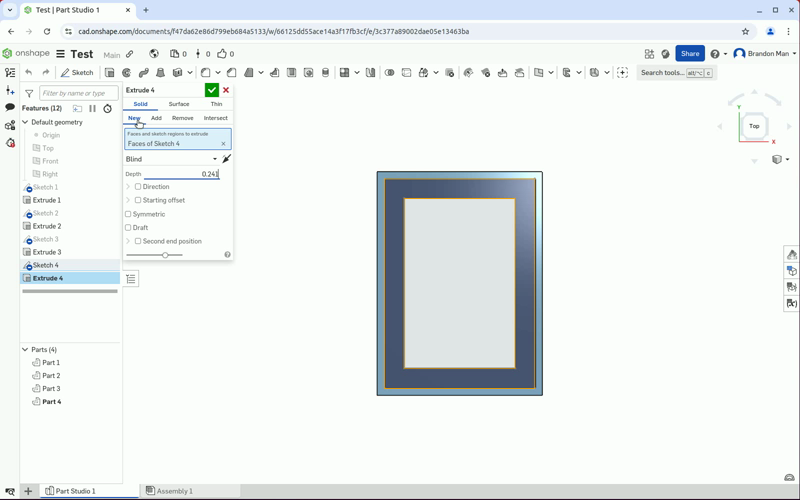
key(enter)
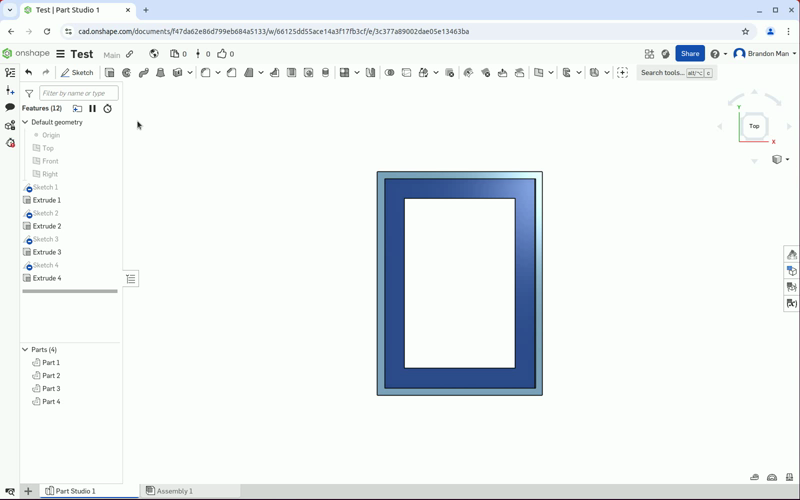
key(shift+h)
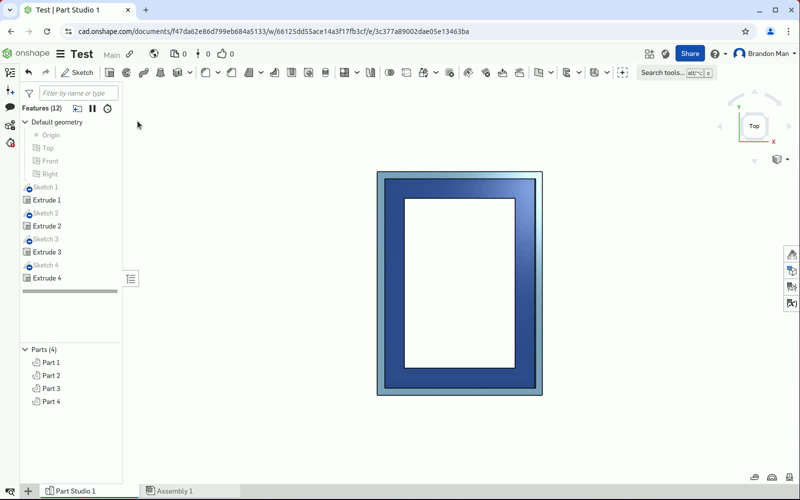
key(shift+h)
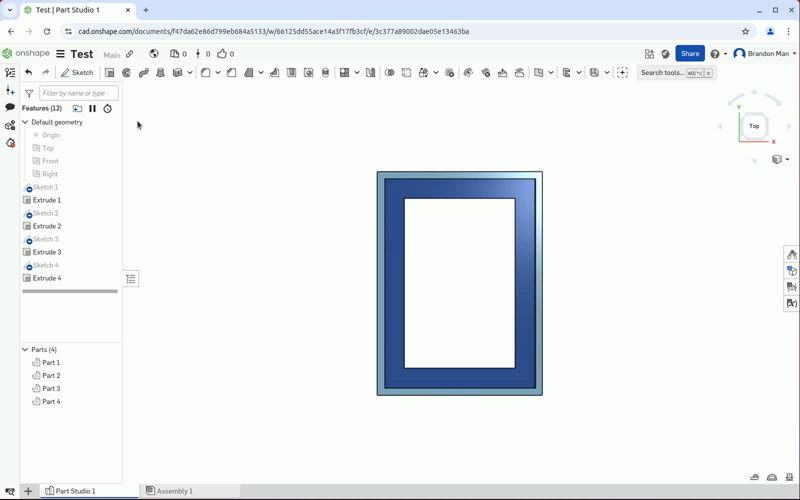
mouse_move(73, 189)
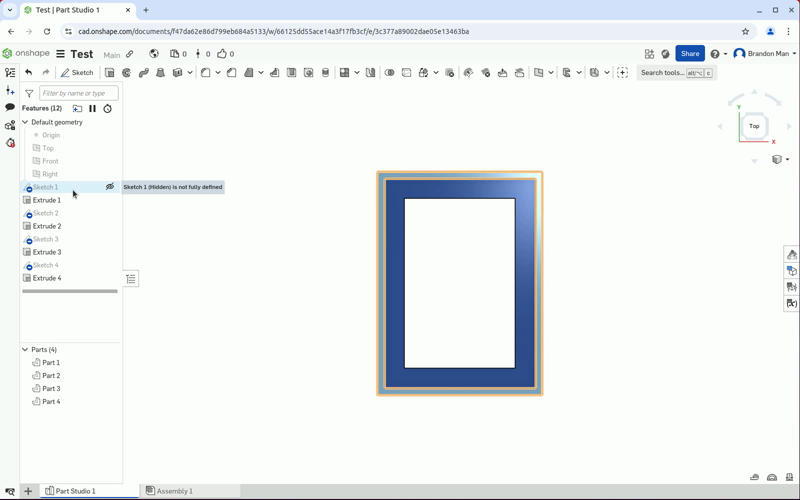
click(73, 189)
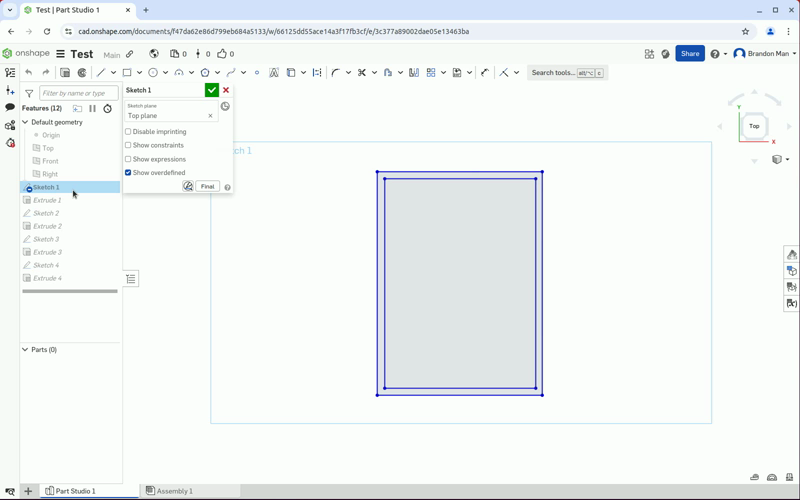
mouse_move(229, 92)
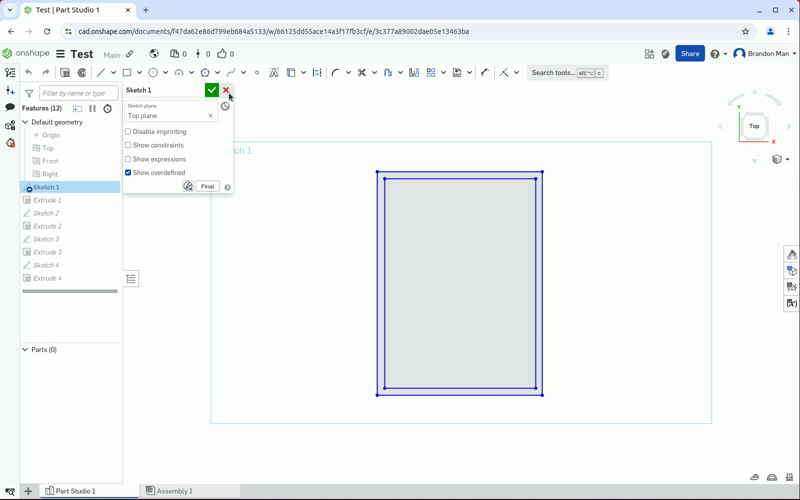
click(229, 92)
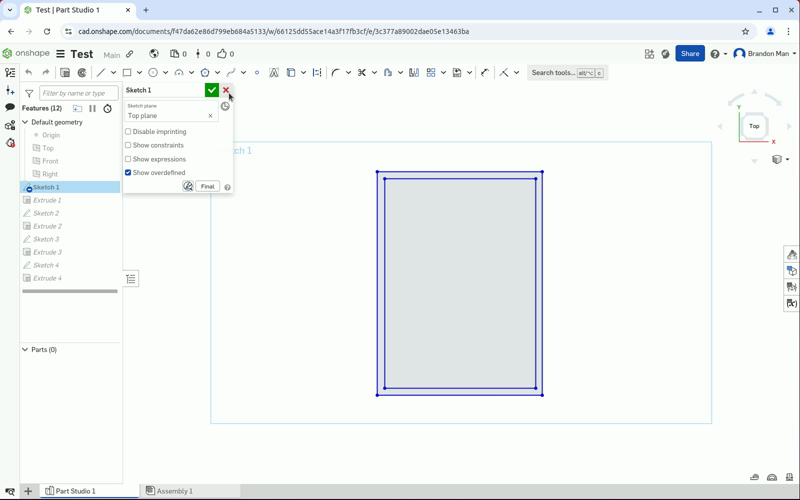
key(shift+s)
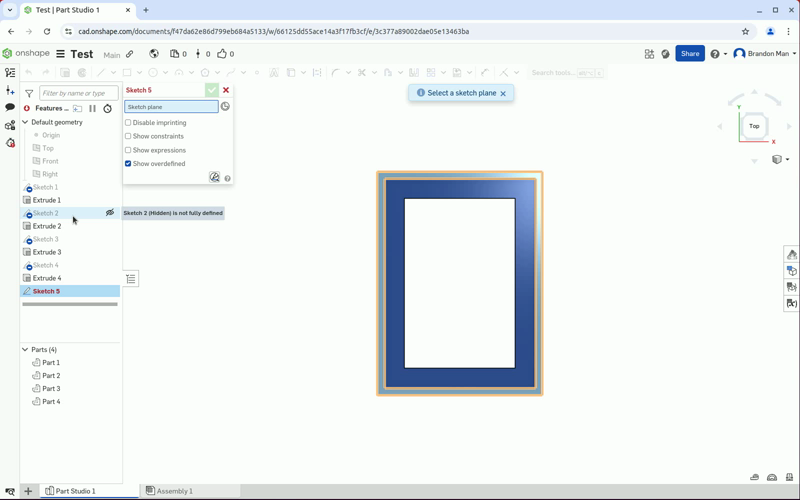
scroll(3)
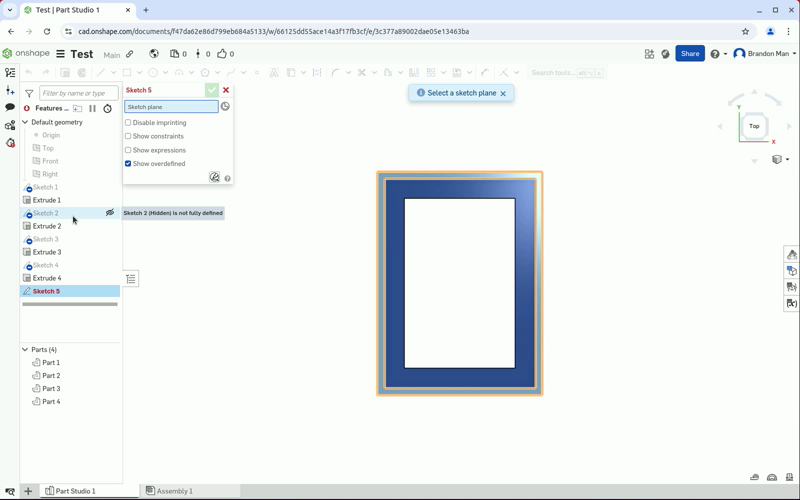
mouse_move(73, 150)
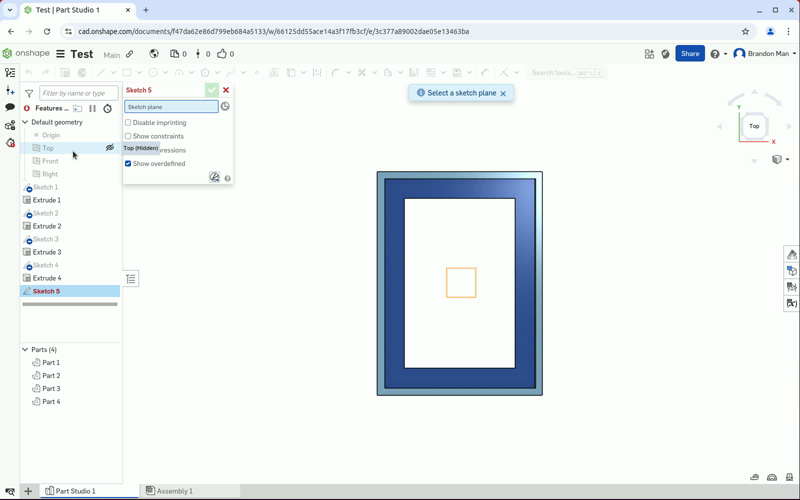
click(73, 150)
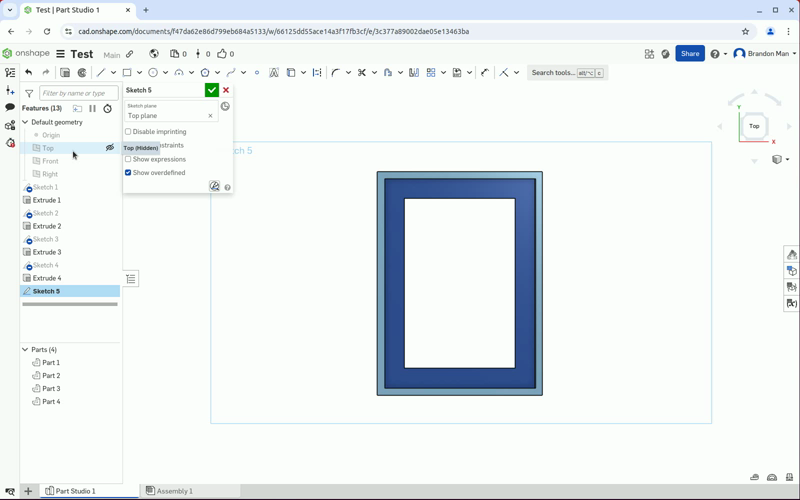
mouse_move(73, 352)
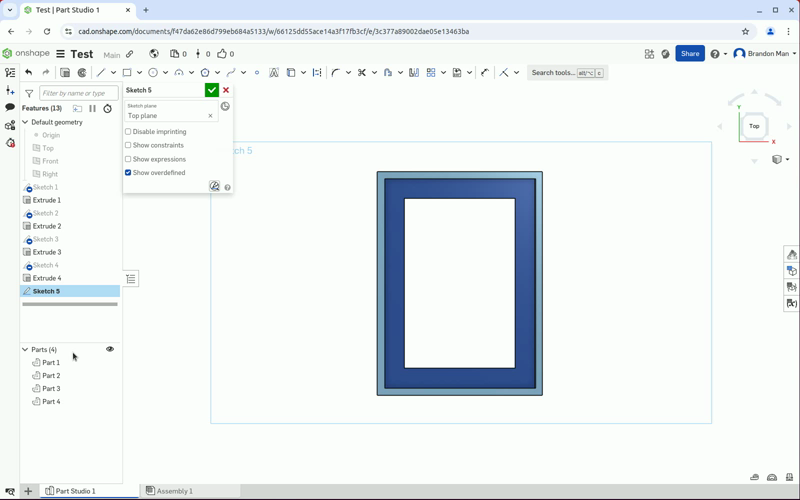
key(y)
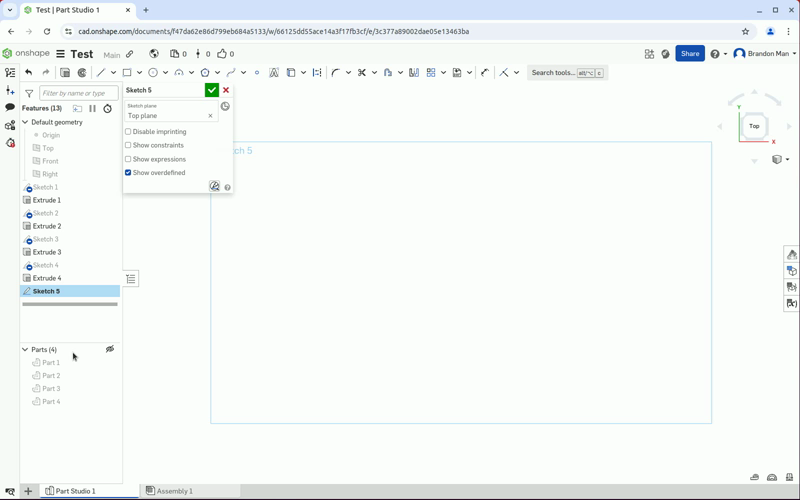
key(l)
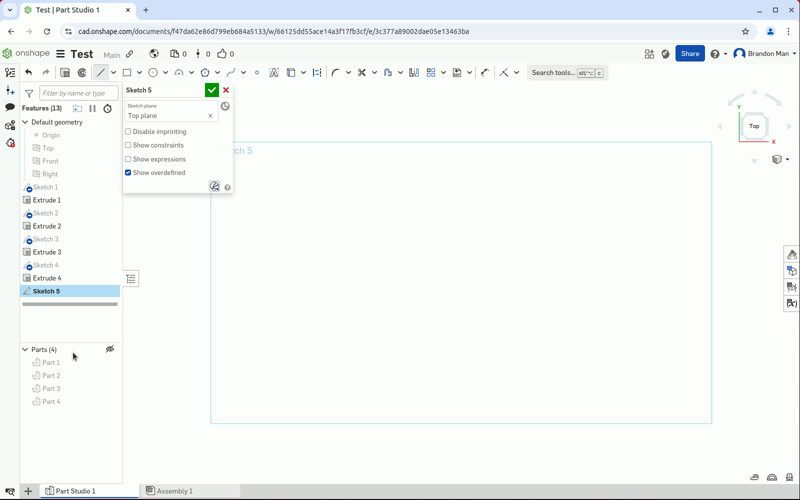
key_down(shift)
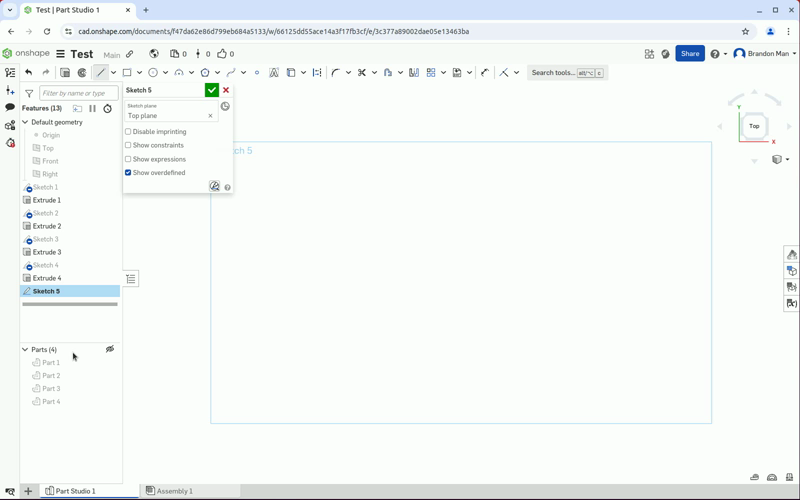
mouse_move(405, 368)
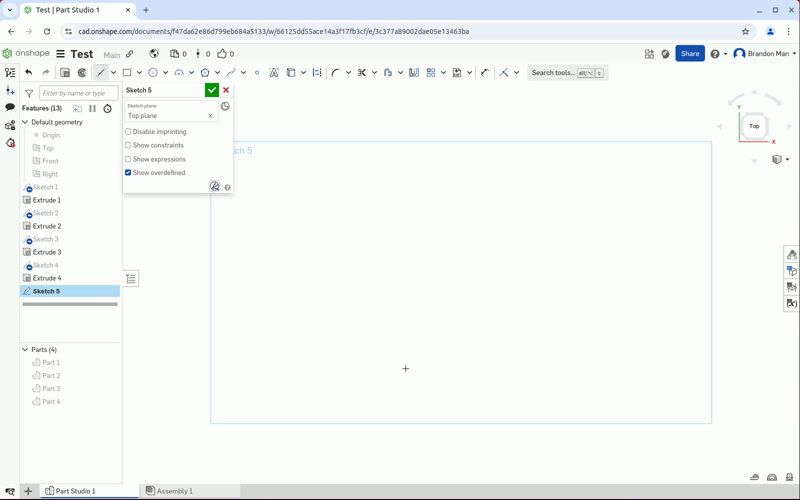
click(405, 368)
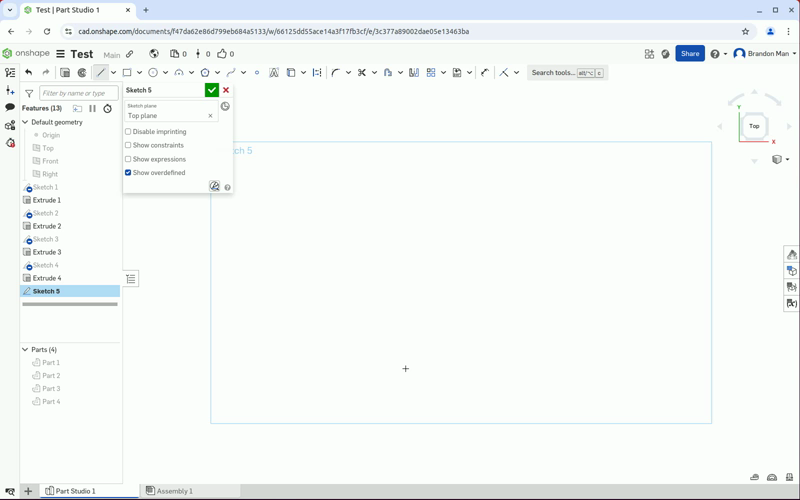
key_up(shift)
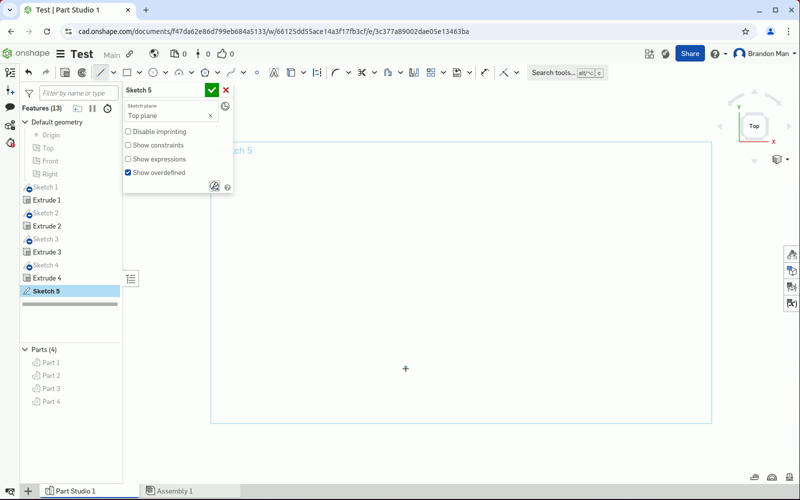
key_down(shift)
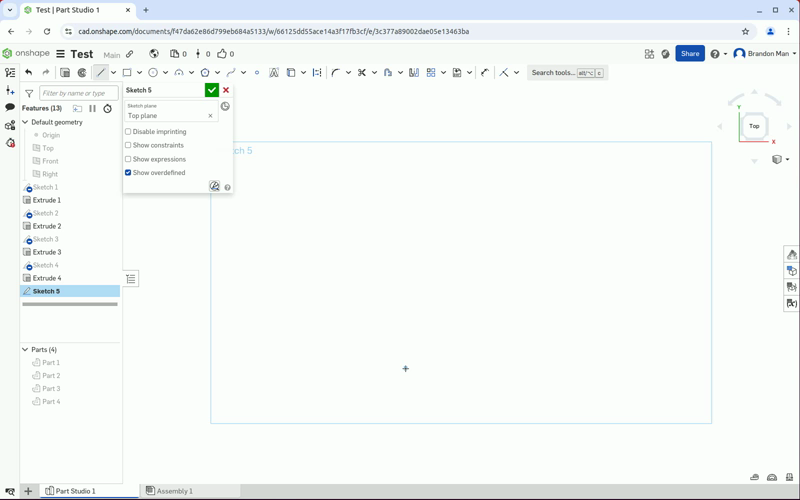
mouse_move(516, 368)
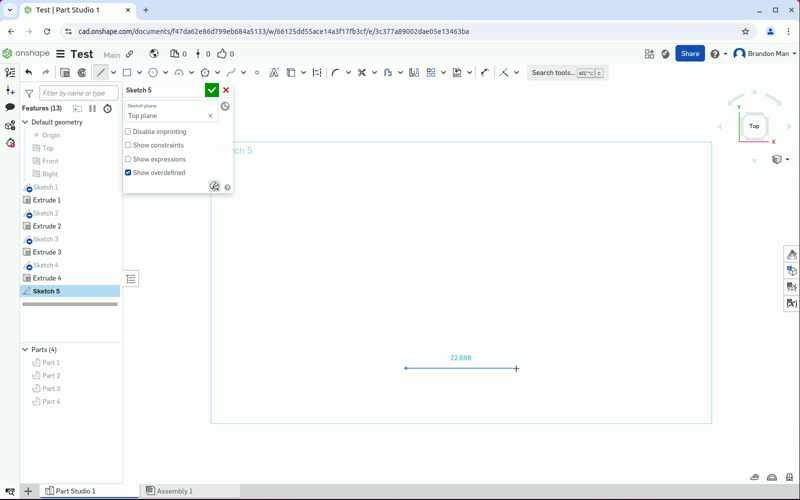
click(516, 368)
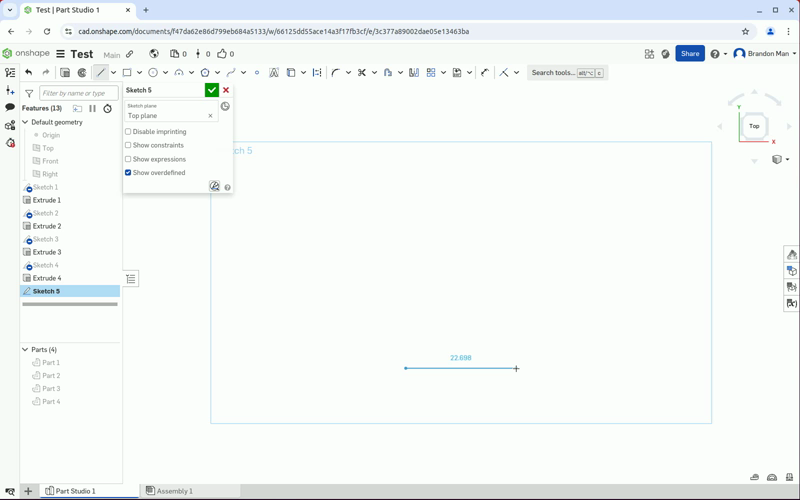
key_up(shift)
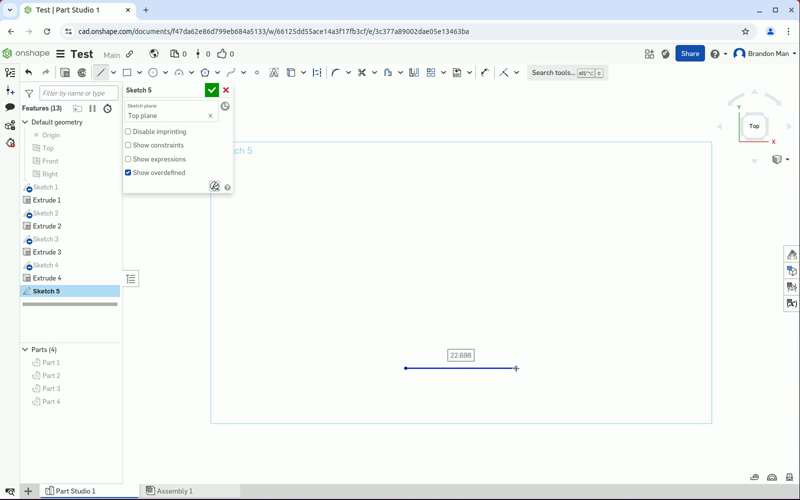
key_down(shift)
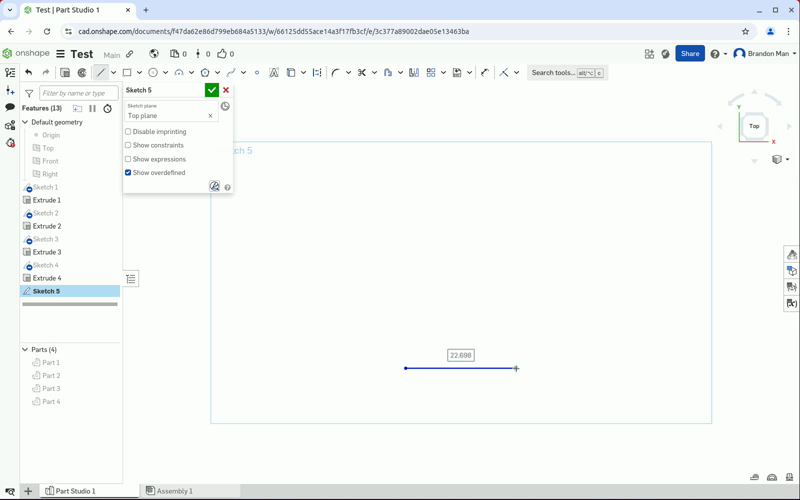
mouse_move(516, 199)
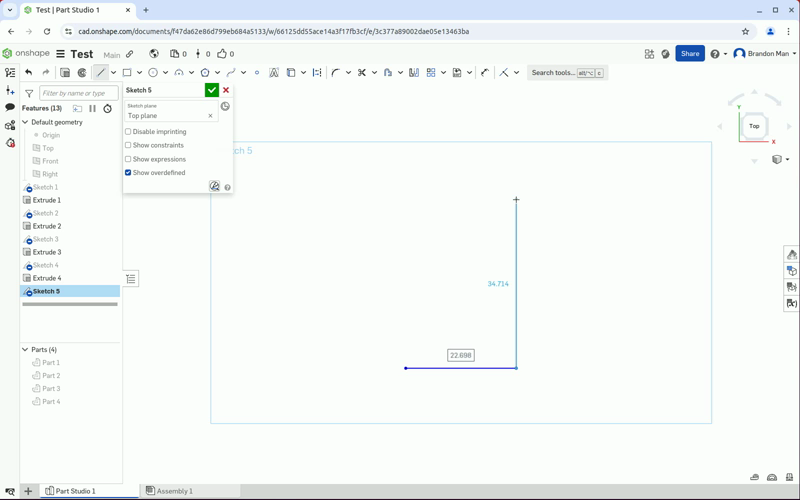
click(516, 199)
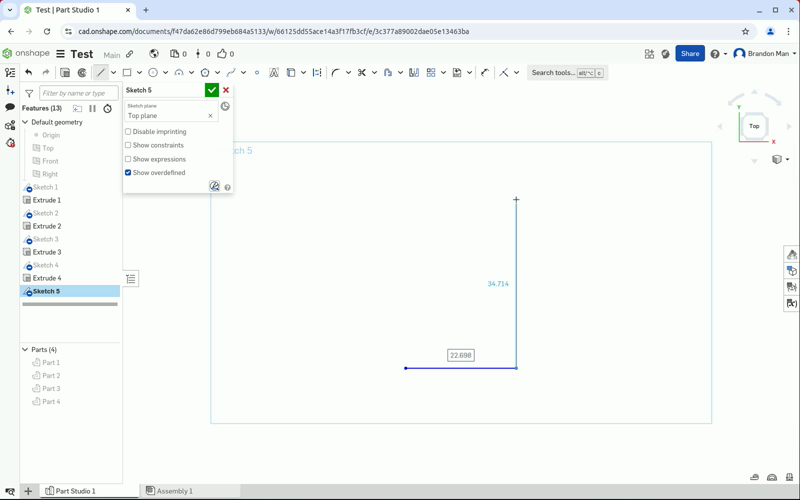
key_up(shift)
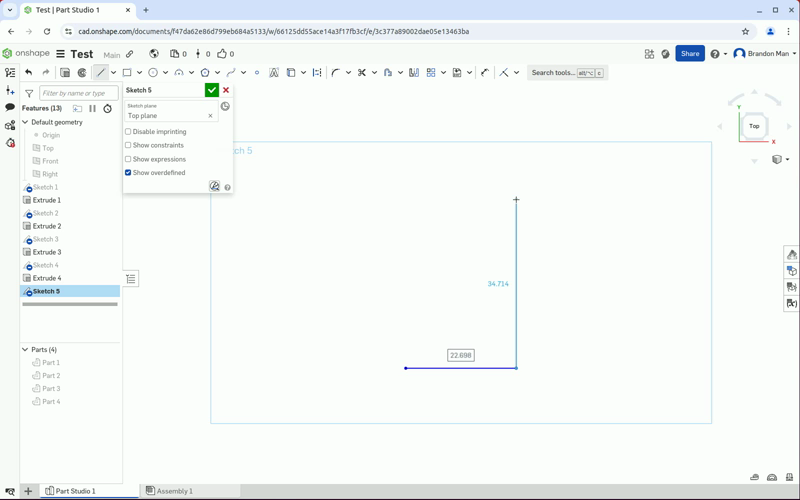
key_down(shift)
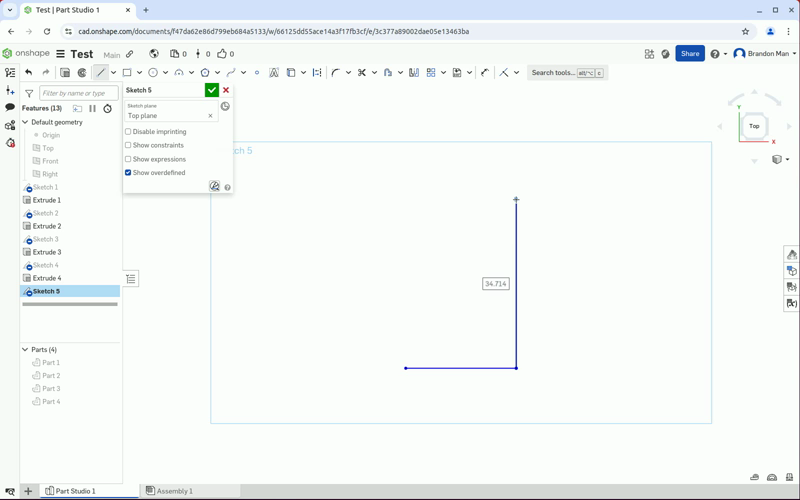
mouse_move(405, 199)
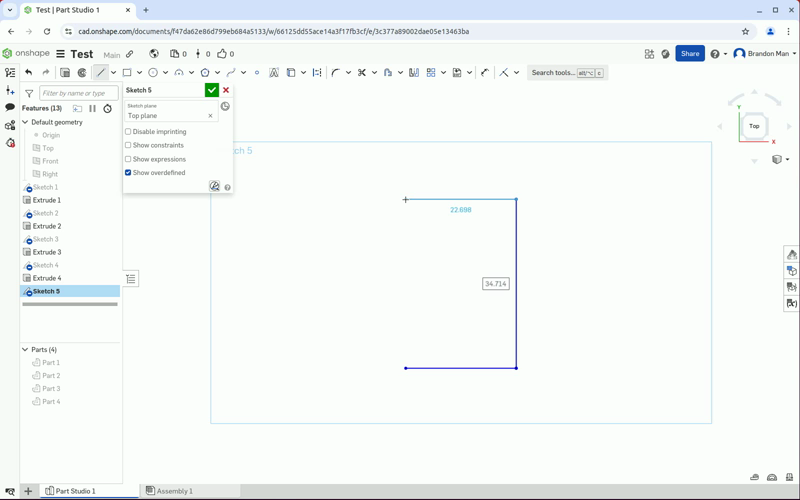
click(405, 199)
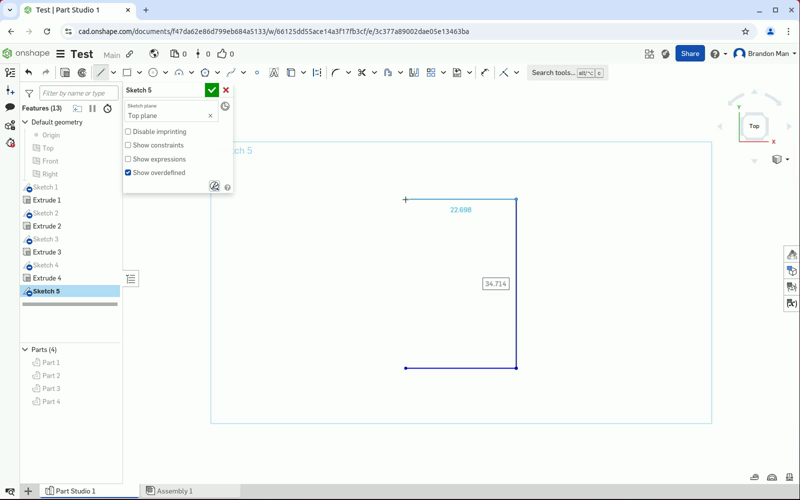
key_up(shift)
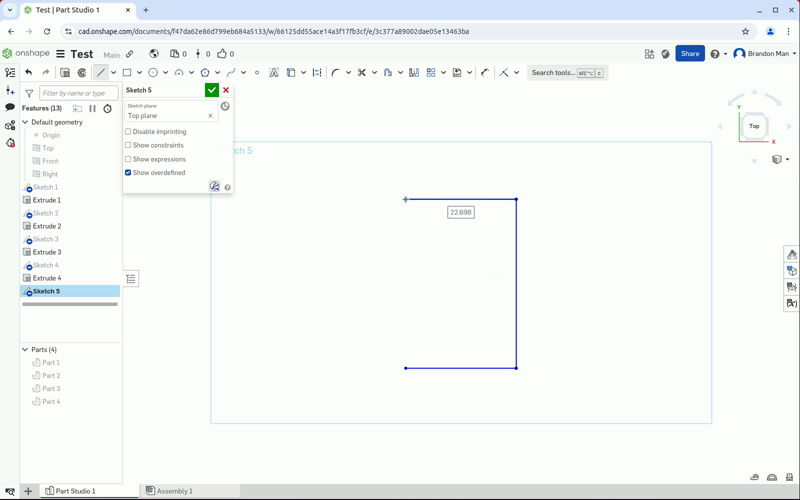
key_down(shift)
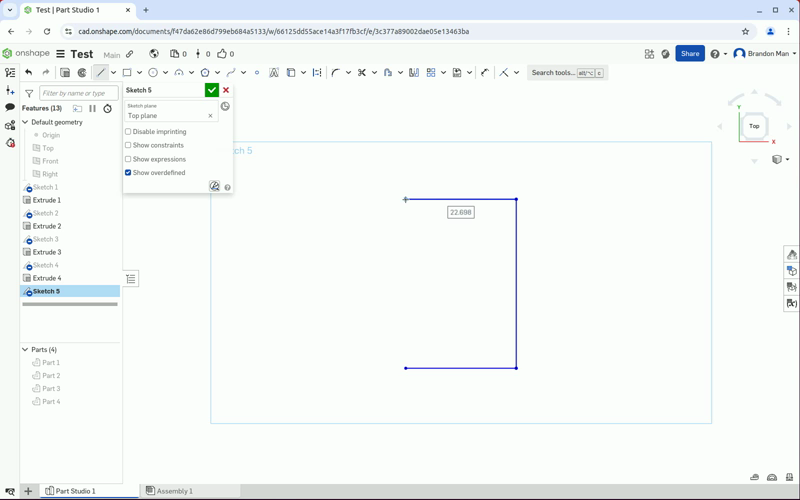
mouse_move(405, 368)
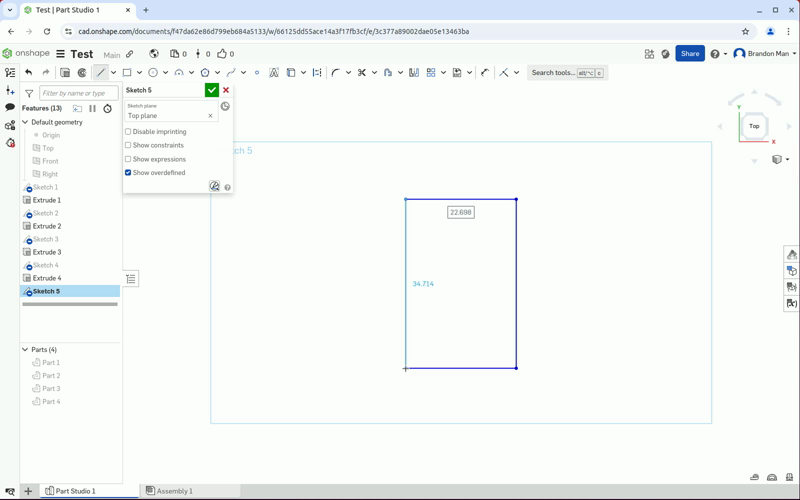
key_up(shift)
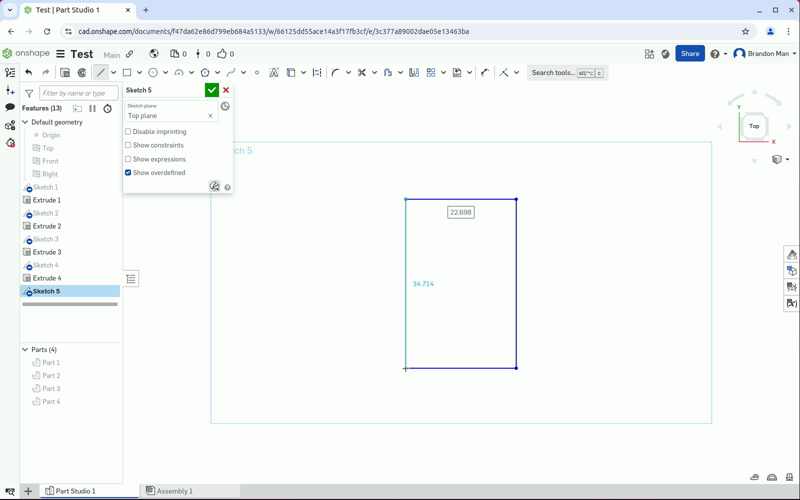
click(405, 368)
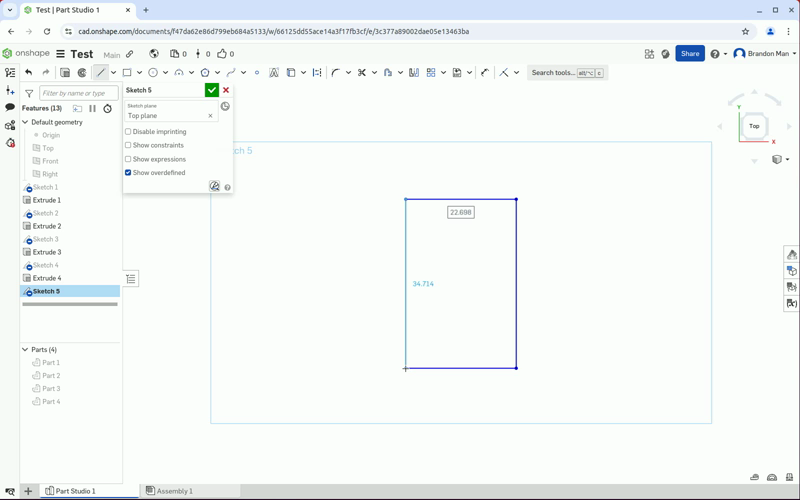
key(esc)
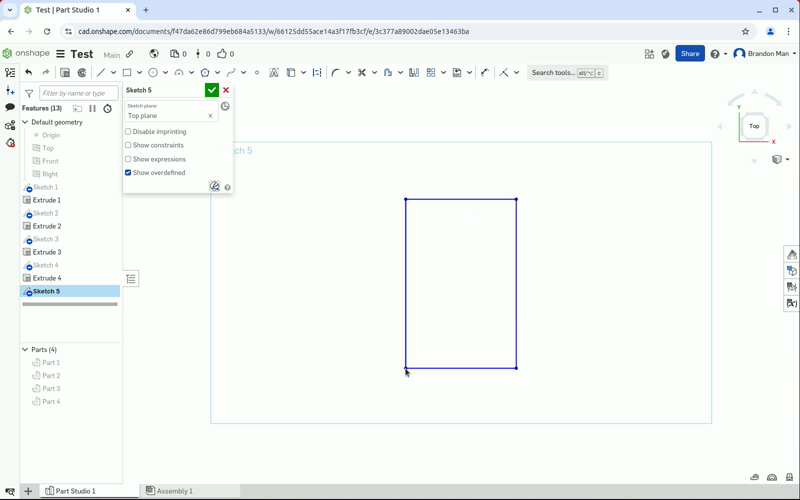
mouse_move(446, 230)
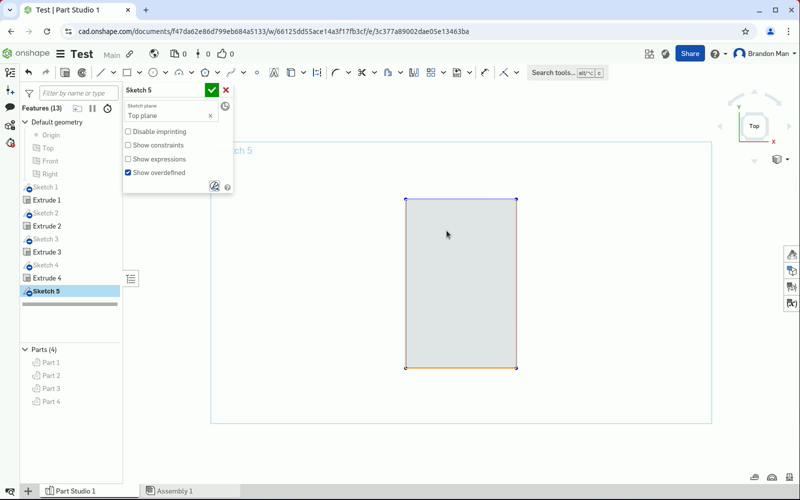
click(446, 230)
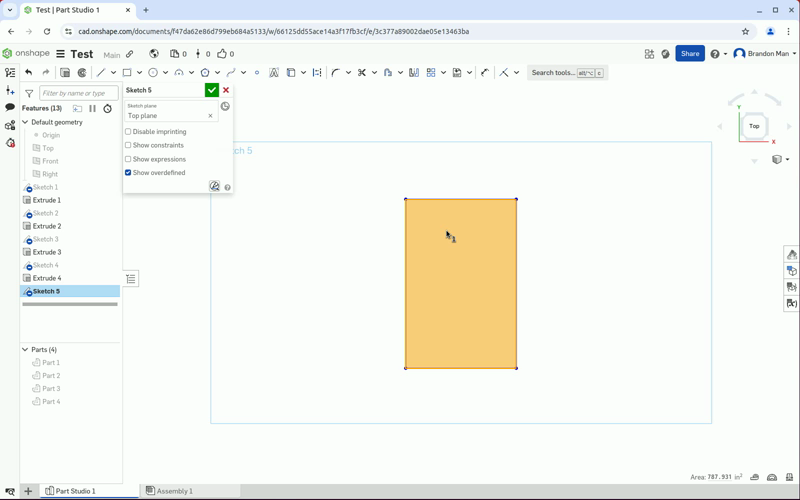
mouse_move(73, 352)
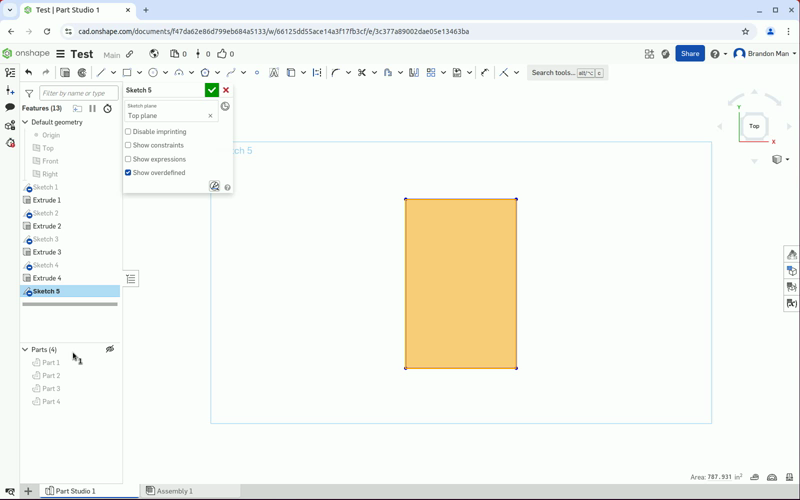
key(shift+y)
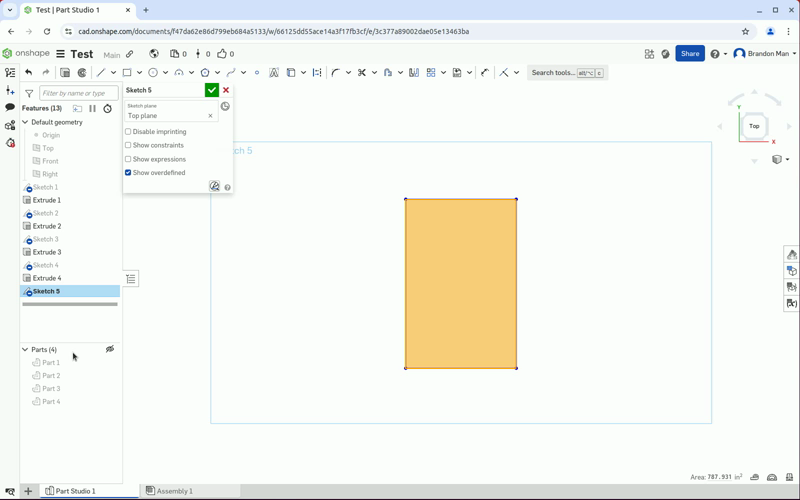
key(shift+e)
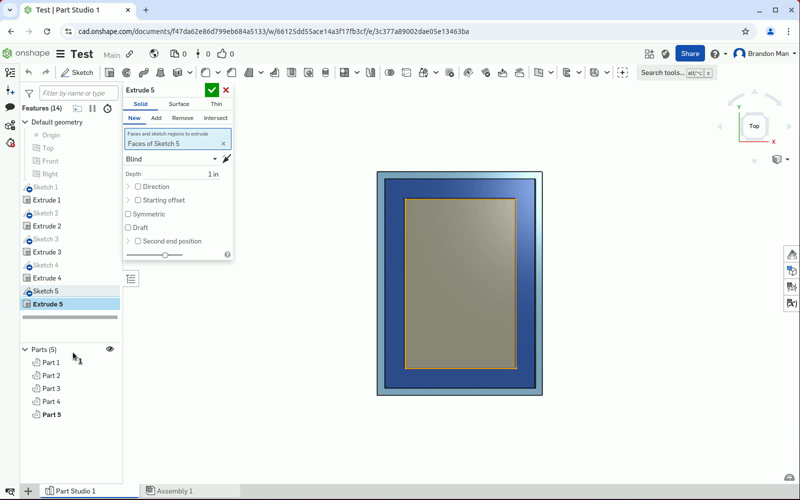
mouse_move(143, 106)
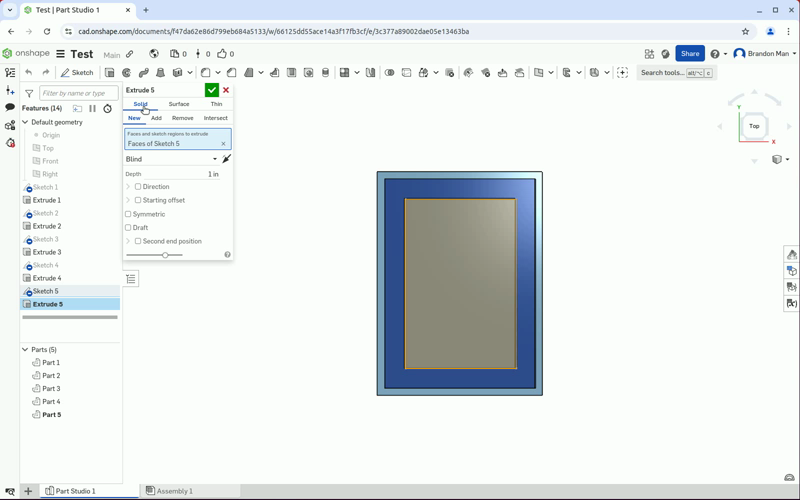
click(143, 106)
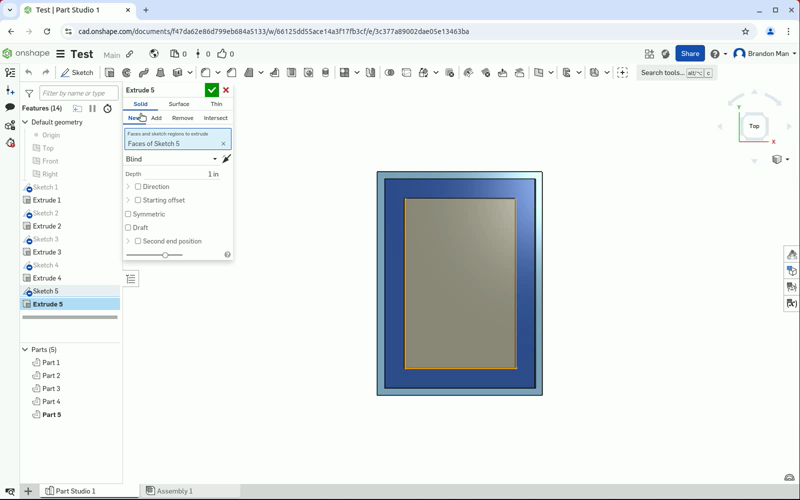
mouse_move(137, 120)
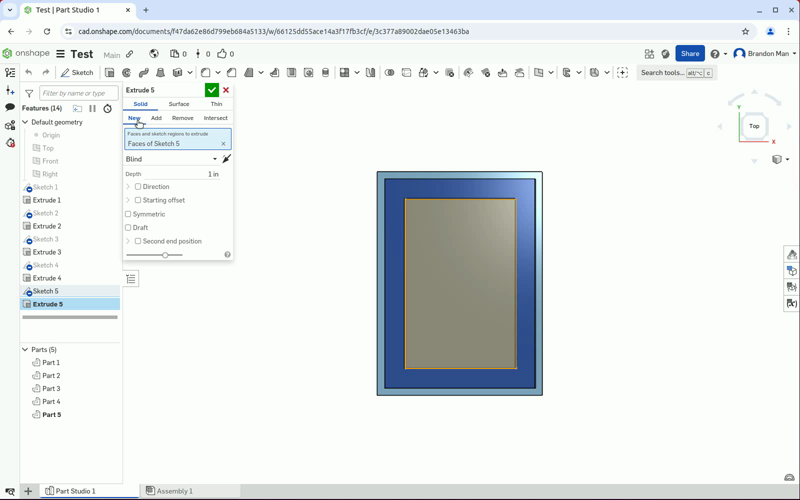
click(137, 120)
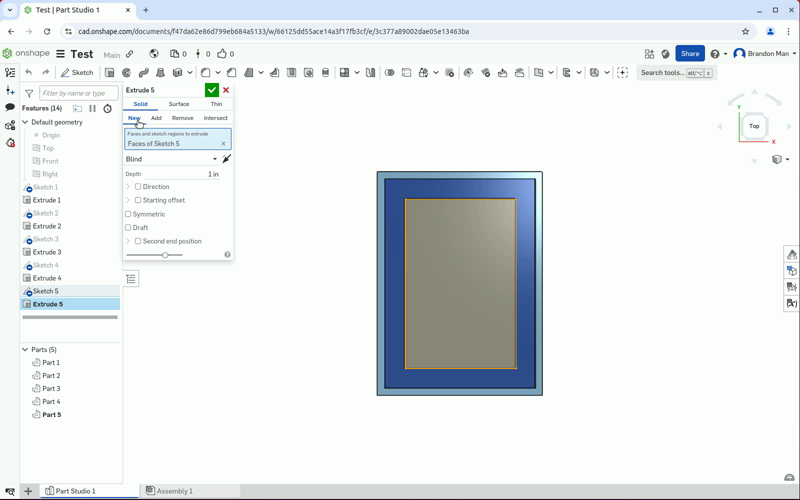
key(tab, 4)
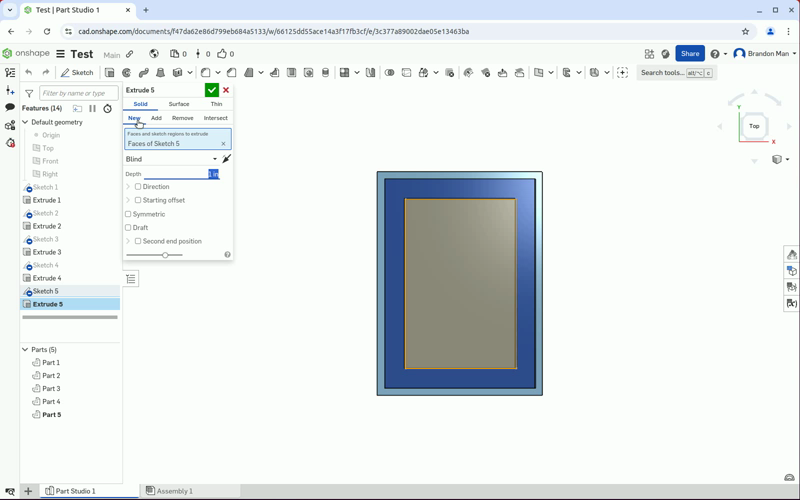
text(0.241)
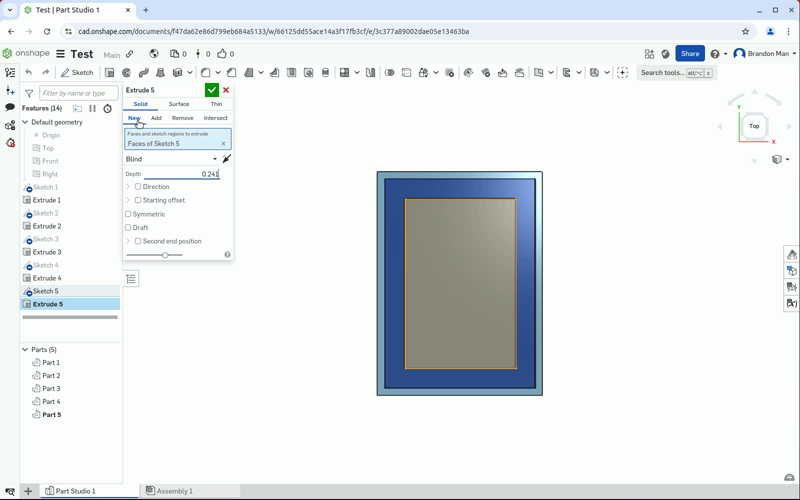
key(enter)
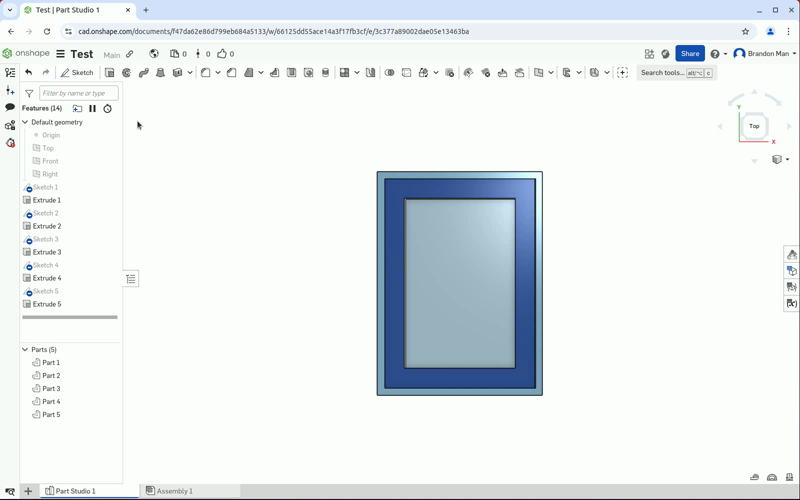
key(shift+h)
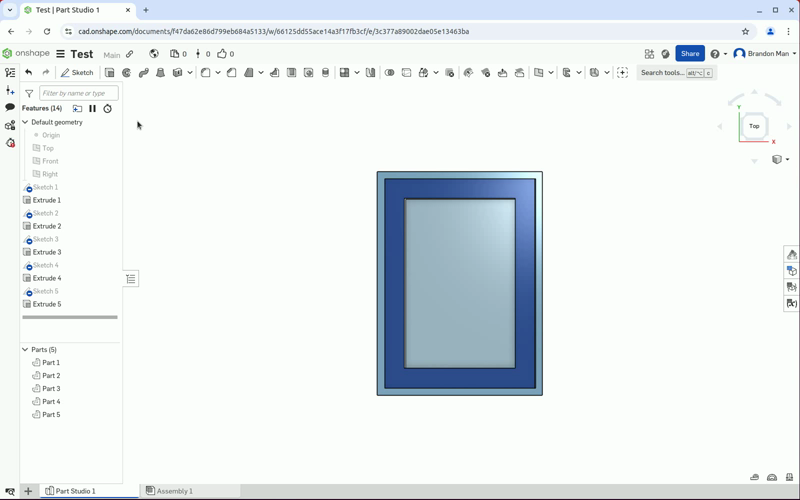
key(shift+h)
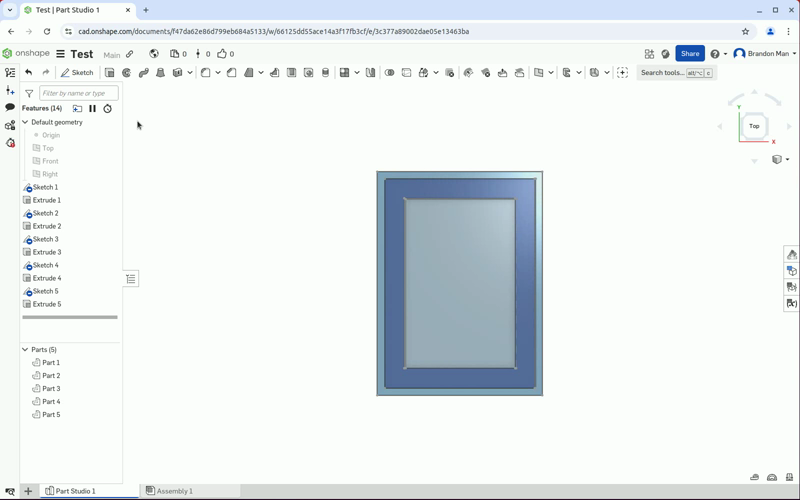
key(shift+7)
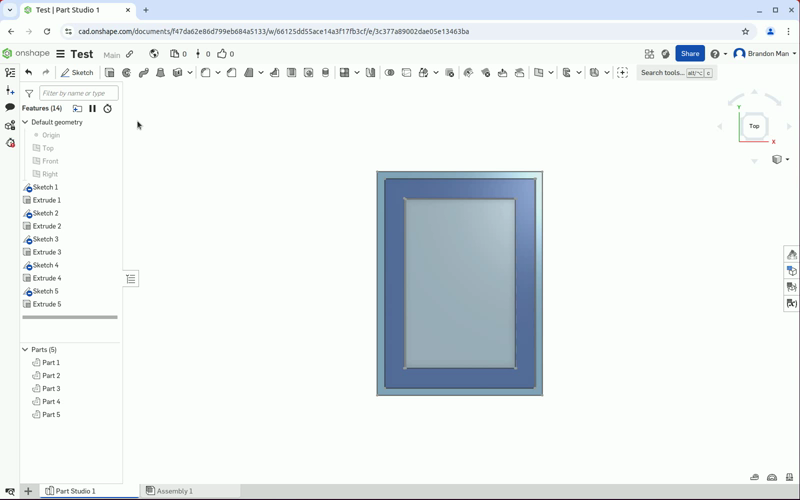
key(up, 3)
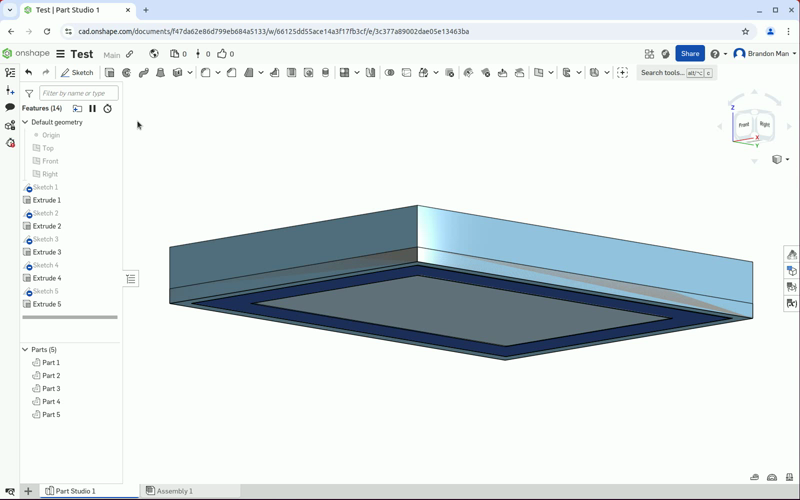
key(left, 3)
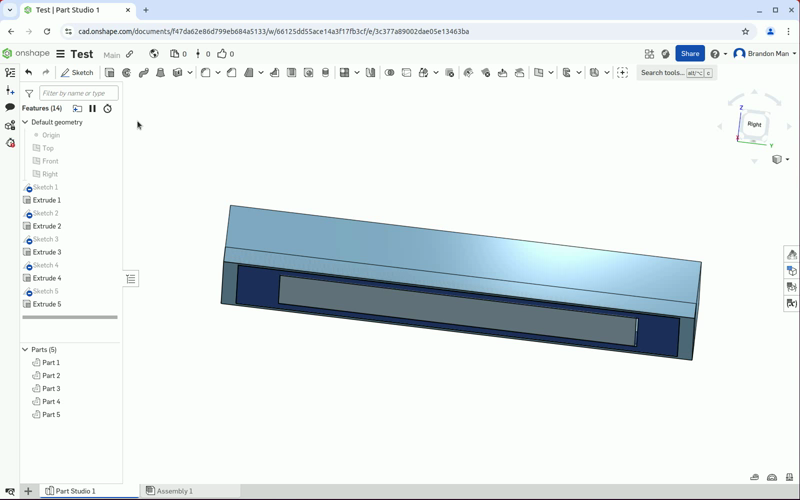
key(right, 3)
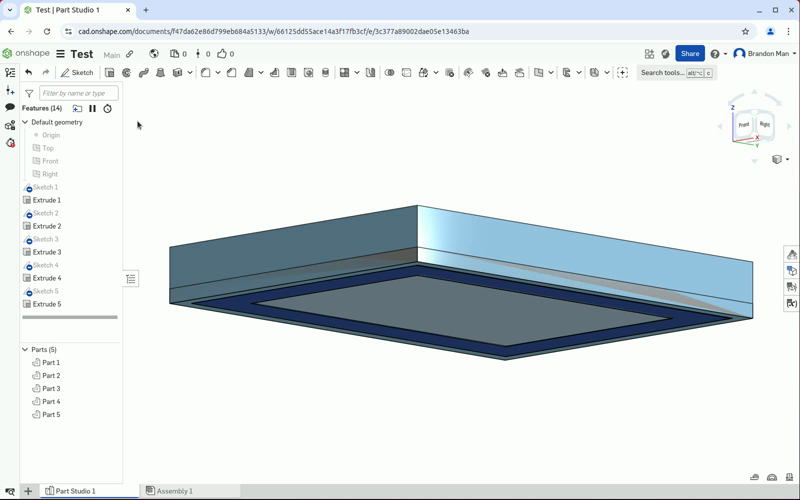
key(down, 3)
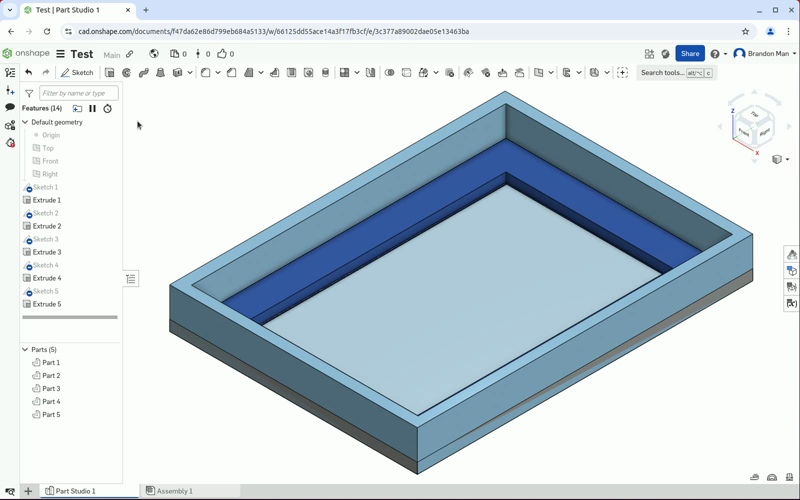
mouse_move(73, 189)
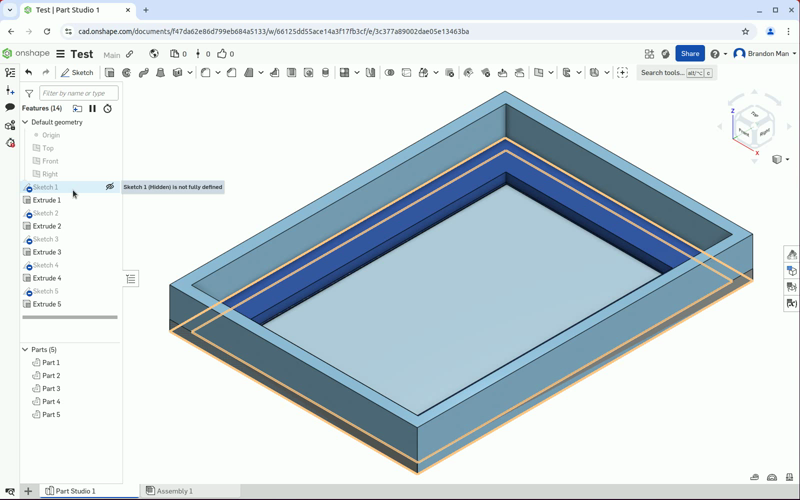
click(73, 189)